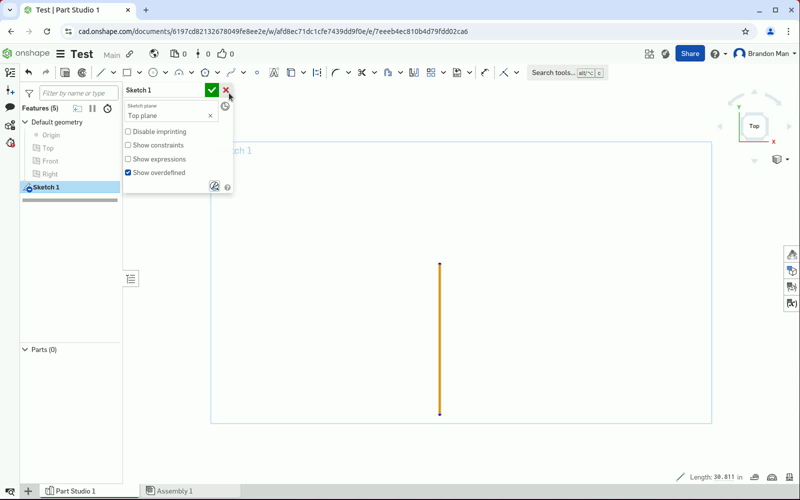
key(shift+h)
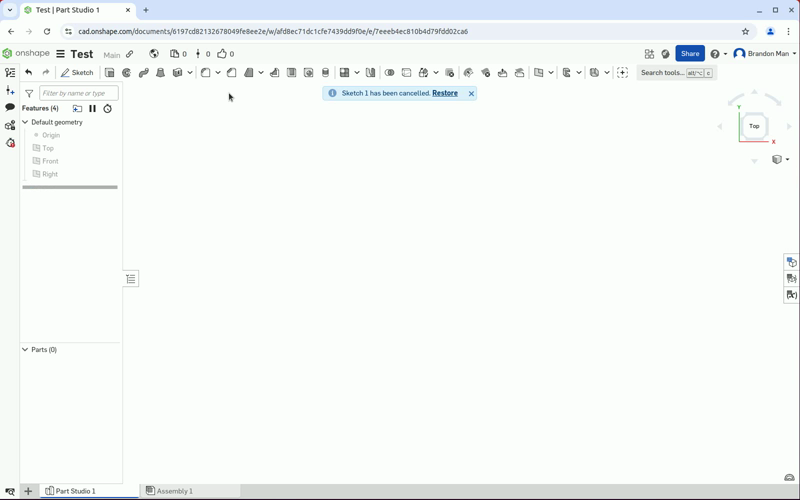
mouse_move(73, 352)
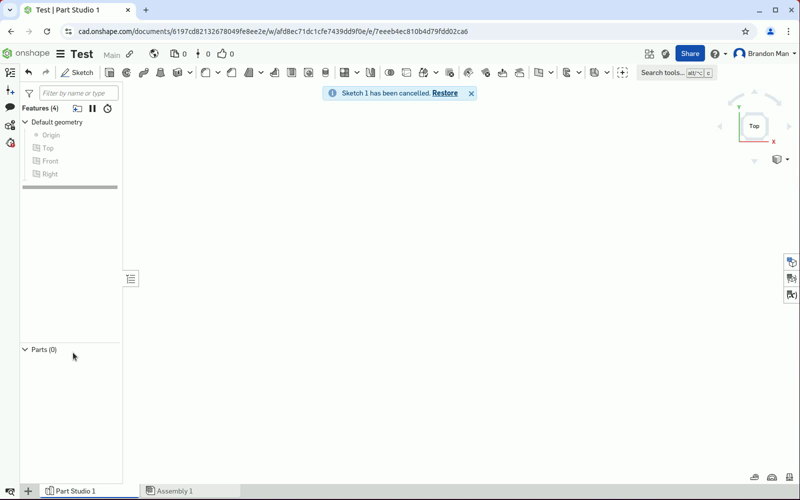
key(y)
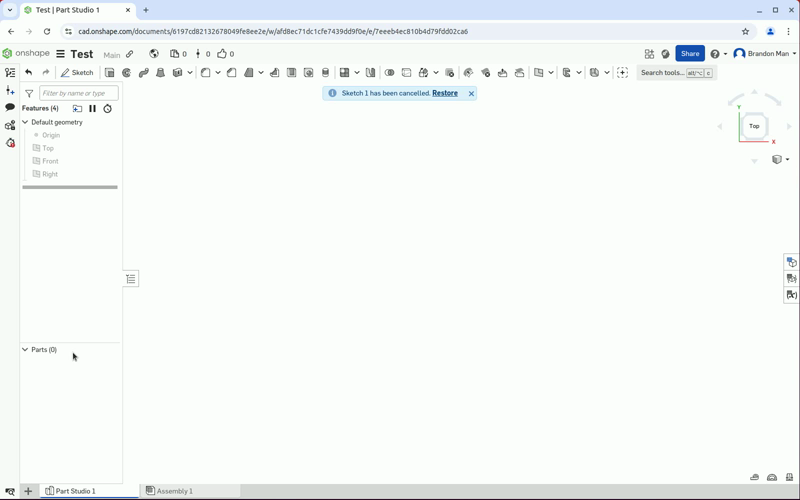
key(shift+p)
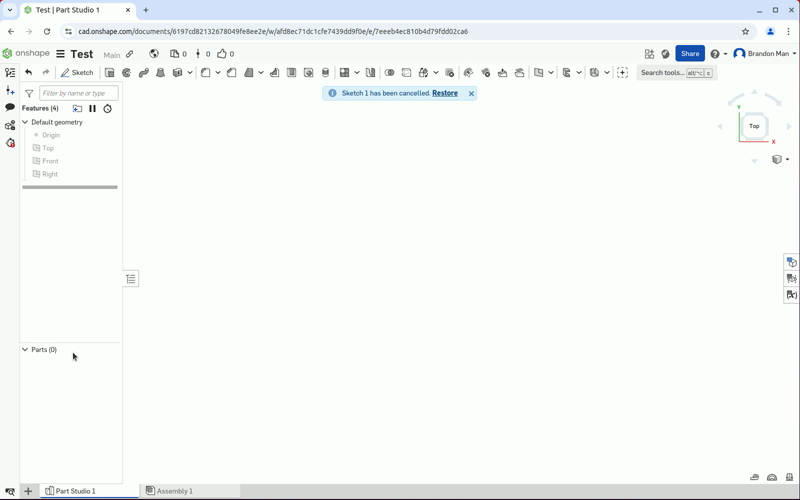
key(space)
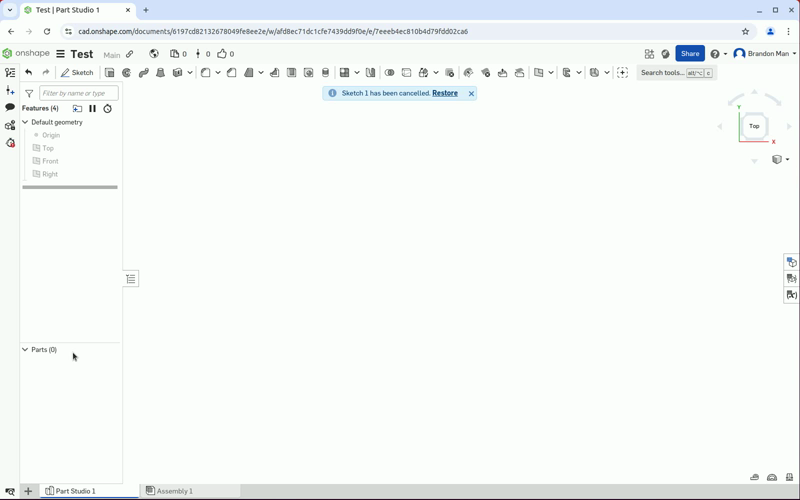
key_down(shift)
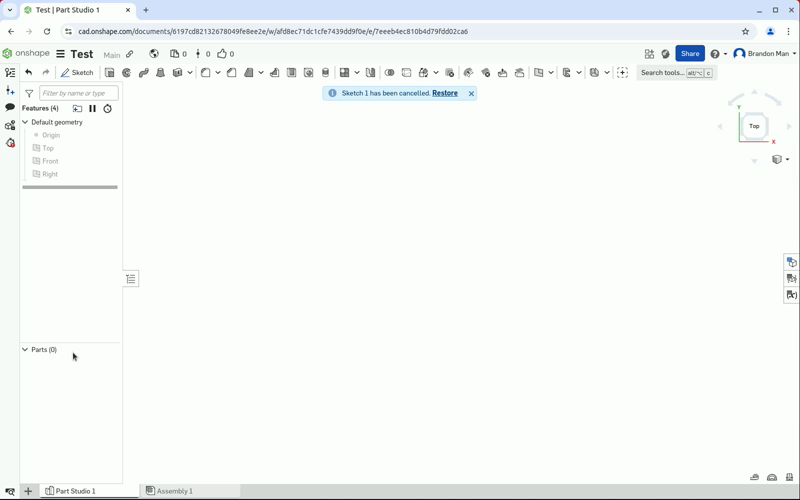
key(up)
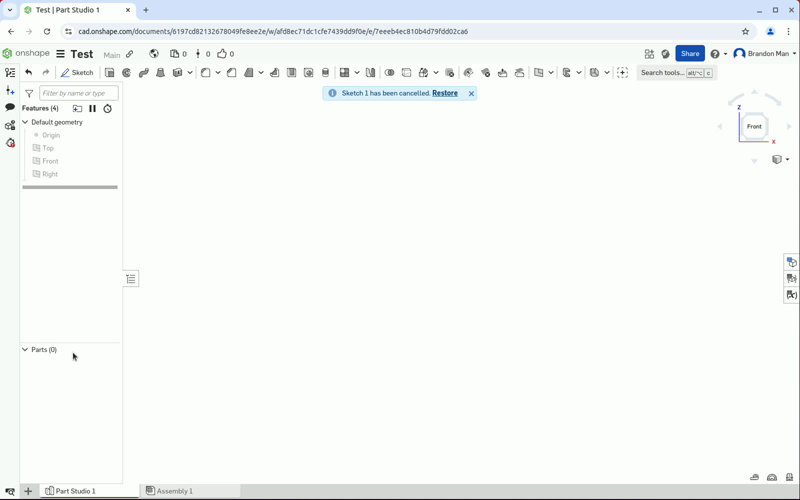
key_up(shift)
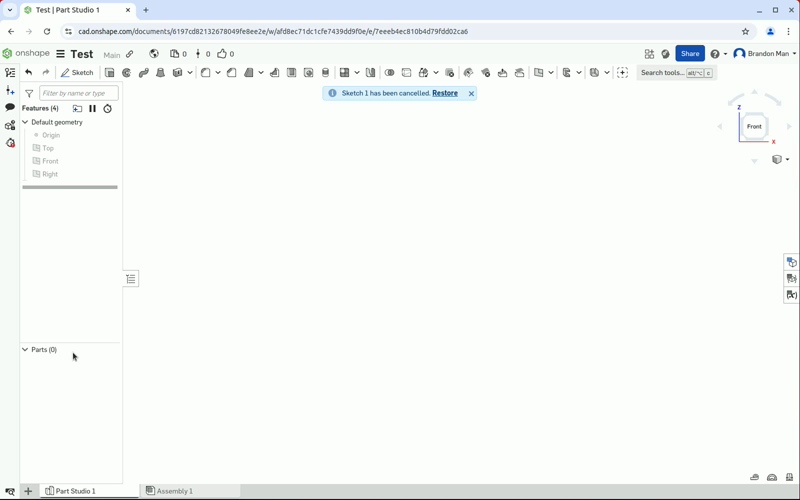
mouse_move(73, 352)
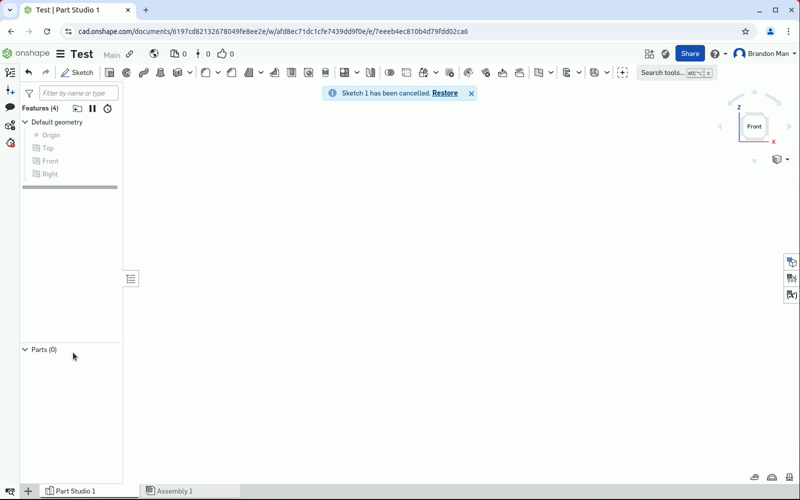
key(shift+y)
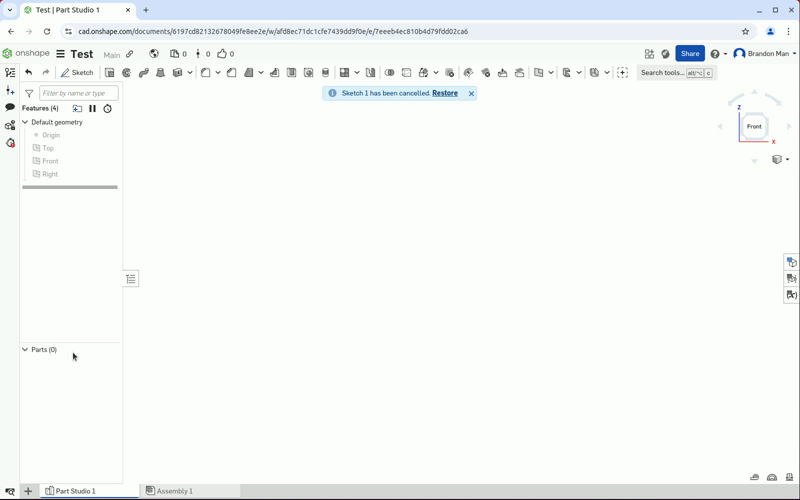
key(shift+s)
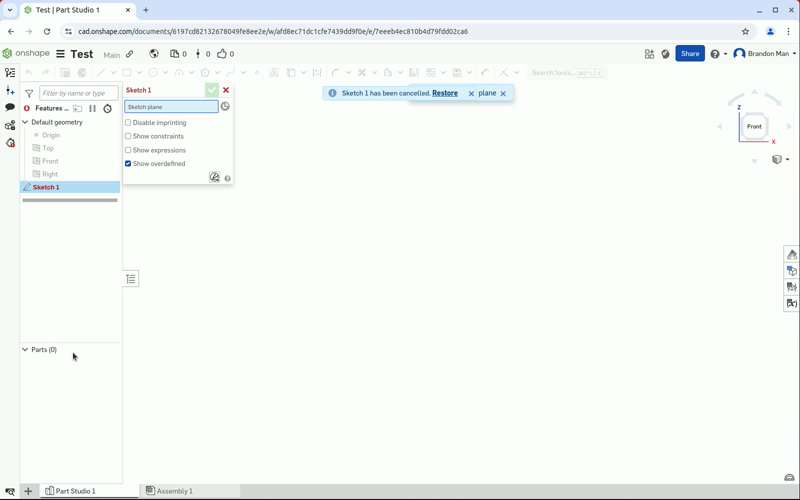
mouse_move(73, 163)
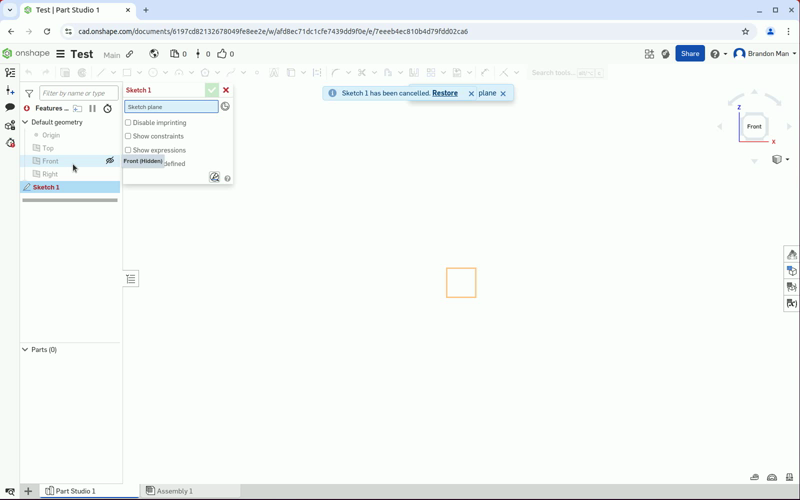
click(73, 163)
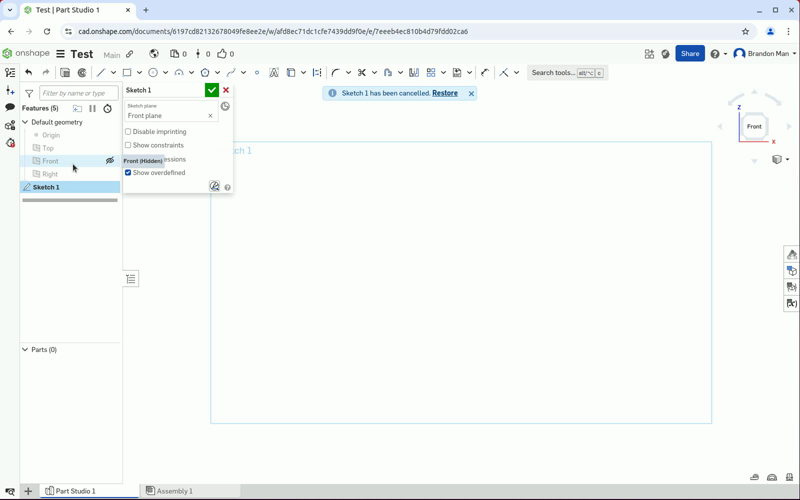
mouse_move(73, 352)
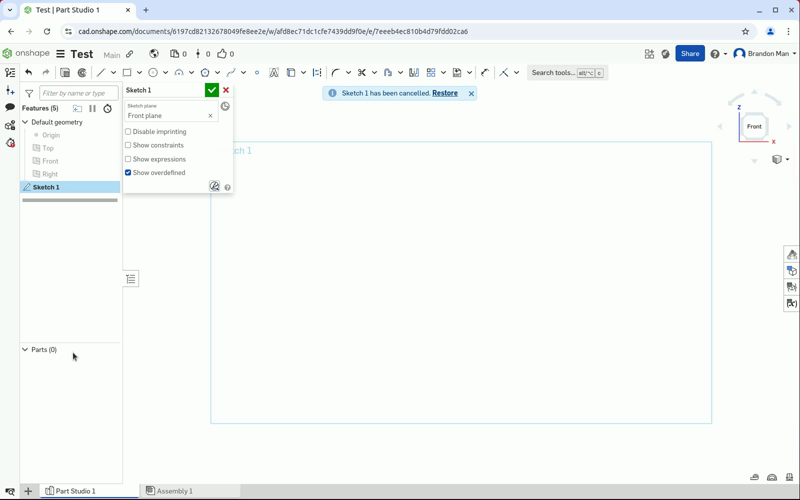
key(y)
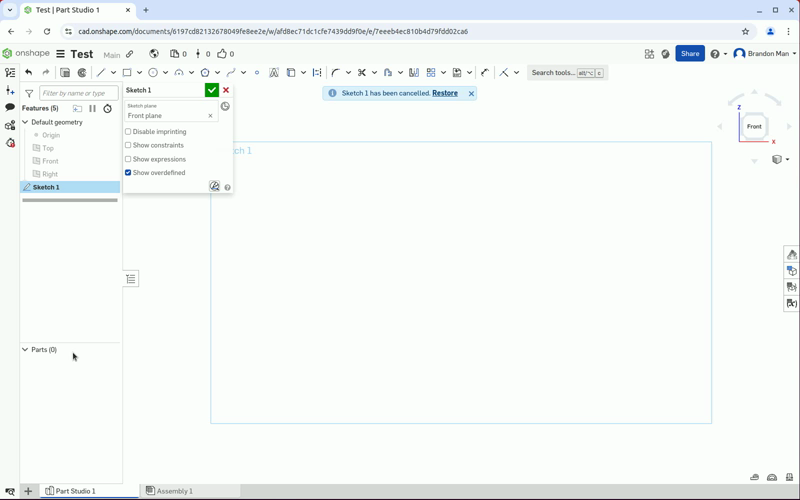
key(l)
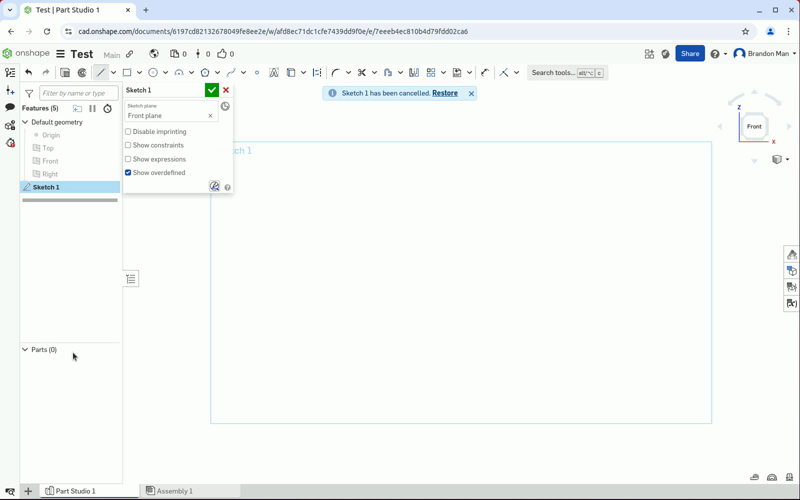
key_down(shift)
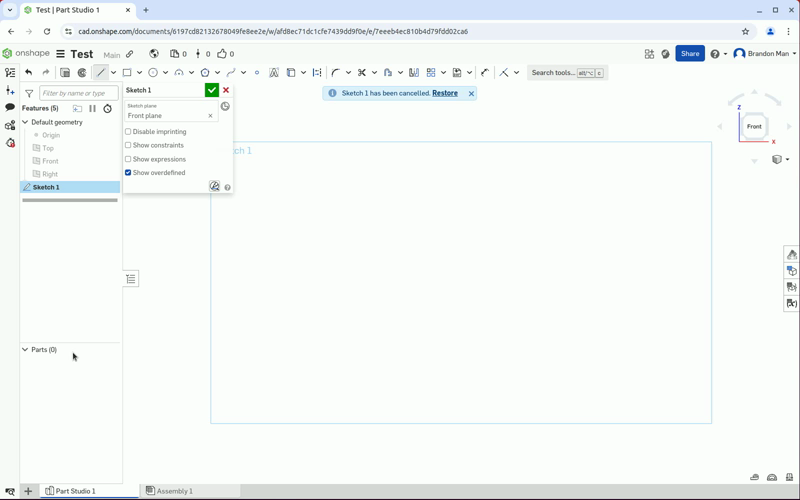
mouse_move(378, 332)
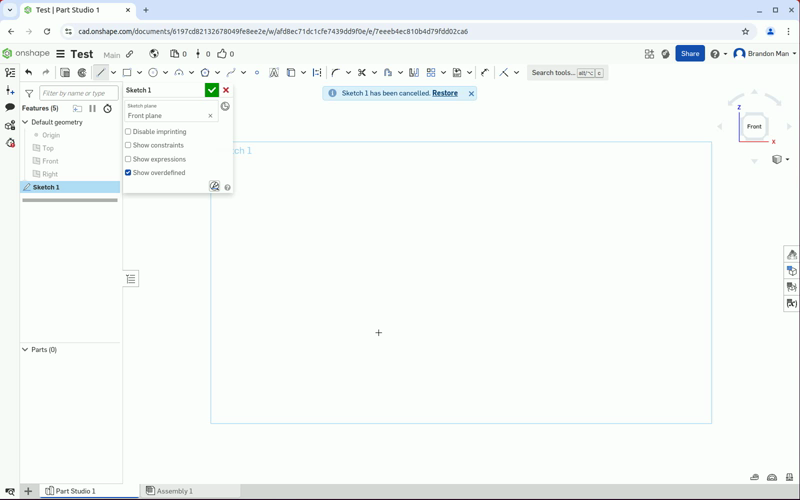
click(378, 332)
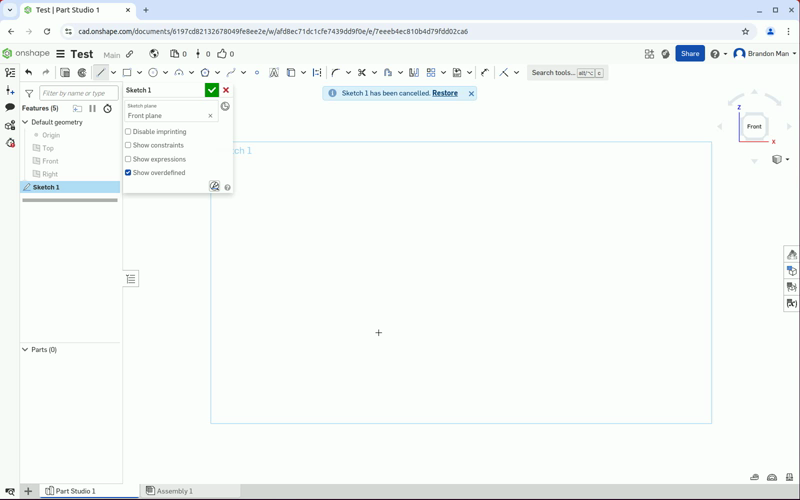
key_up(shift)
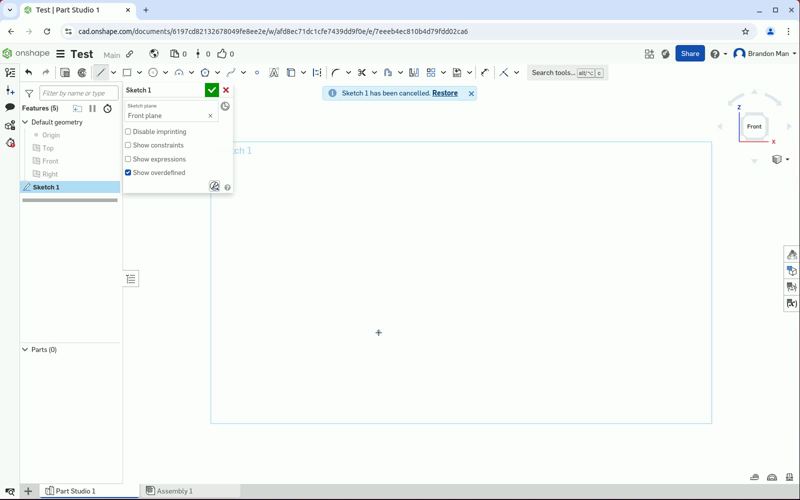
key_down(shift)
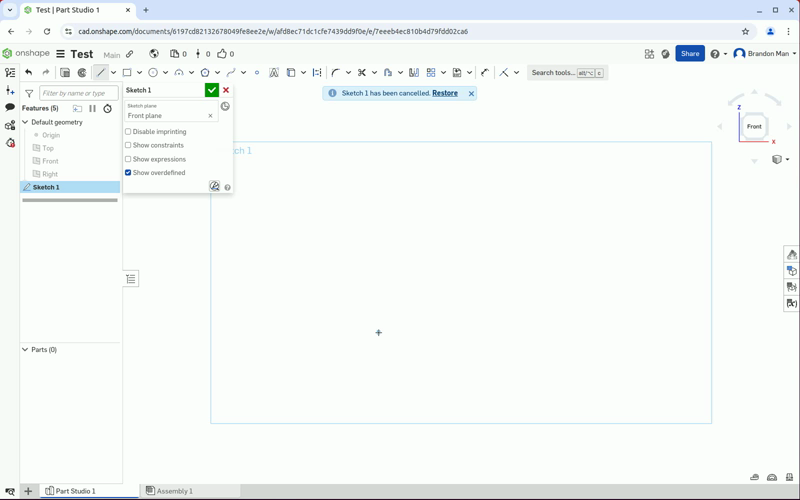
mouse_move(572, 332)
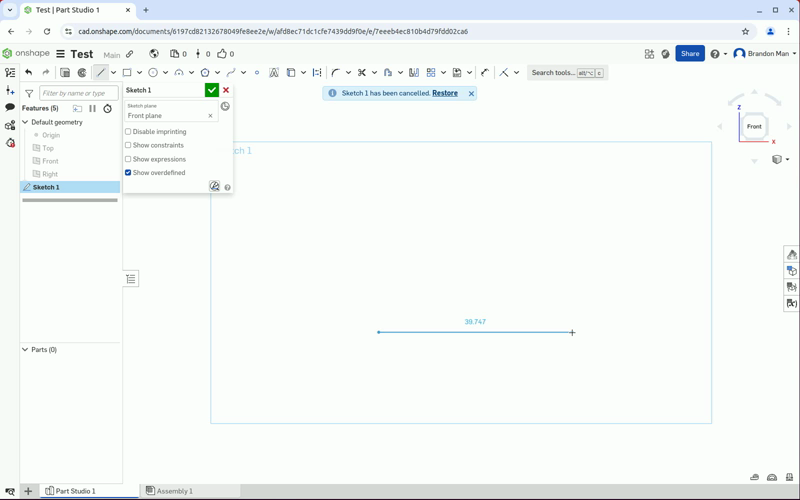
click(572, 332)
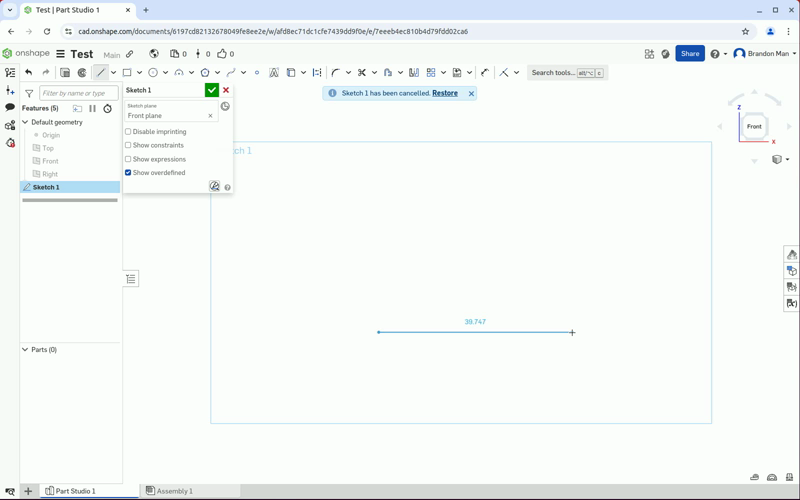
key_up(shift)
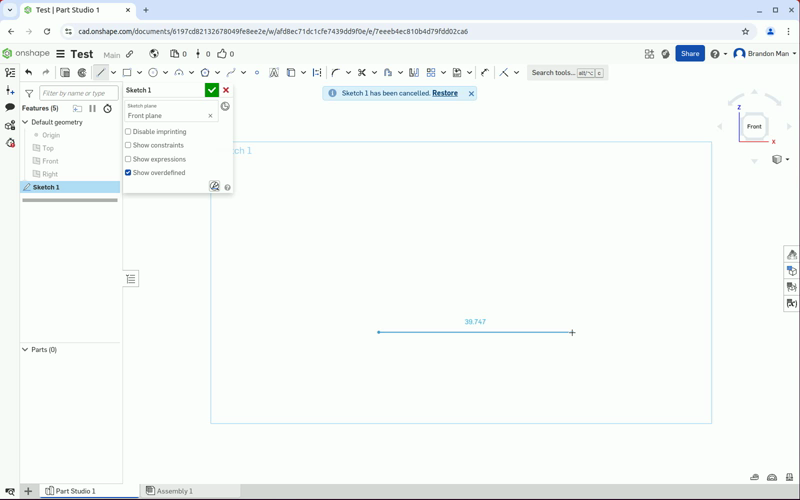
key_down(shift)
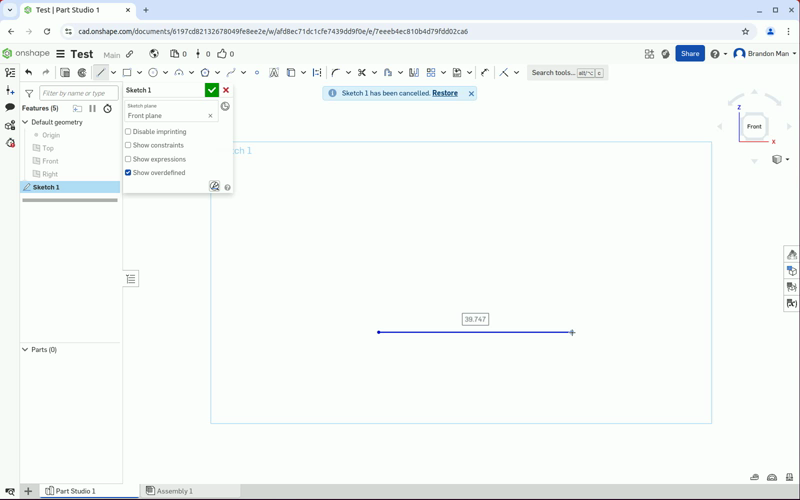
mouse_move(572, 250)
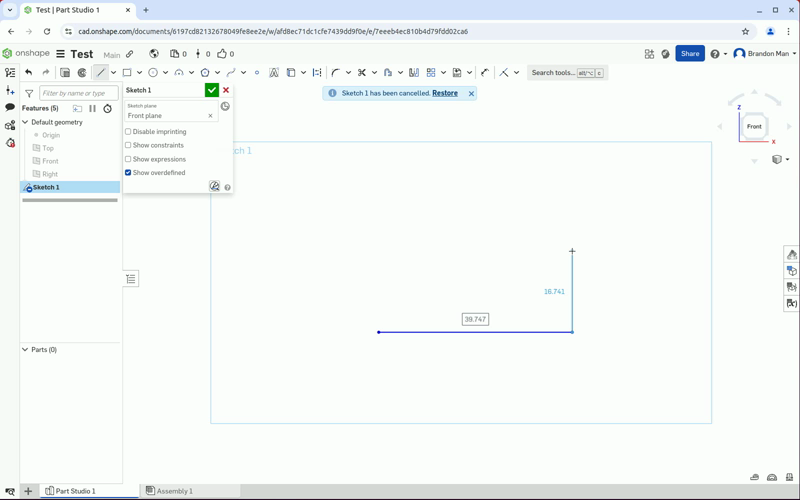
click(572, 250)
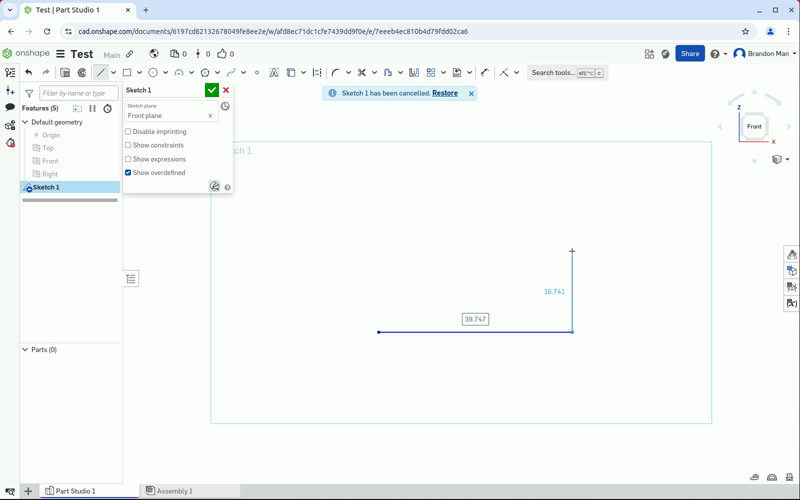
key_up(shift)
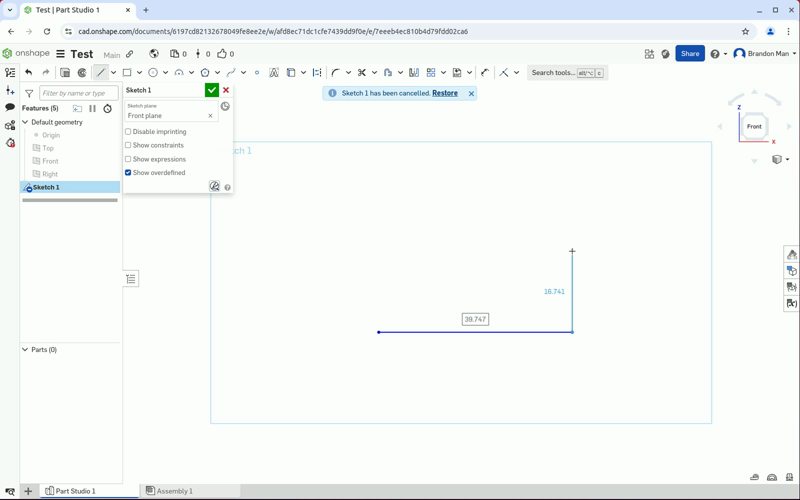
key_down(shift)
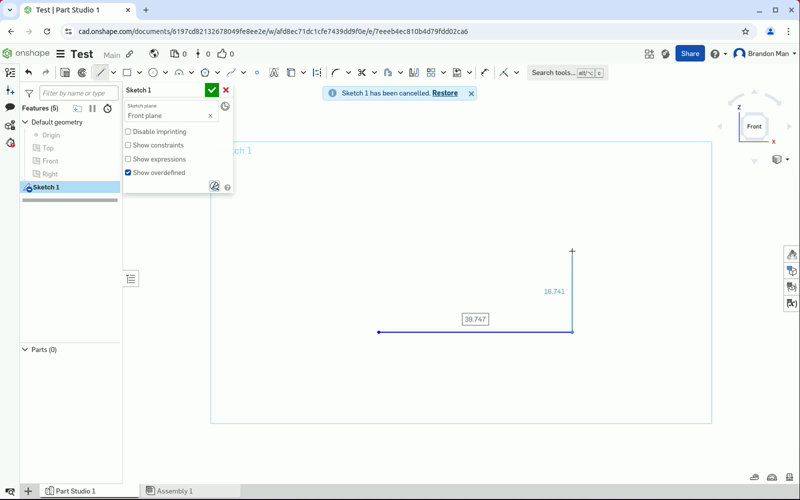
mouse_move(378, 250)
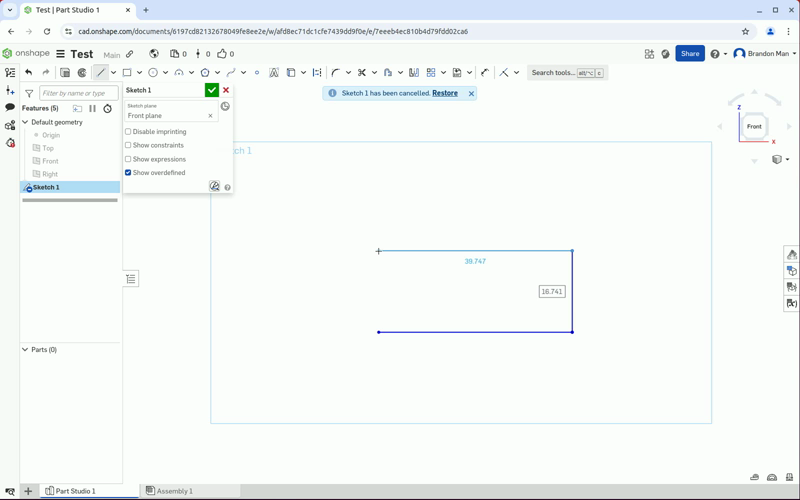
click(378, 250)
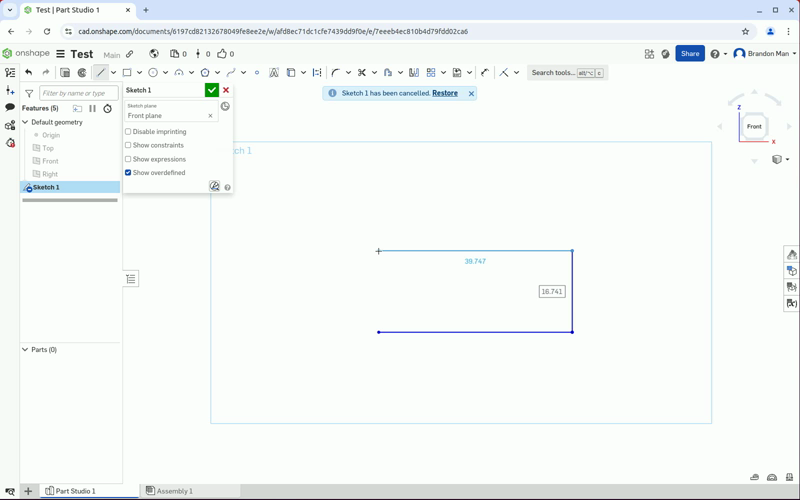
key_up(shift)
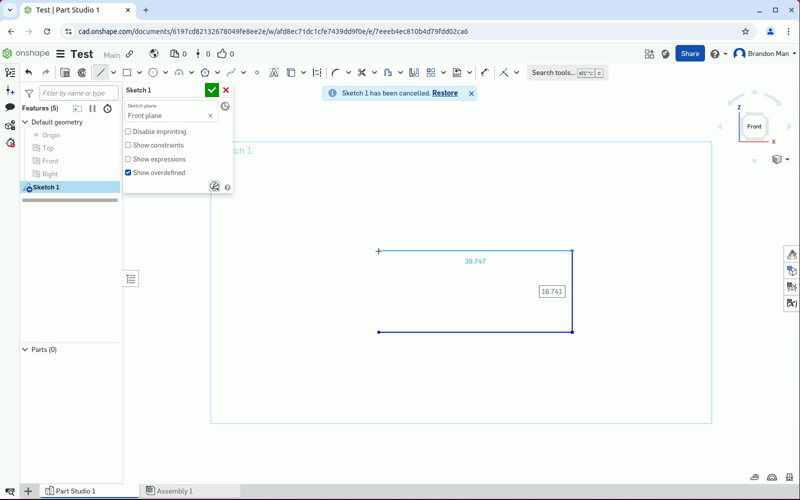
key_down(shift)
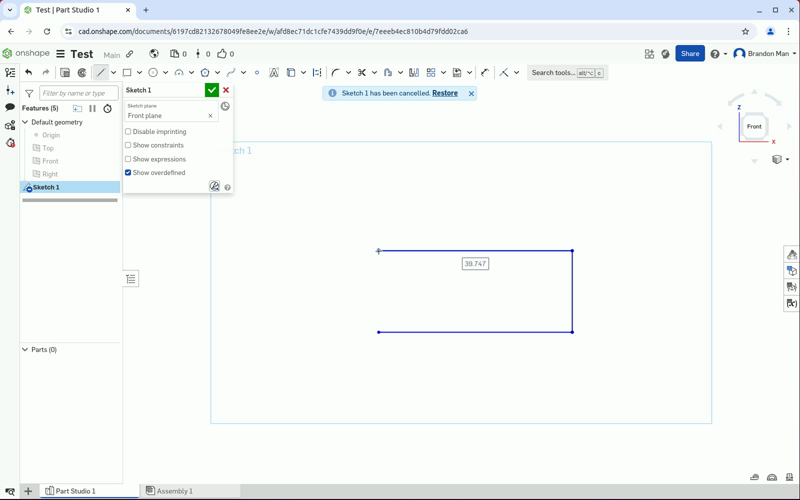
mouse_move(378, 332)
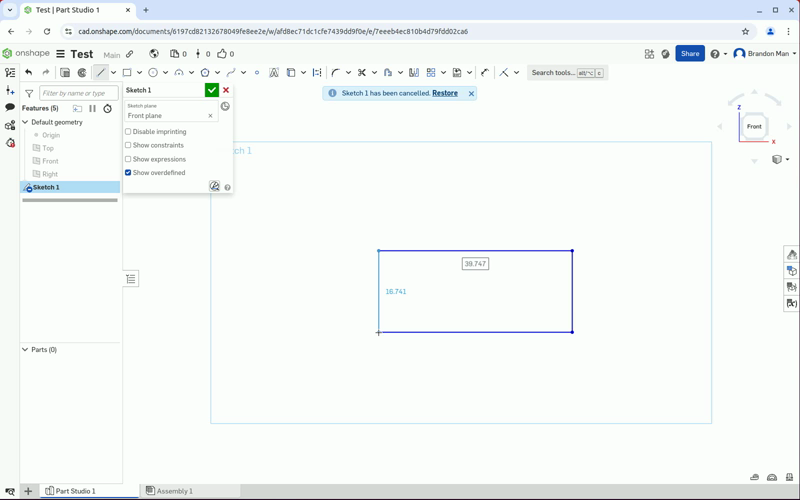
key_up(shift)
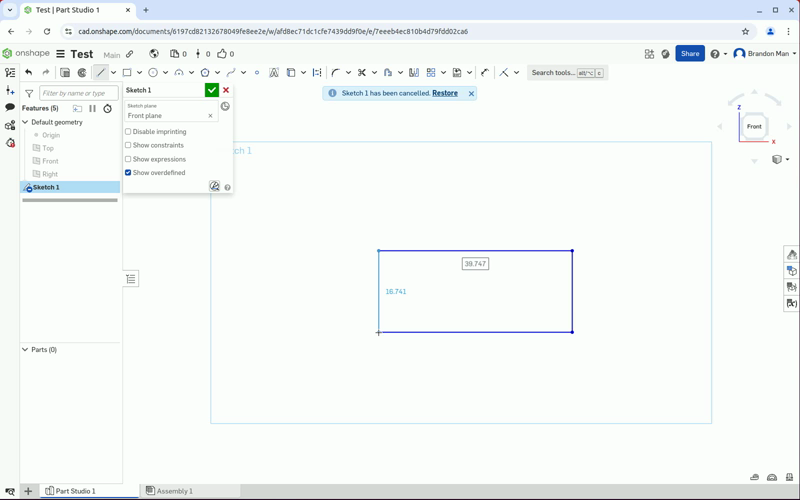
click(378, 332)
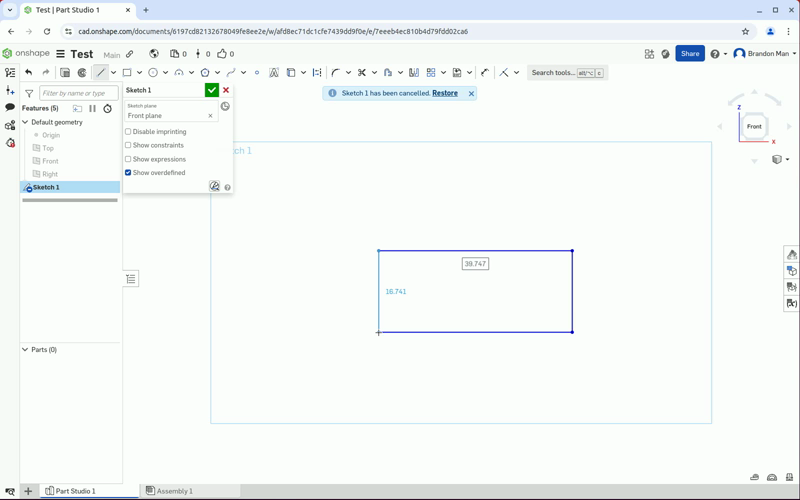
key(esc)
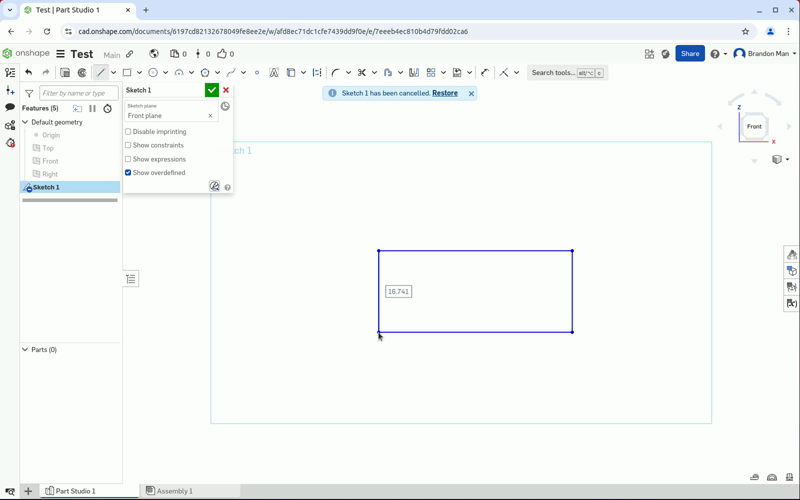
mouse_move(485, 314)
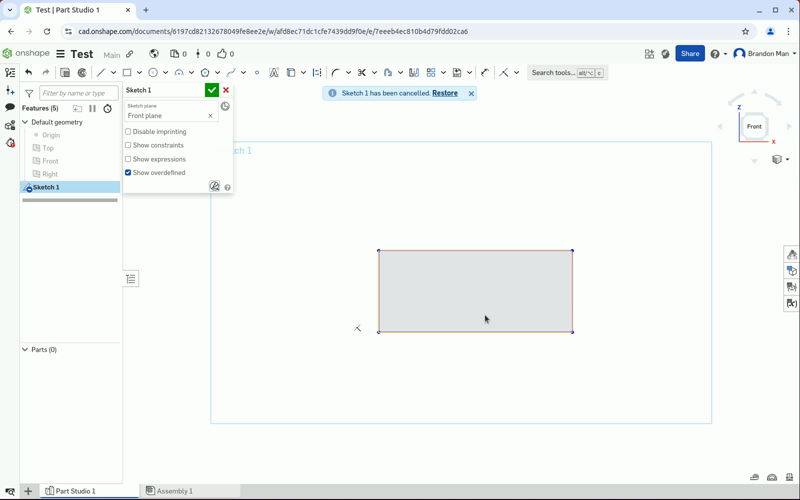
click(485, 314)
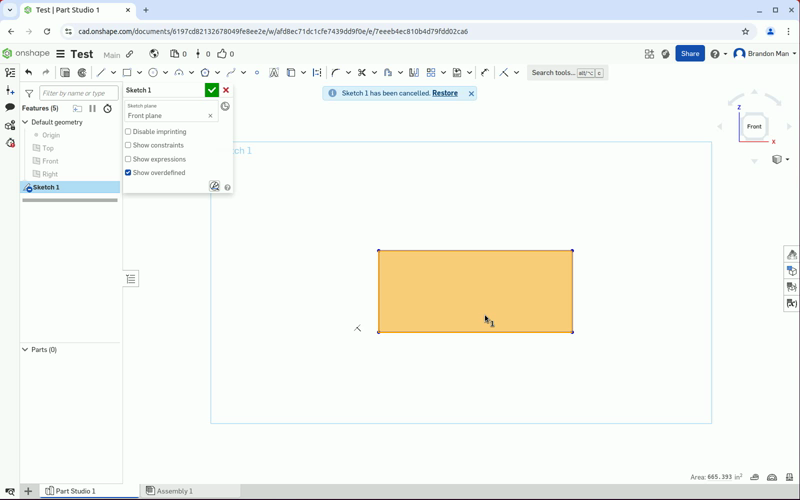
mouse_move(73, 352)
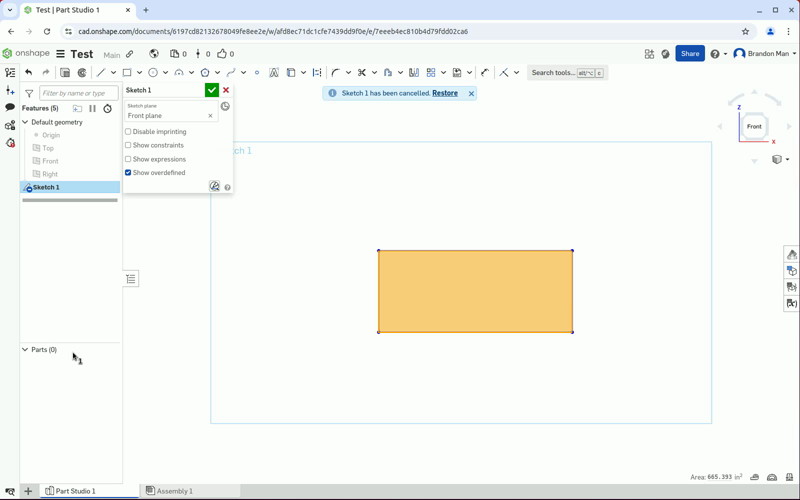
key(shift+y)
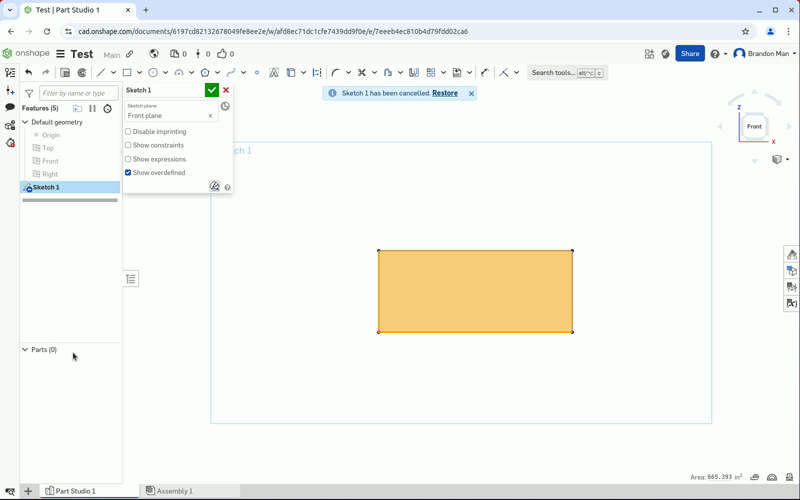
key(shift+e)
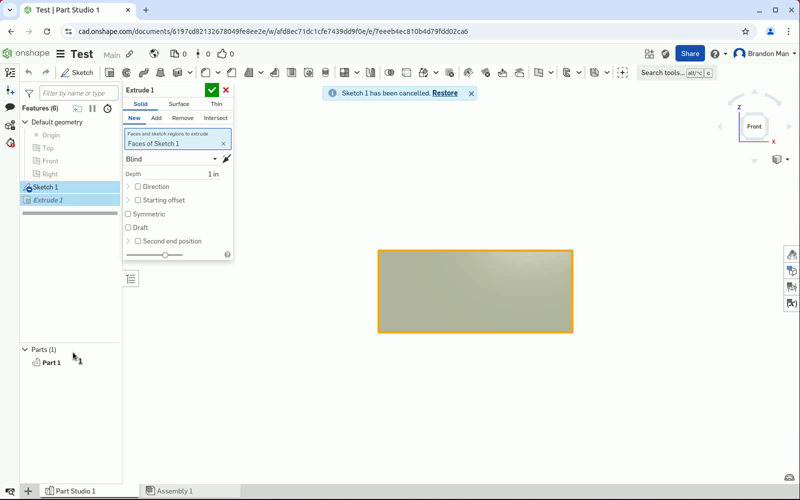
mouse_move(143, 106)
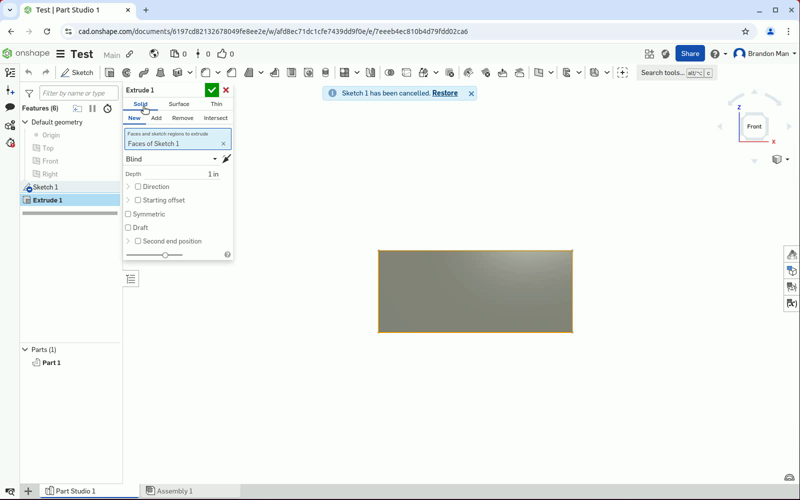
click(143, 106)
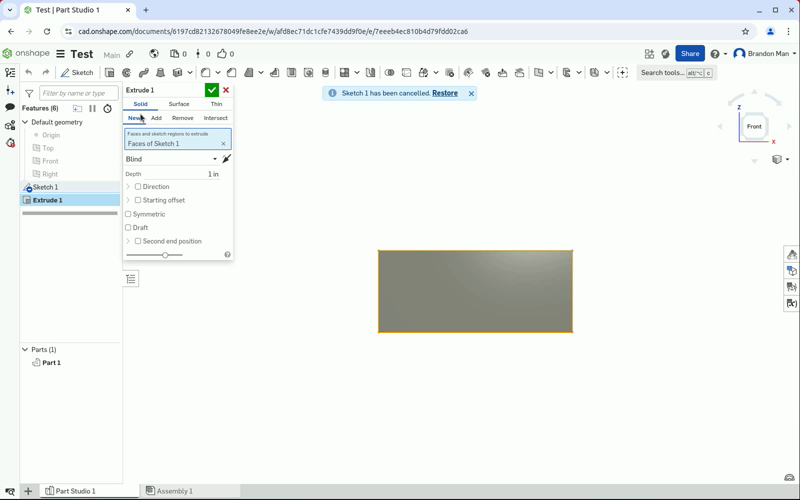
mouse_move(137, 120)
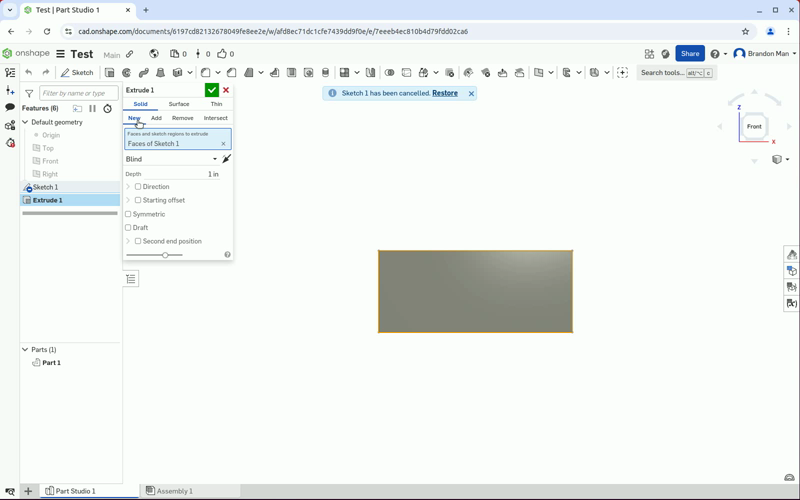
click(137, 120)
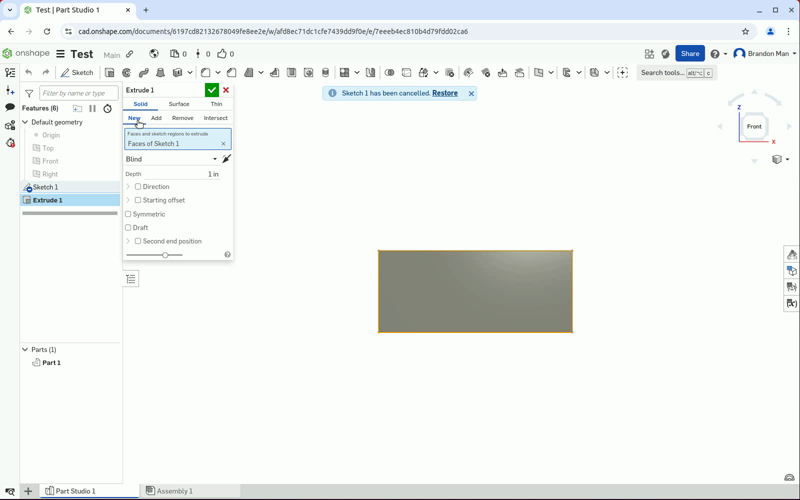
key(tab, 4)
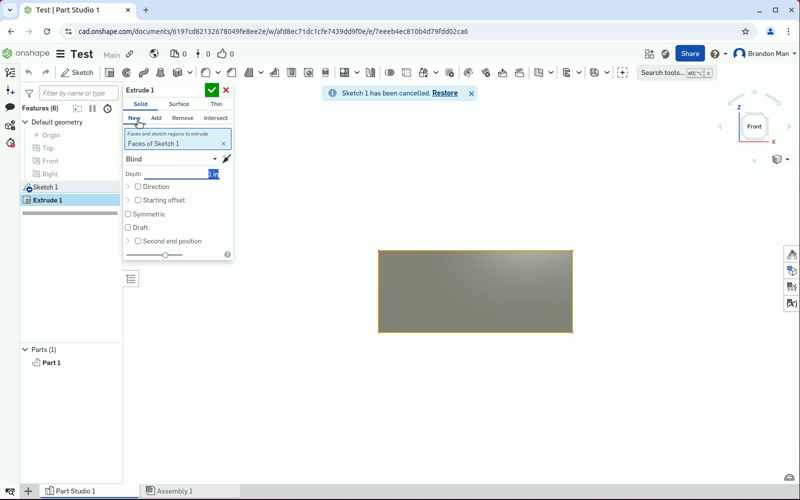
text(6.499)
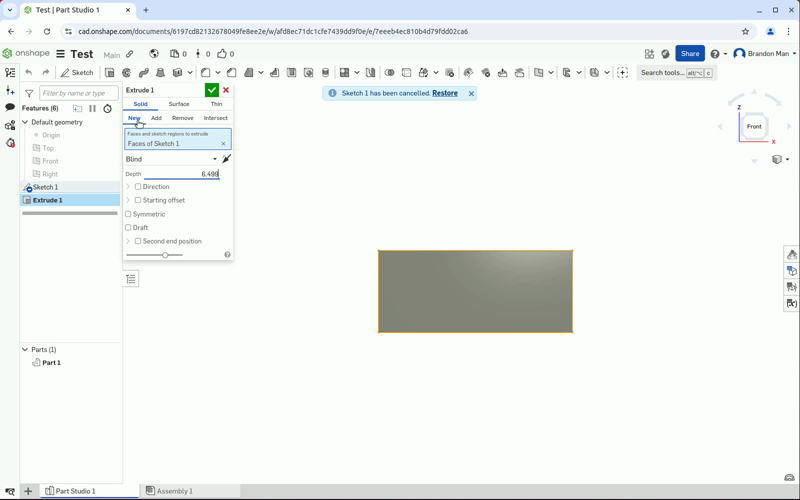
key(enter)
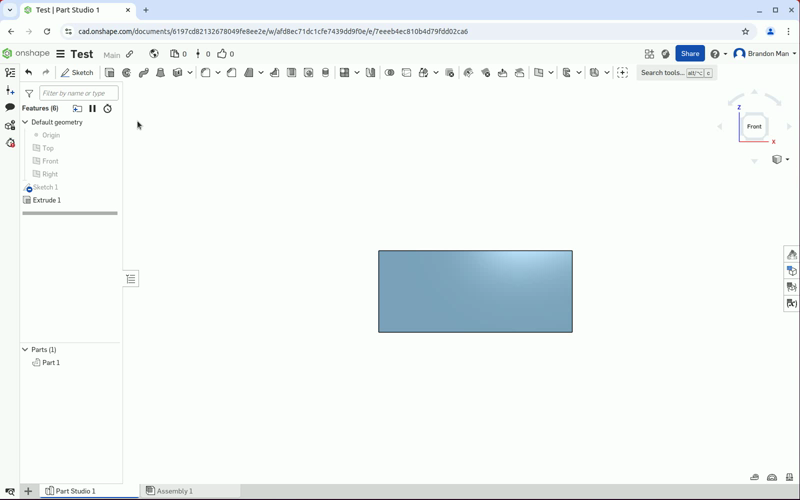
key(shift+h)
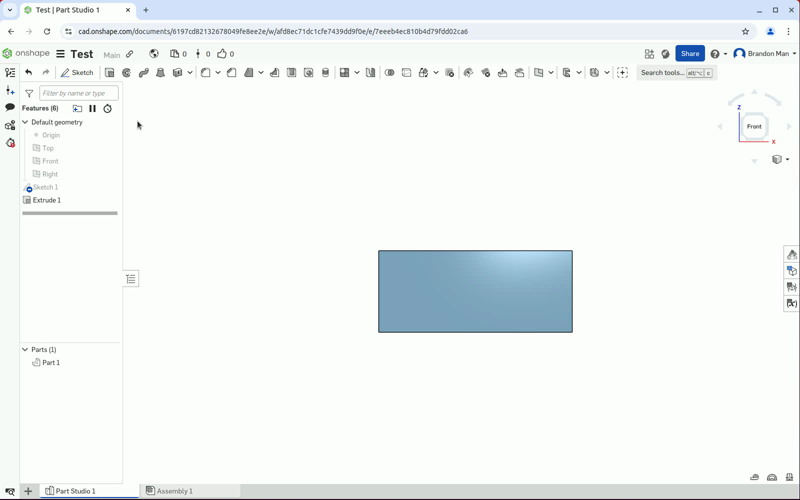
key(shift+h)
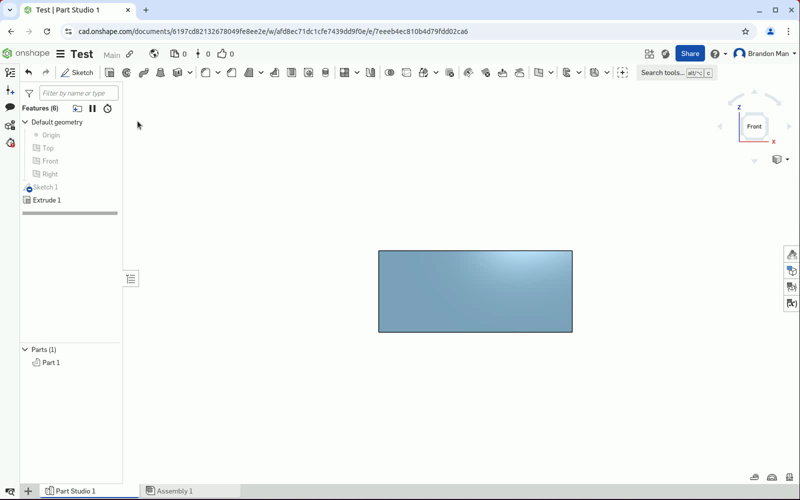
mouse_move(73, 189)
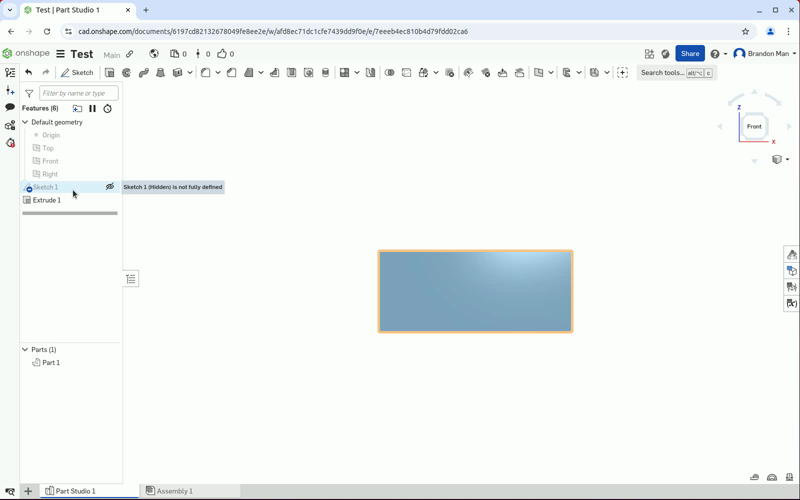
click(73, 189)
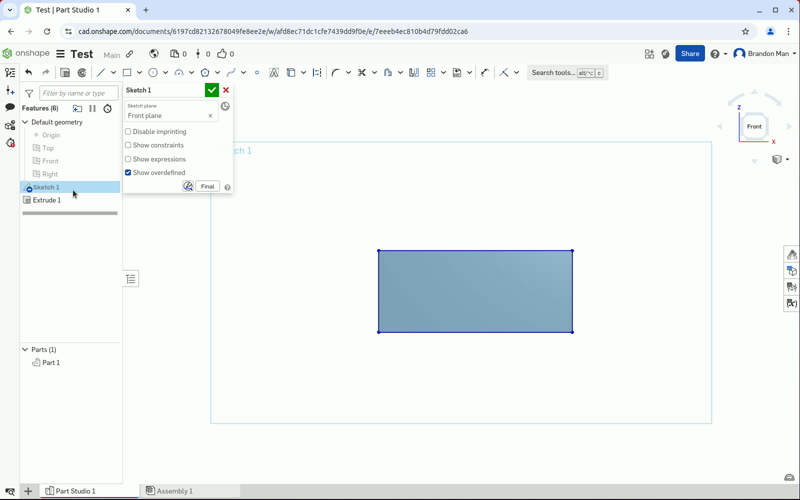
mouse_move(229, 92)
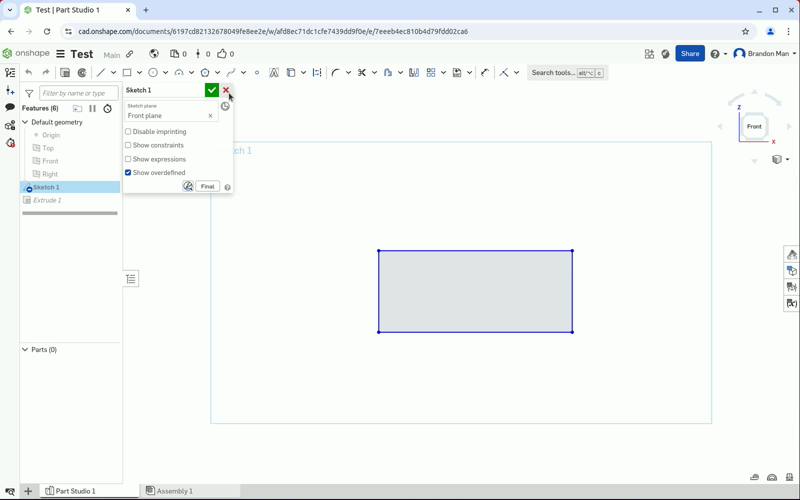
click(229, 92)
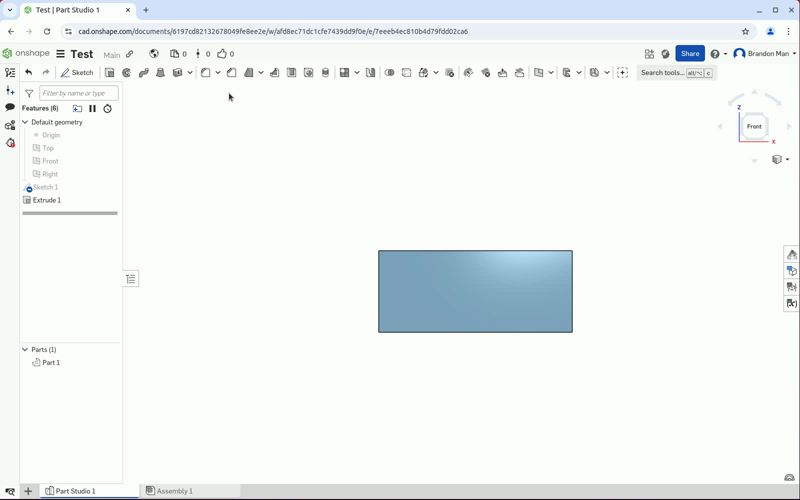
mouse_move(541, 75)
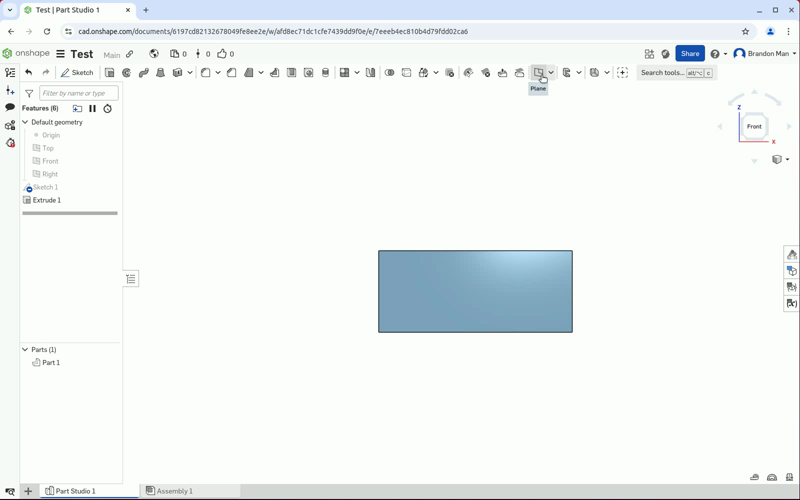
click(541, 75)
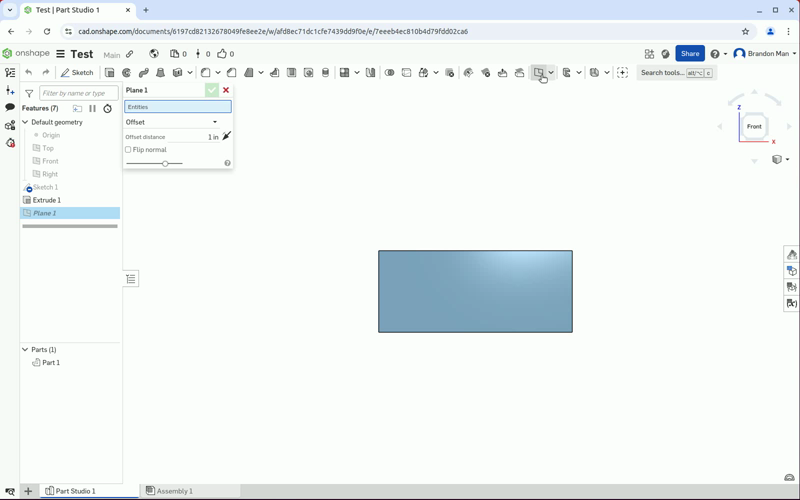
mouse_move(73, 163)
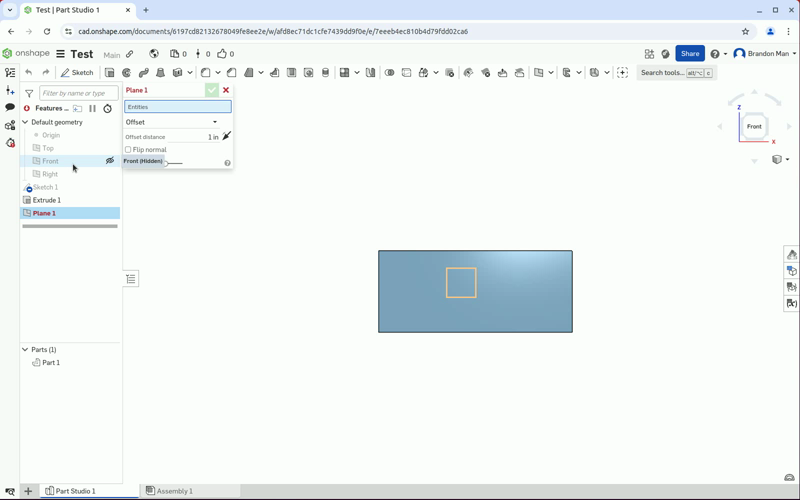
click(73, 163)
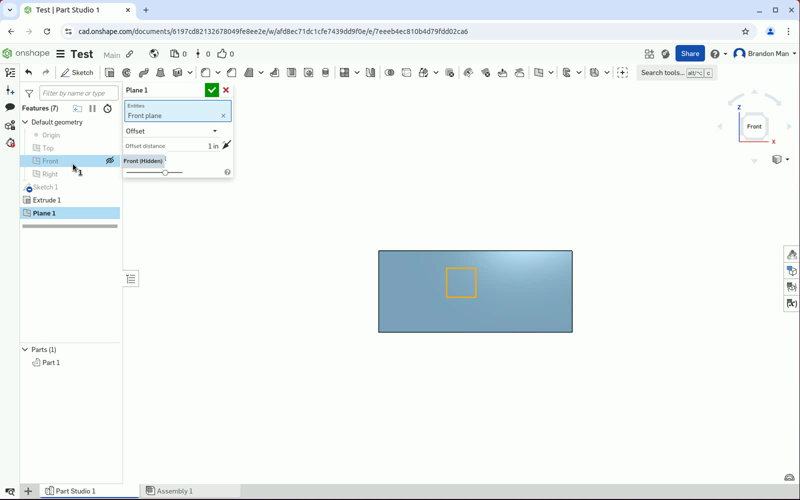
key(tab, 2)
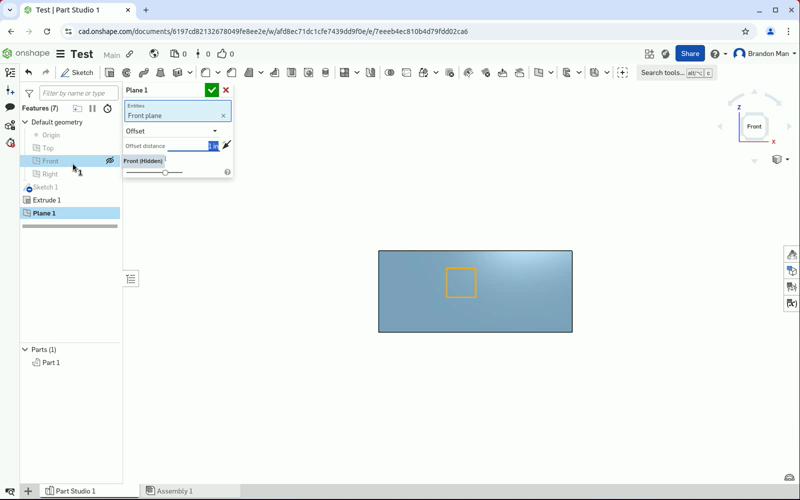
text(6.501)
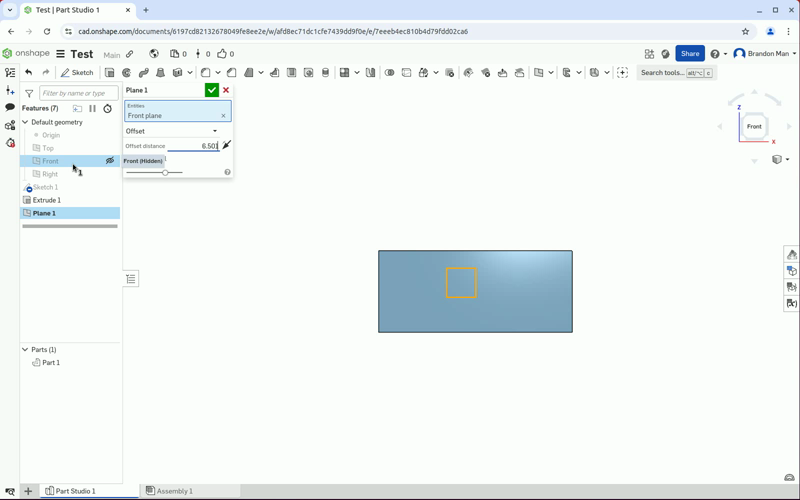
key(enter, 2)
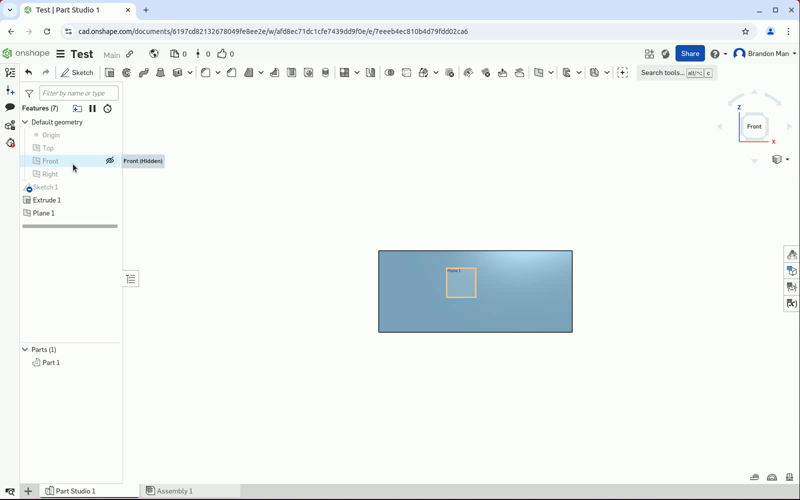
key(shift+s)
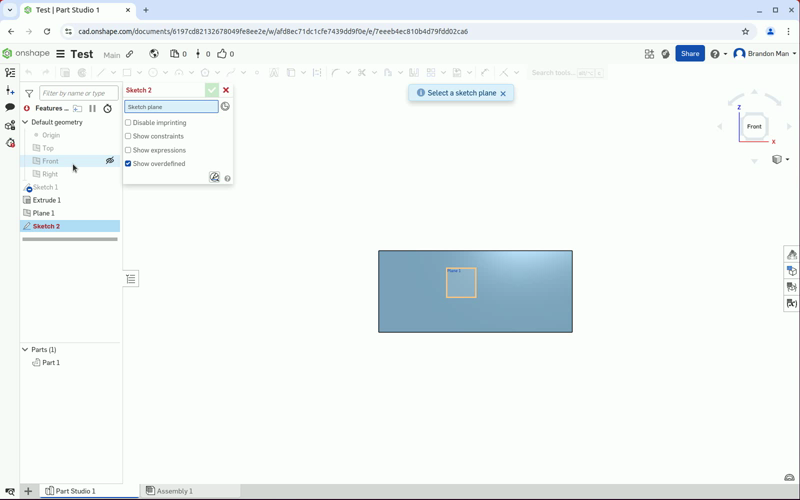
mouse_move(73, 215)
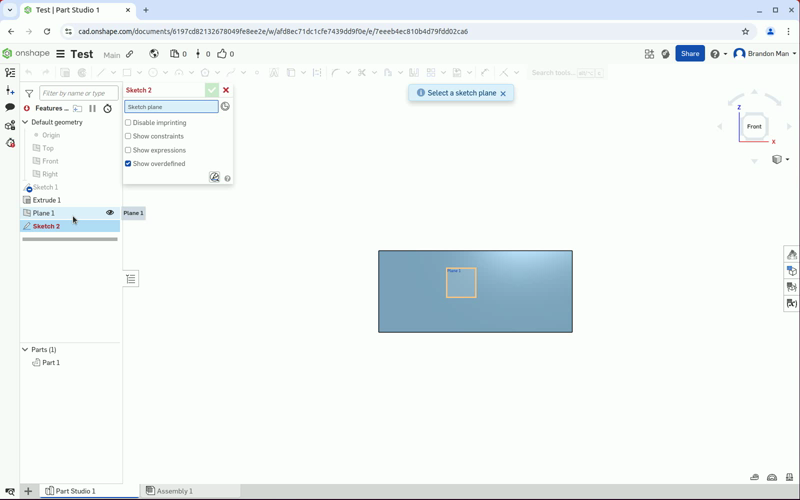
click(73, 215)
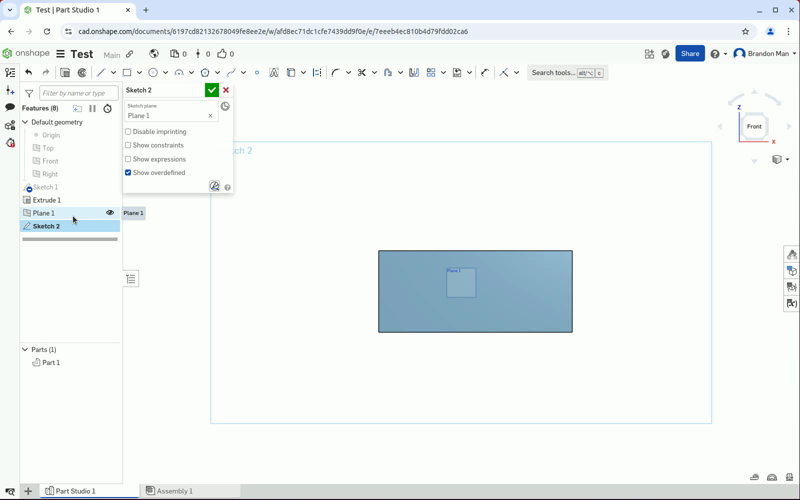
mouse_move(73, 352)
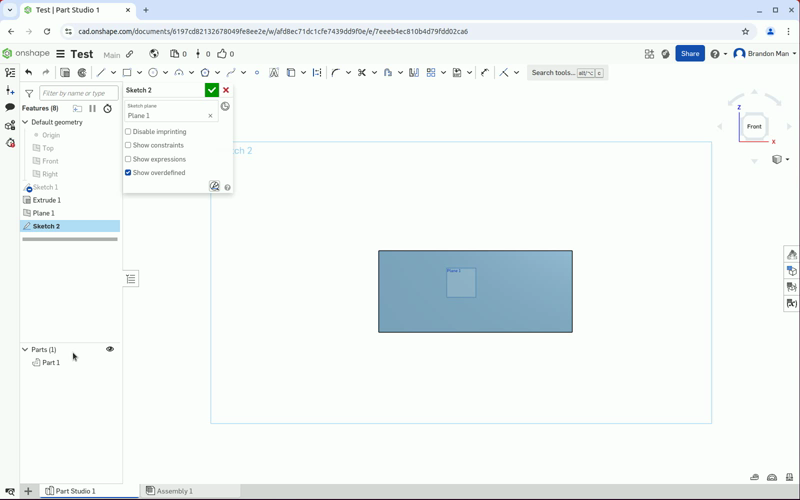
key(y)
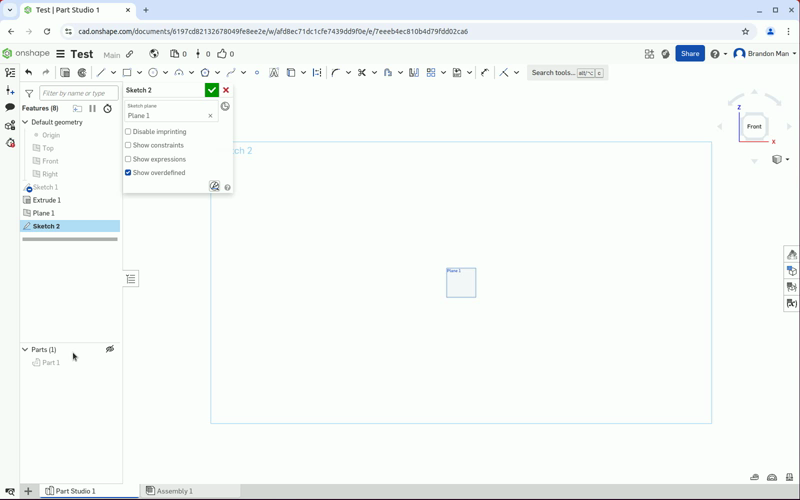
key(l)
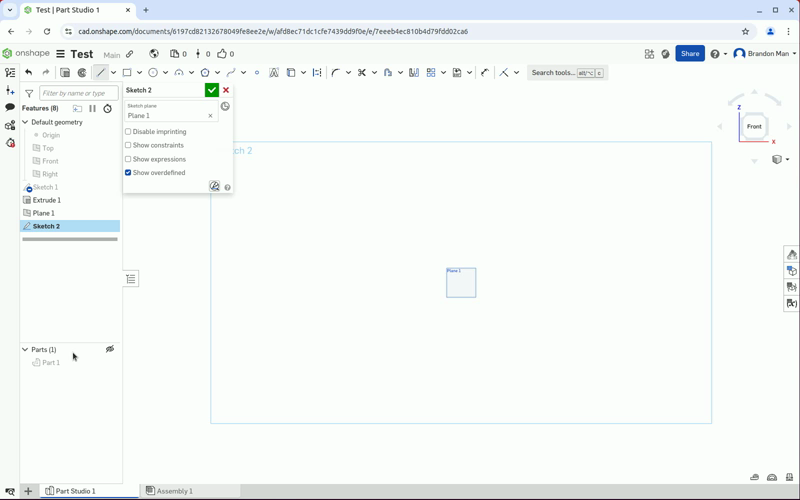
key_down(shift)
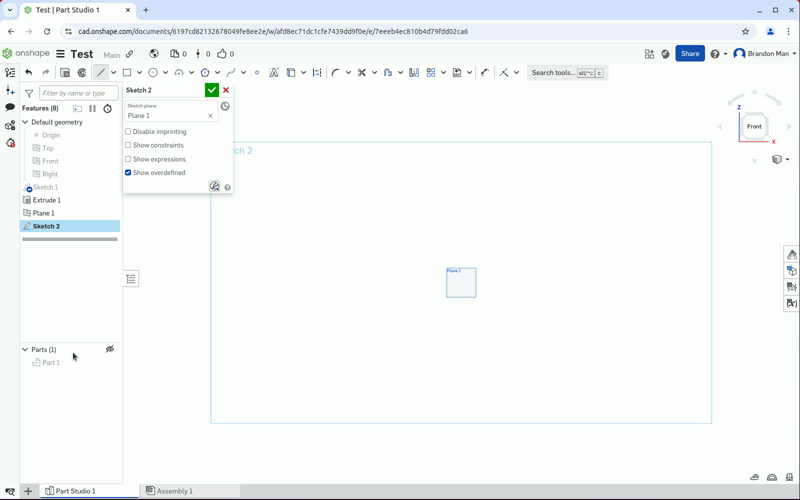
mouse_move(411, 320)
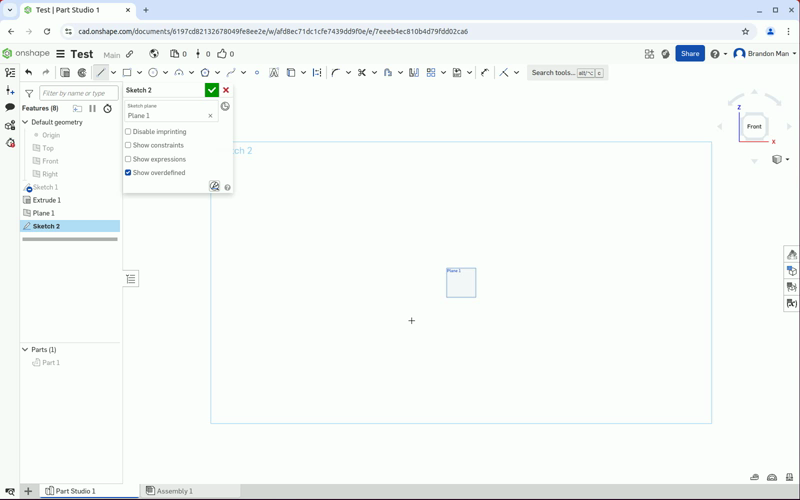
click(411, 320)
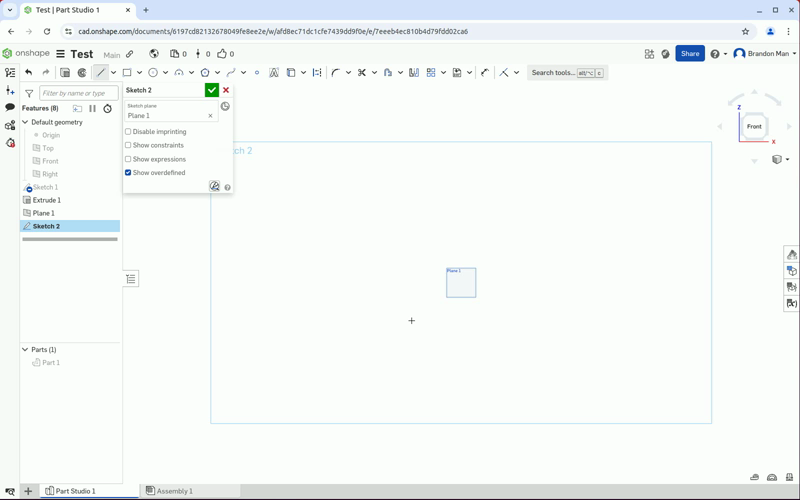
key_up(shift)
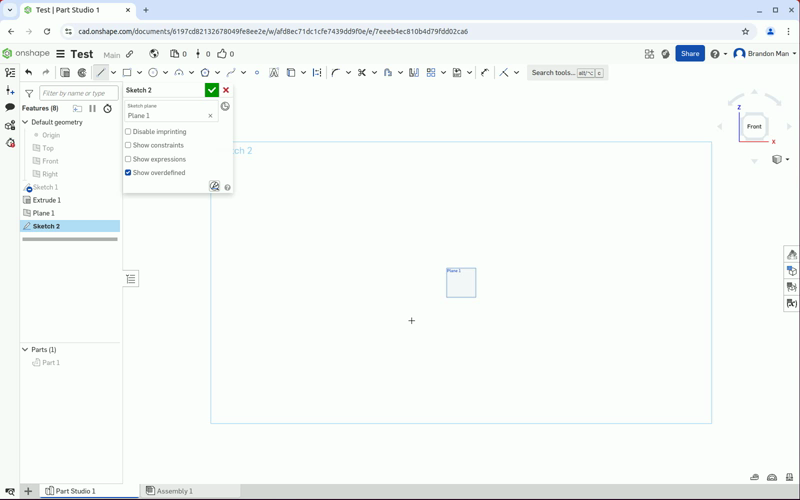
key_down(shift)
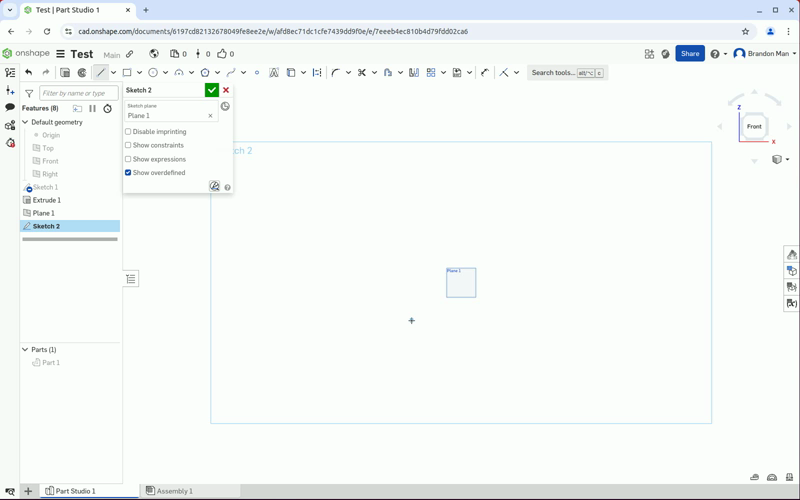
mouse_move(521, 320)
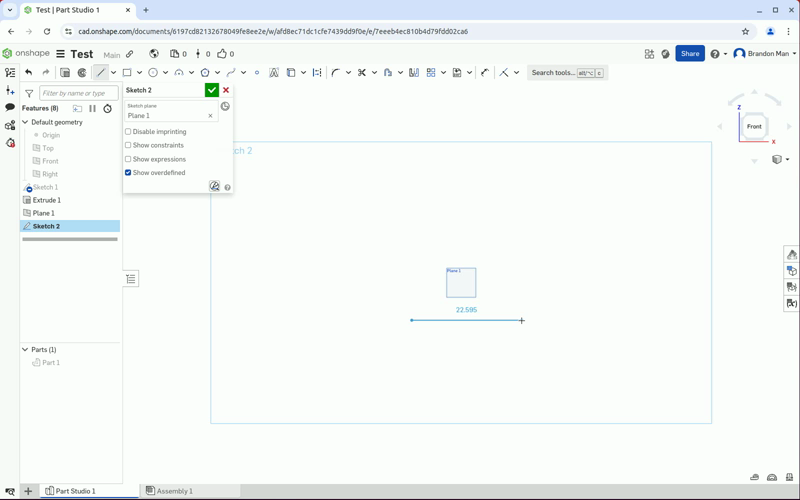
click(521, 320)
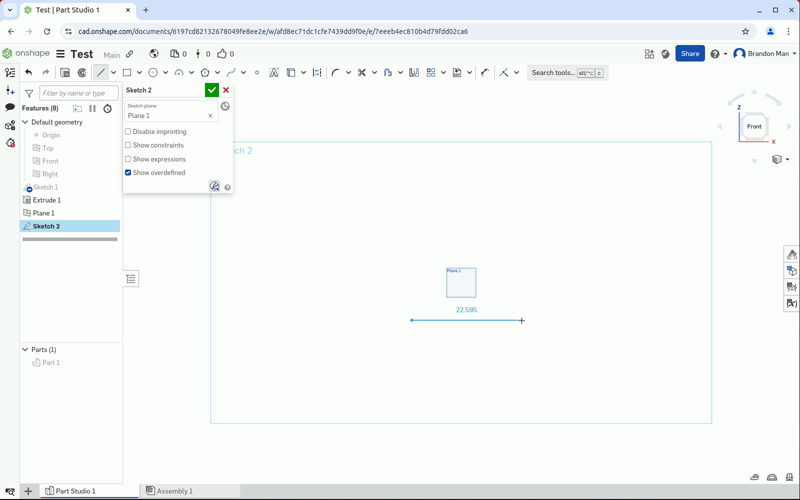
key_up(shift)
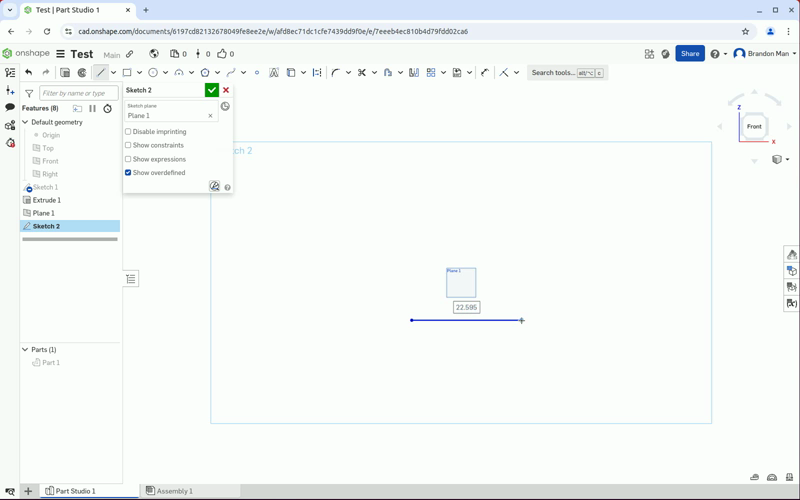
key_down(shift)
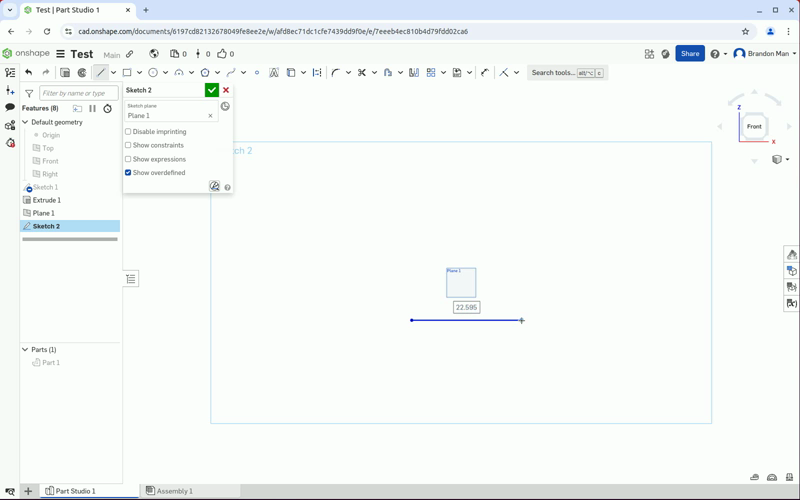
mouse_move(521, 257)
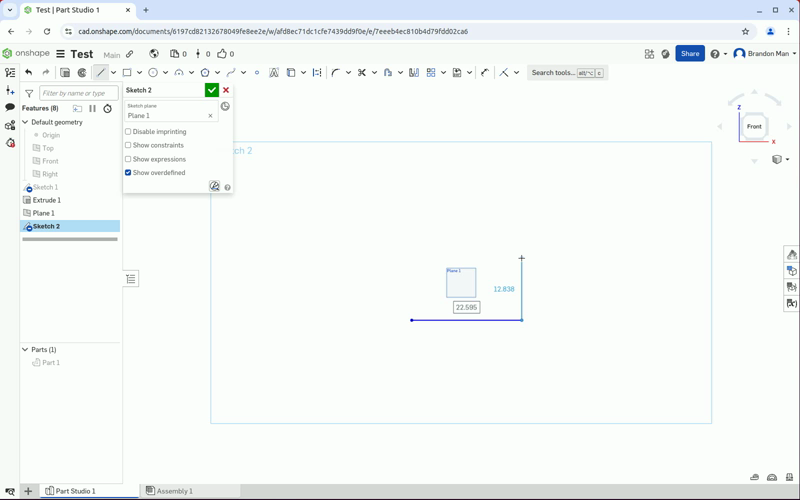
click(521, 257)
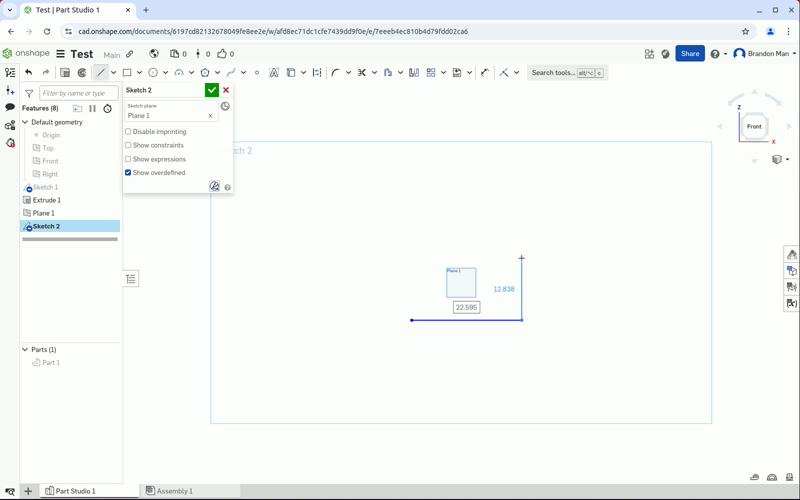
key_up(shift)
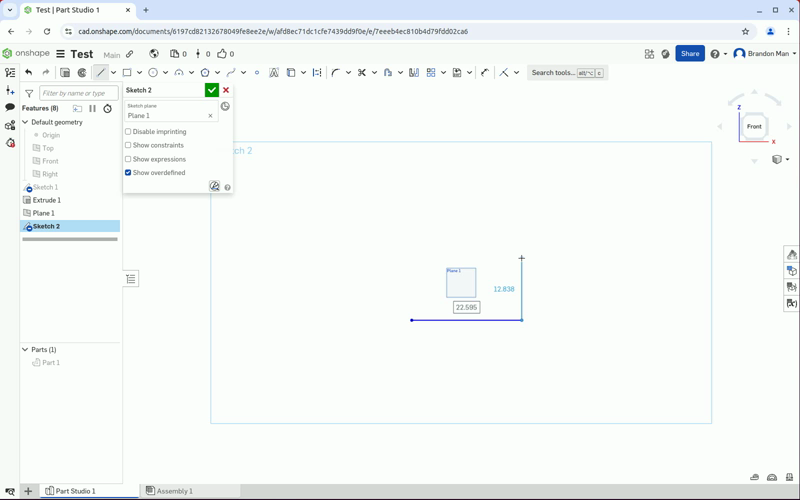
key_down(shift)
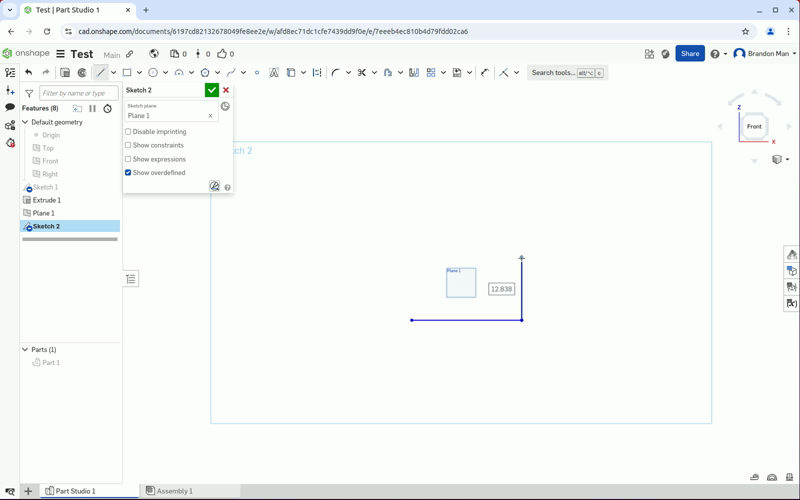
mouse_move(411, 257)
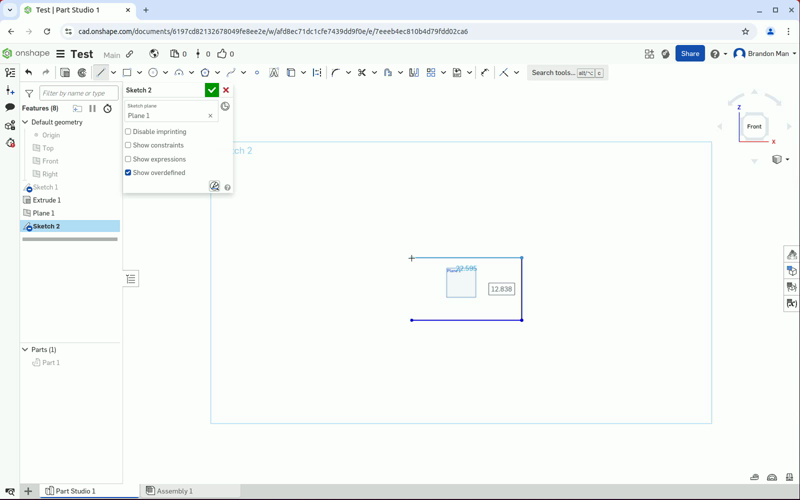
click(411, 257)
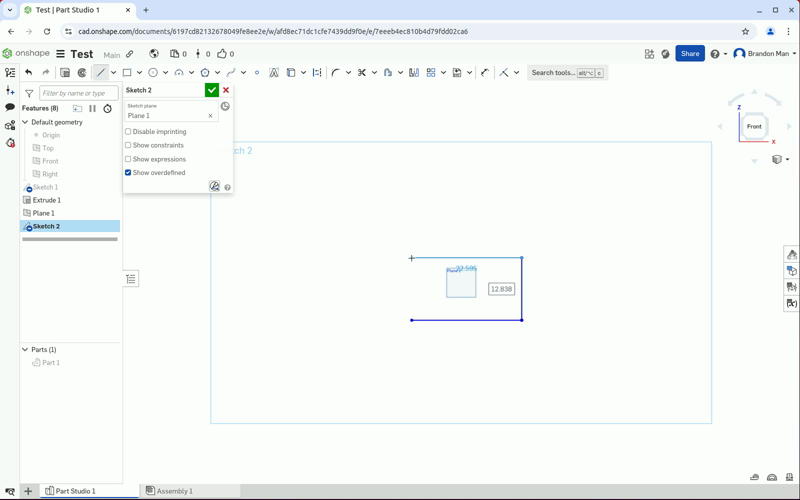
key_up(shift)
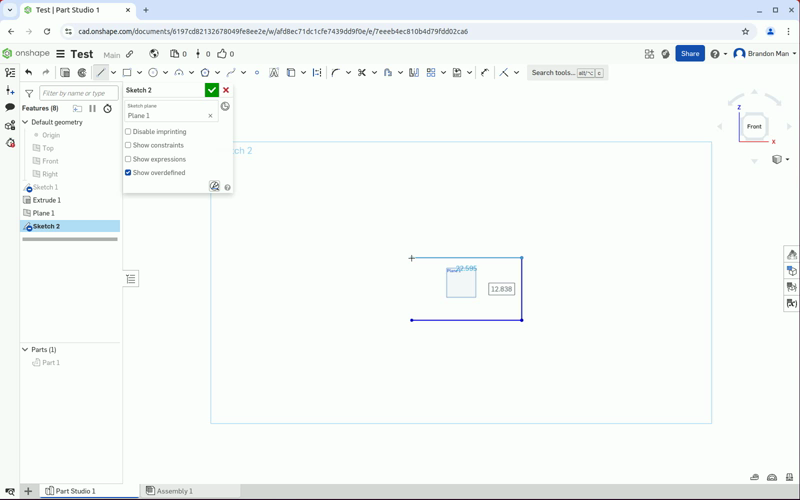
key_down(shift)
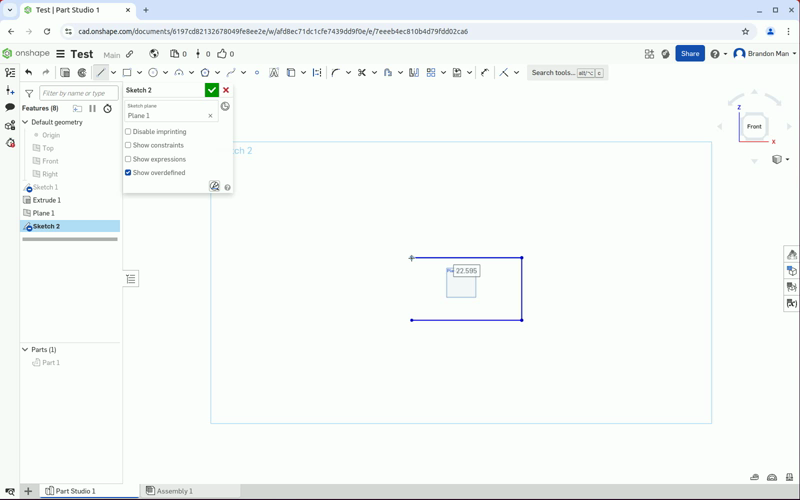
mouse_move(411, 320)
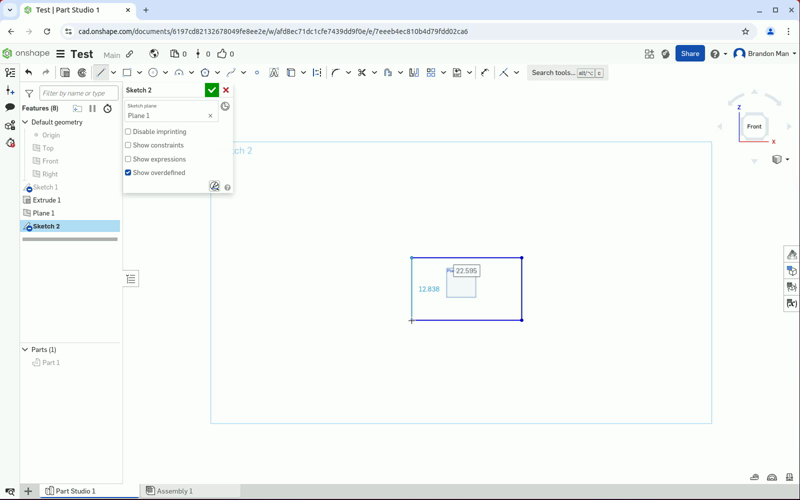
key_up(shift)
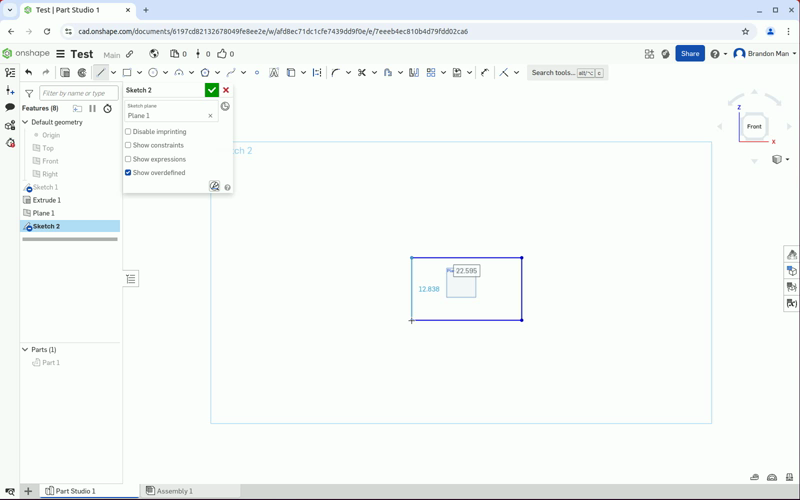
click(411, 320)
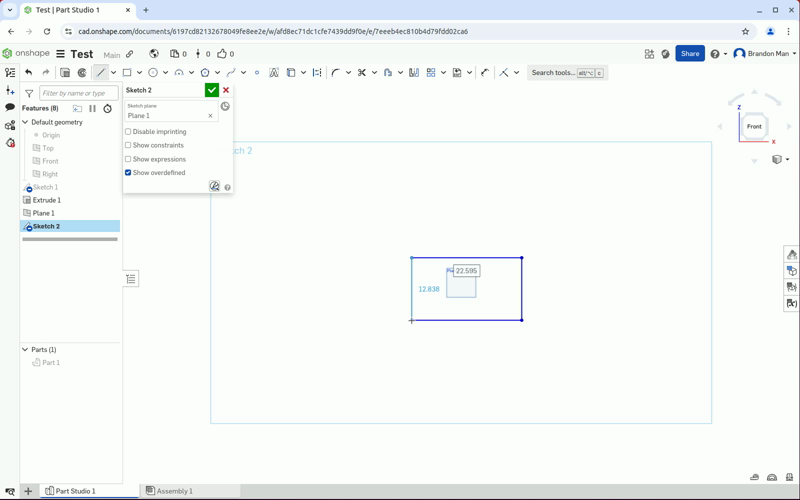
key(esc)
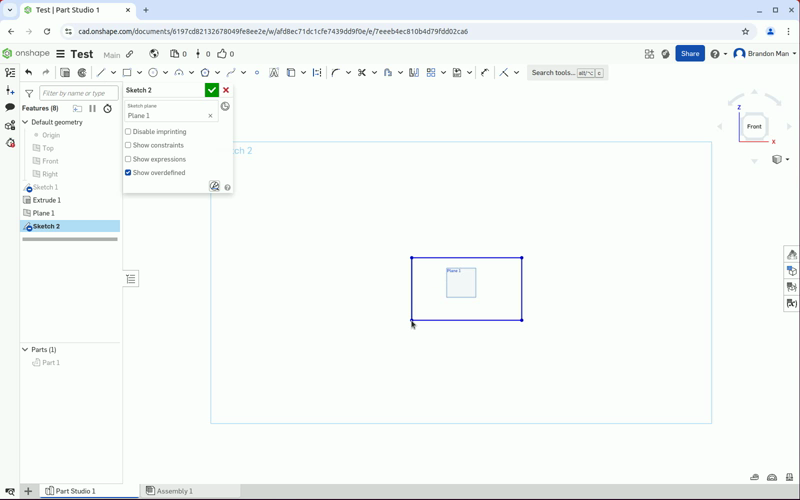
mouse_move(460, 290)
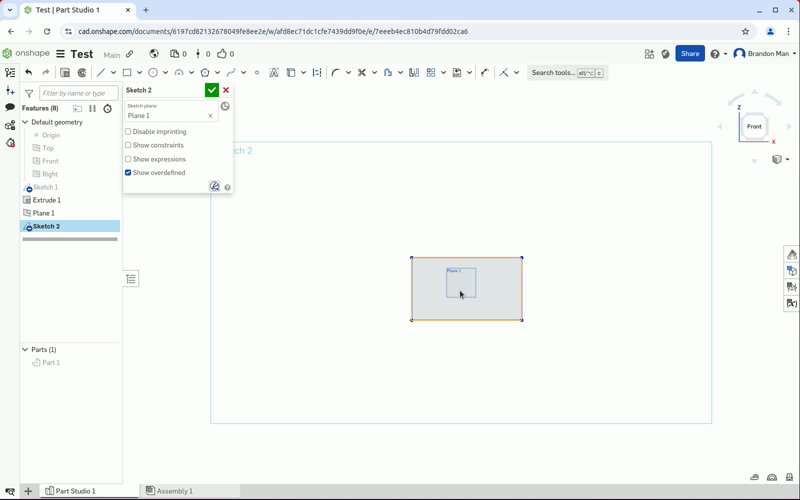
click(460, 290)
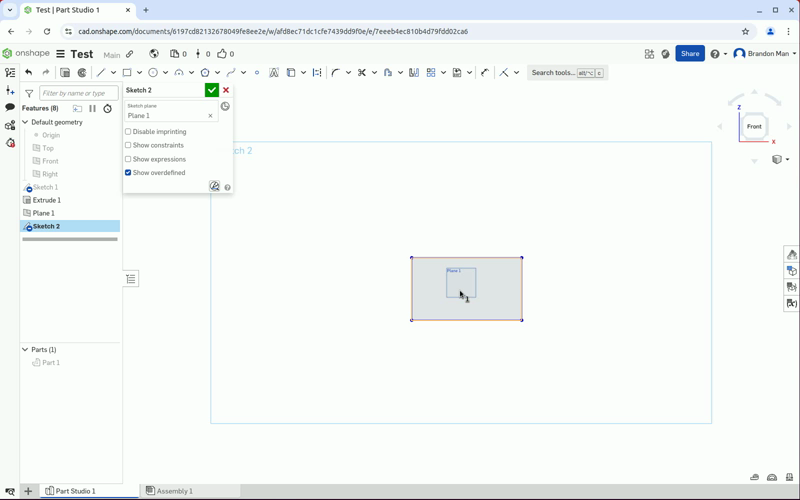
mouse_move(73, 352)
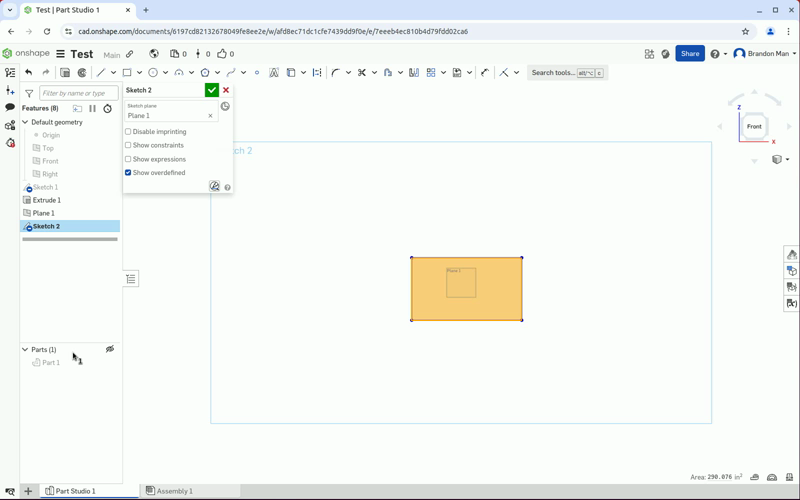
key(shift+y)
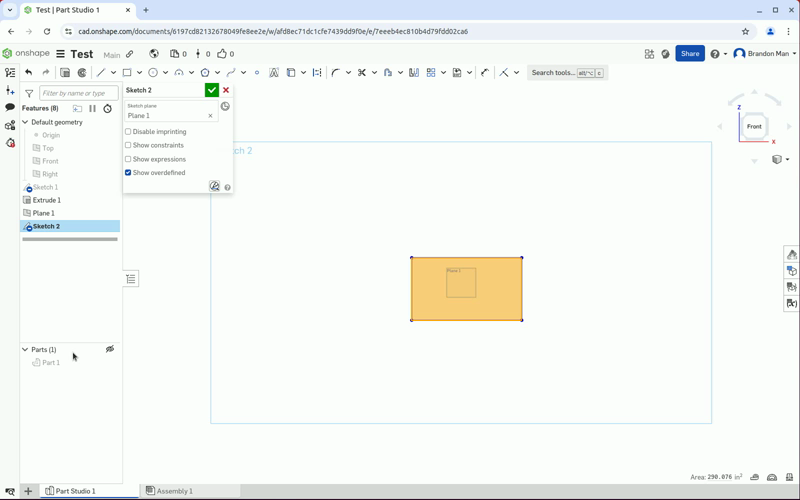
key(shift+e)
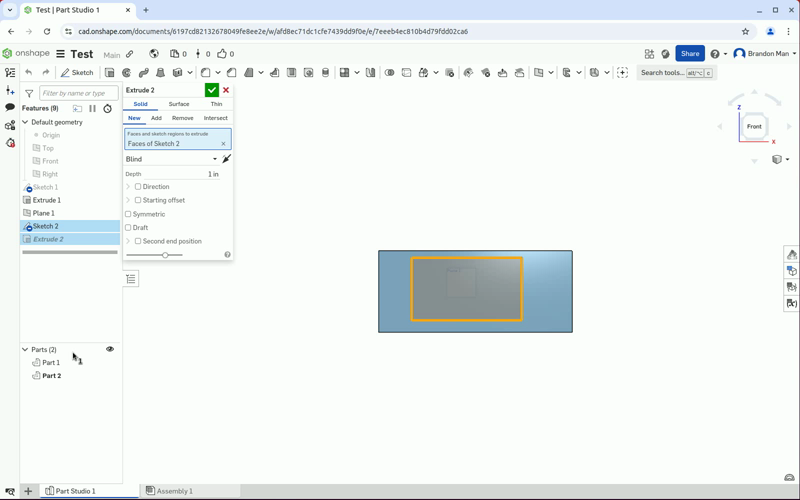
mouse_move(143, 106)
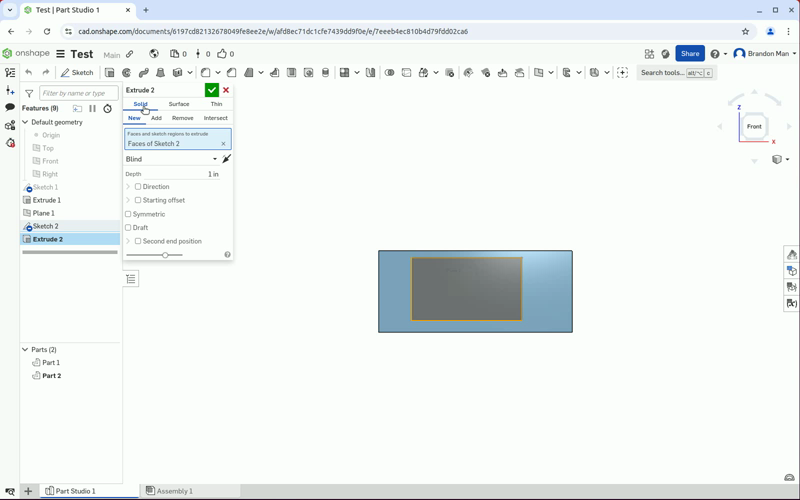
click(143, 106)
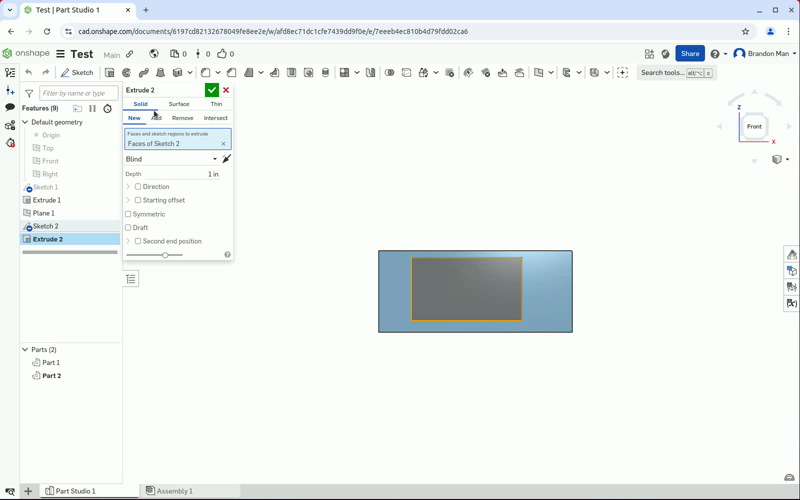
mouse_move(186, 120)
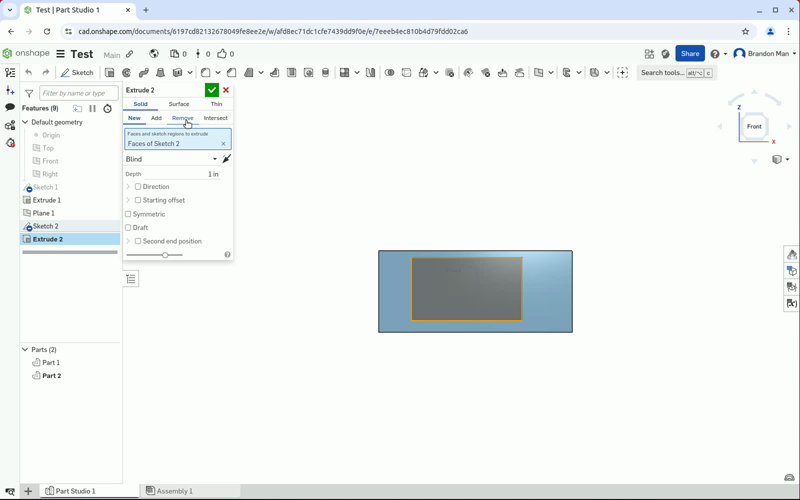
click(186, 120)
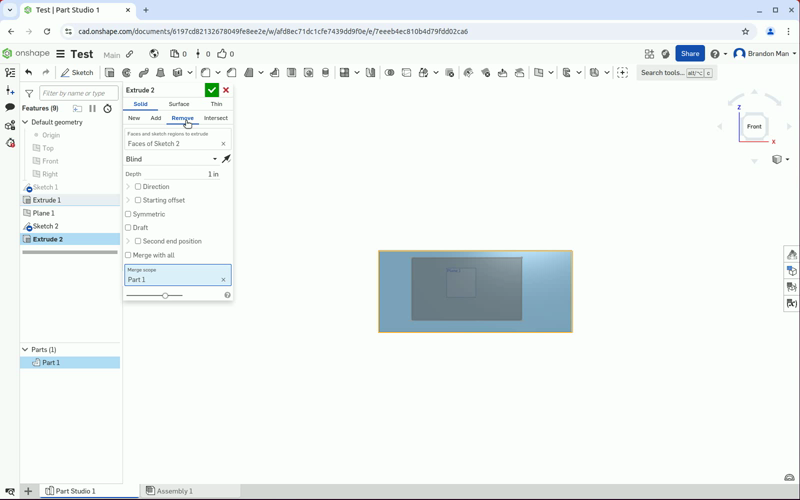
key(tab, 4)
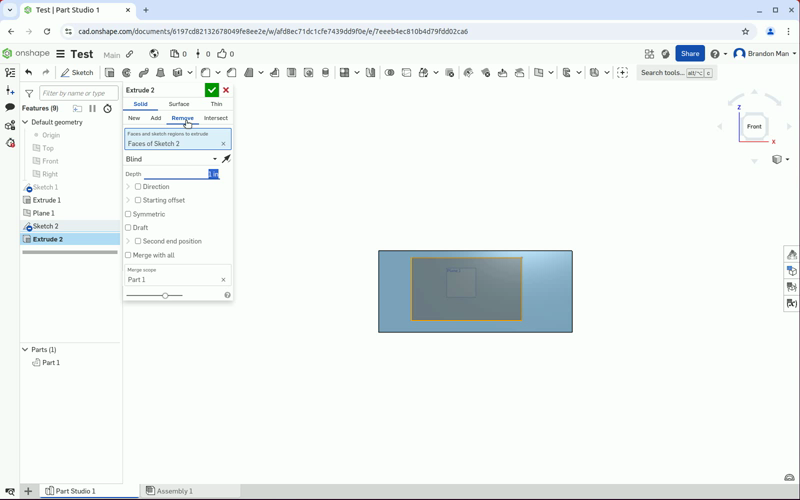
text(3.851)
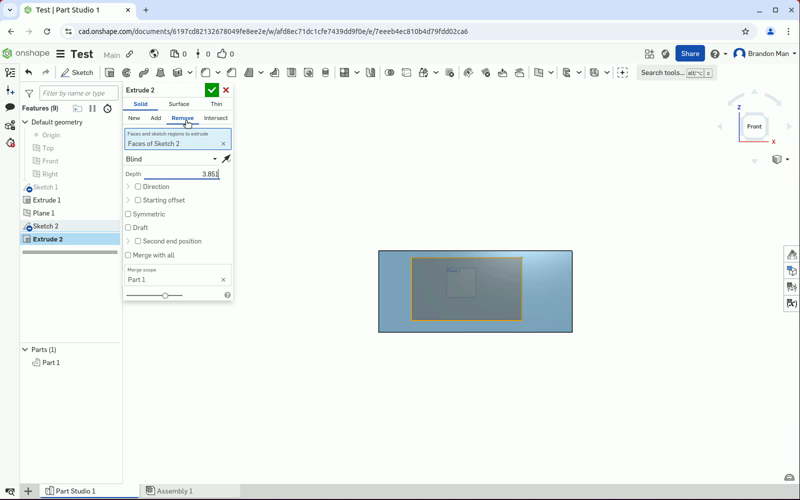
key(tab, 6)
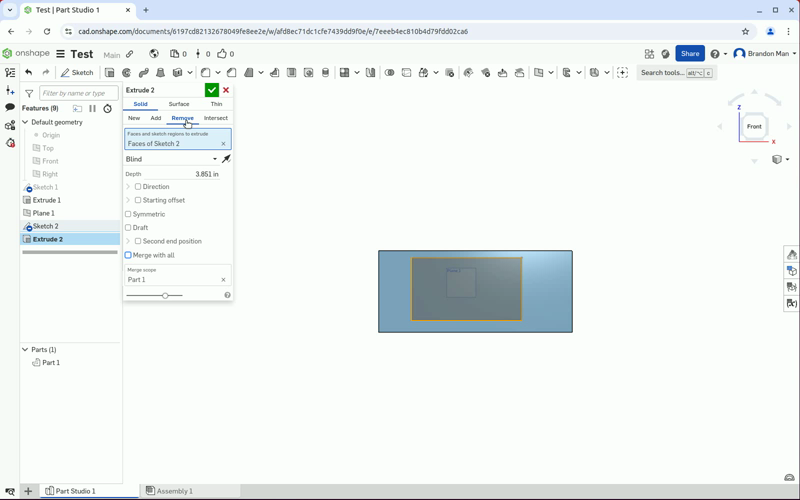
key(space)
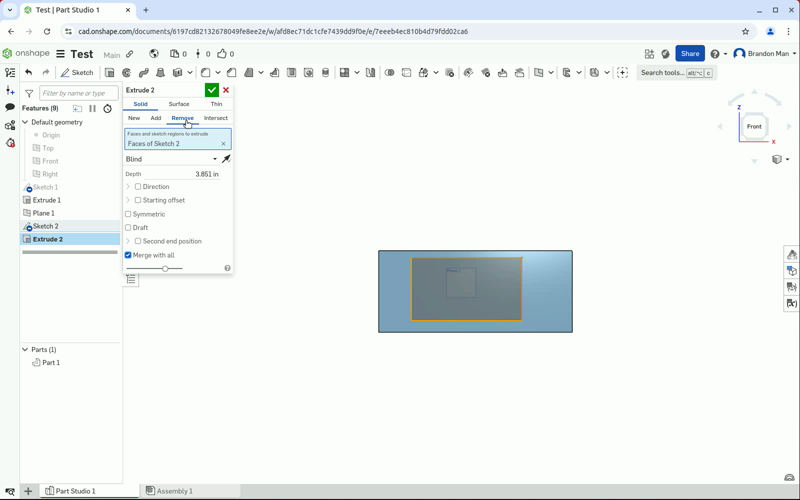
key(enter)
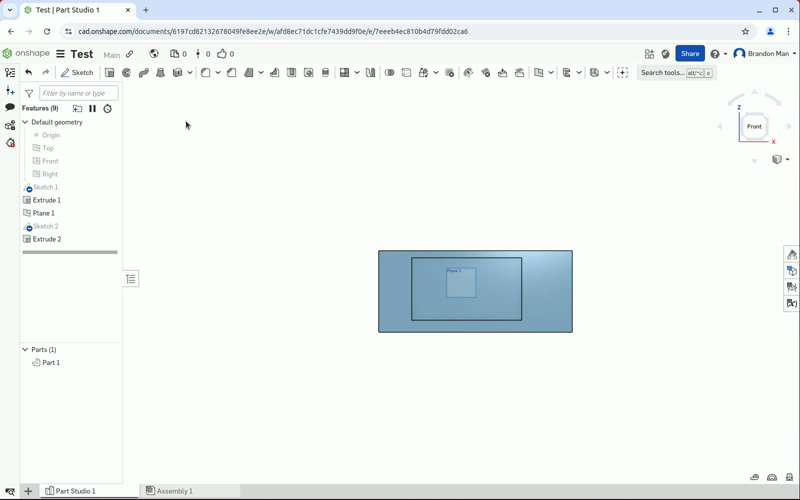
key(shift+h)
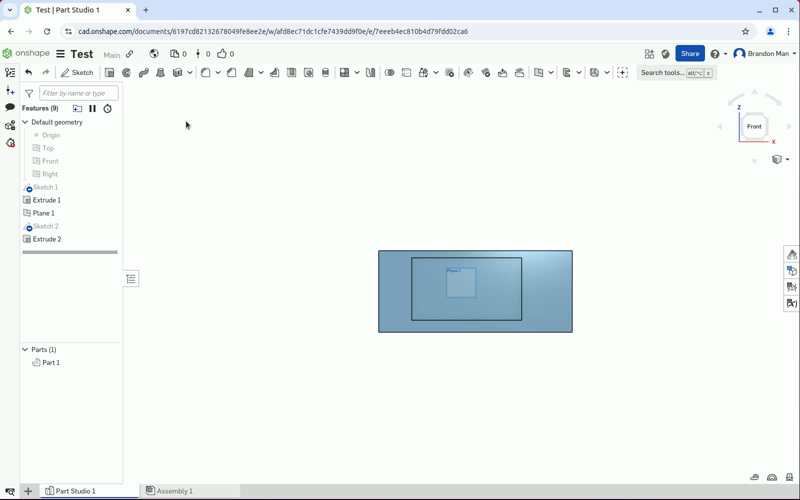
key(shift+h)
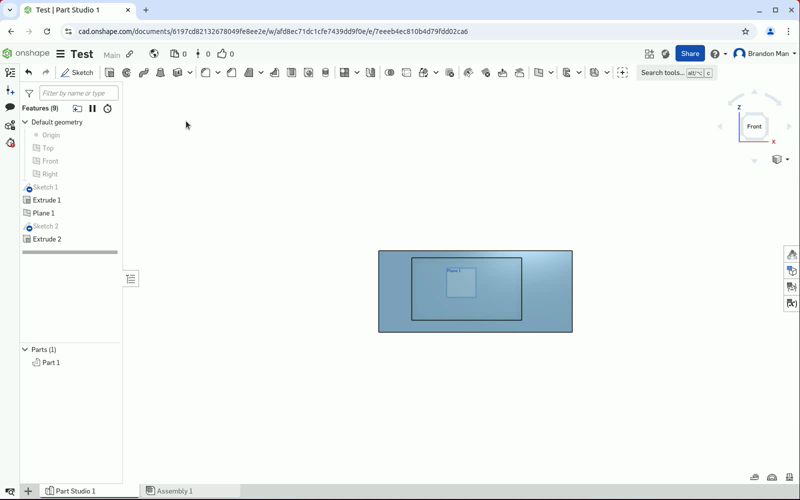
mouse_move(73, 189)
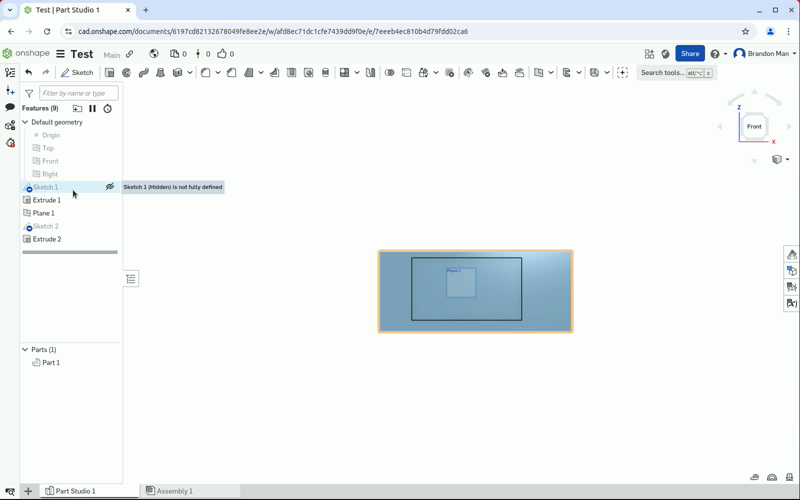
click(73, 189)
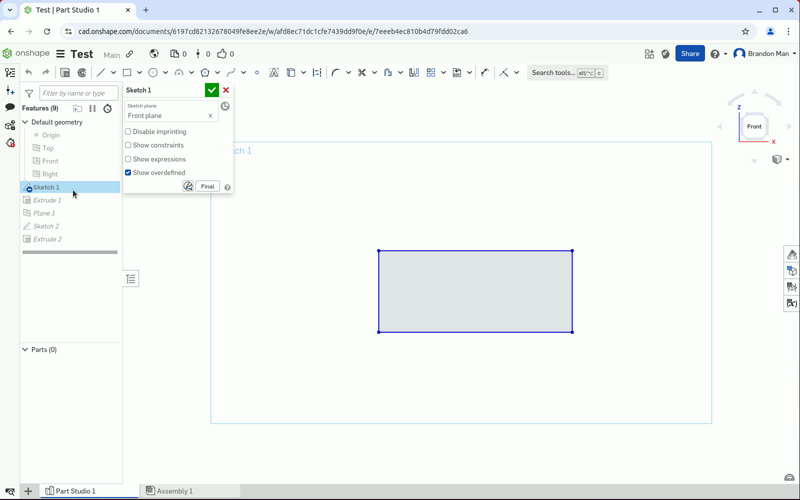
mouse_move(229, 92)
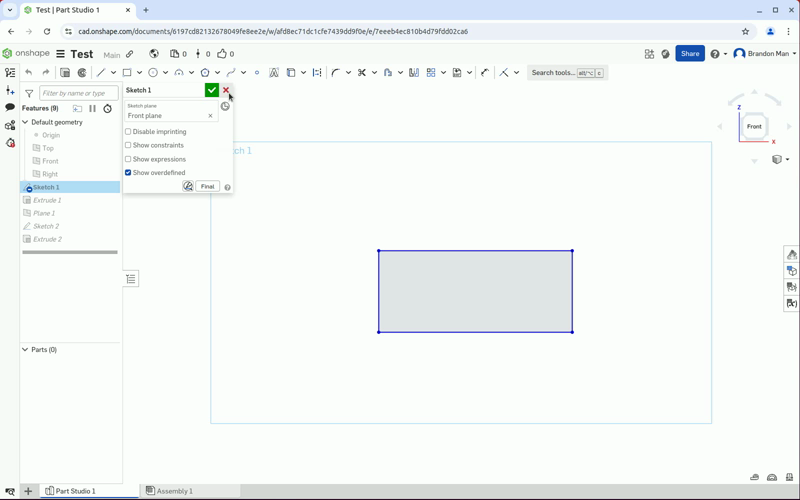
click(229, 92)
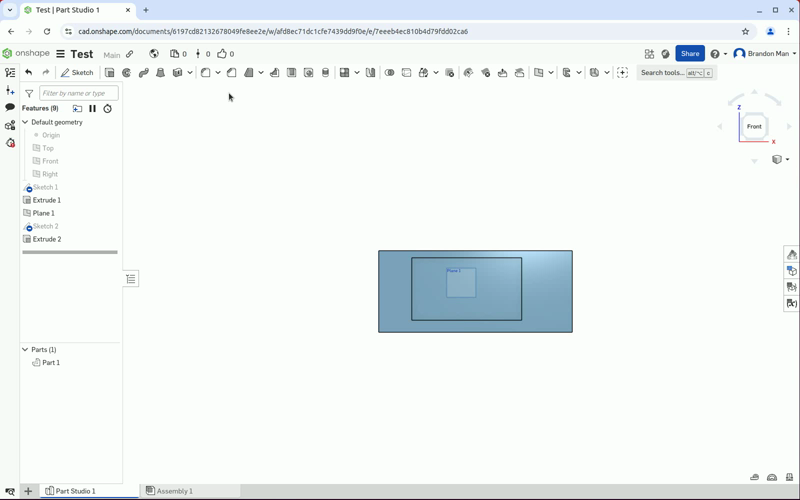
mouse_move(541, 75)
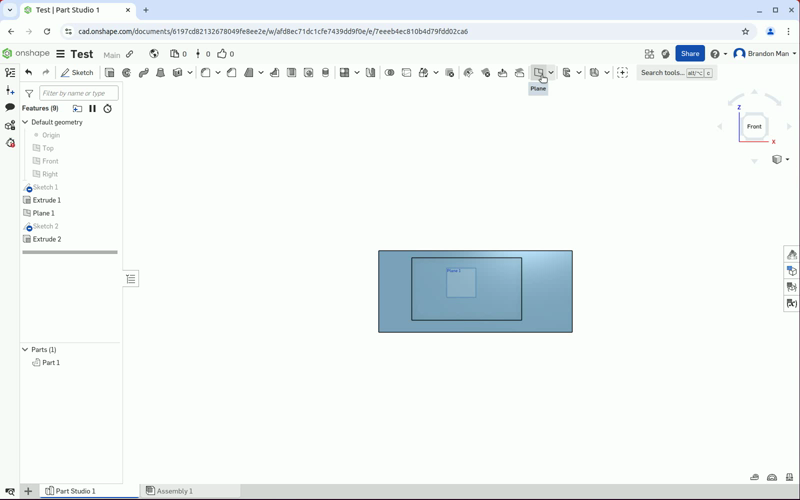
click(541, 75)
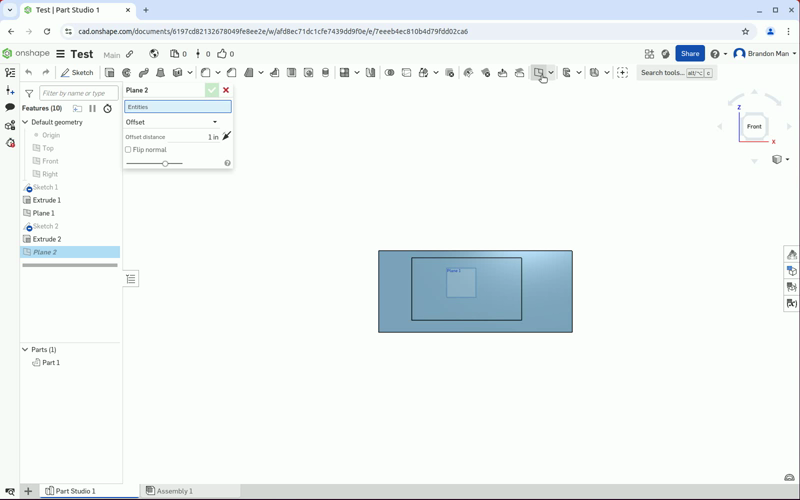
mouse_move(73, 163)
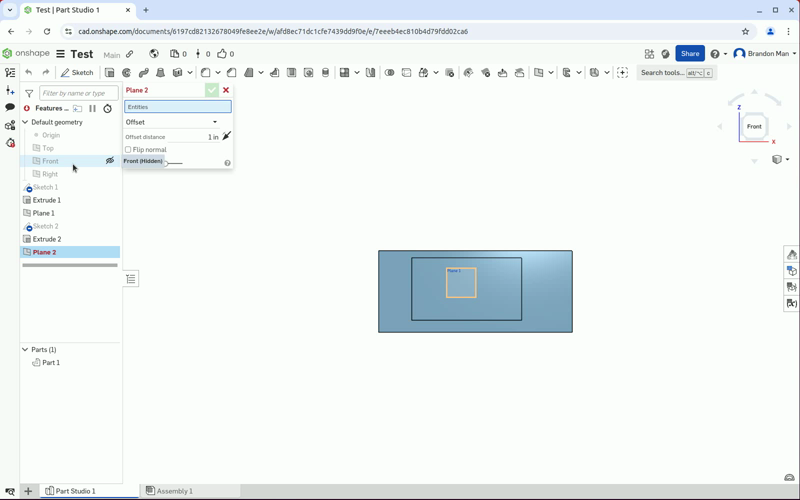
click(73, 163)
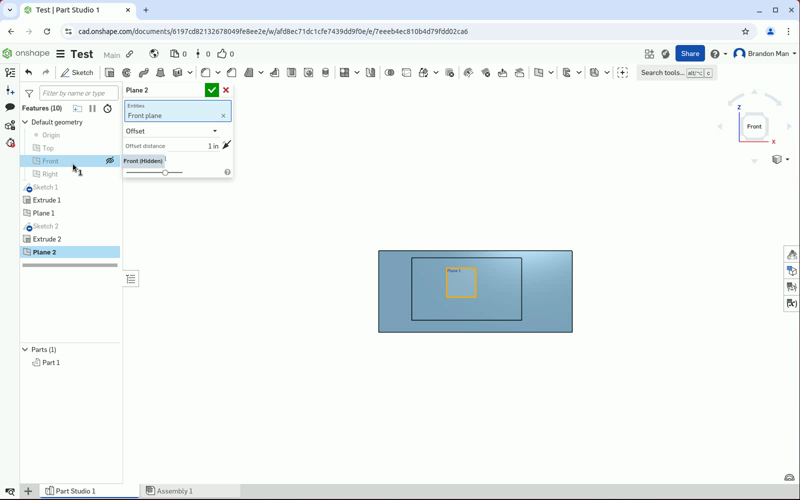
key(tab, 2)
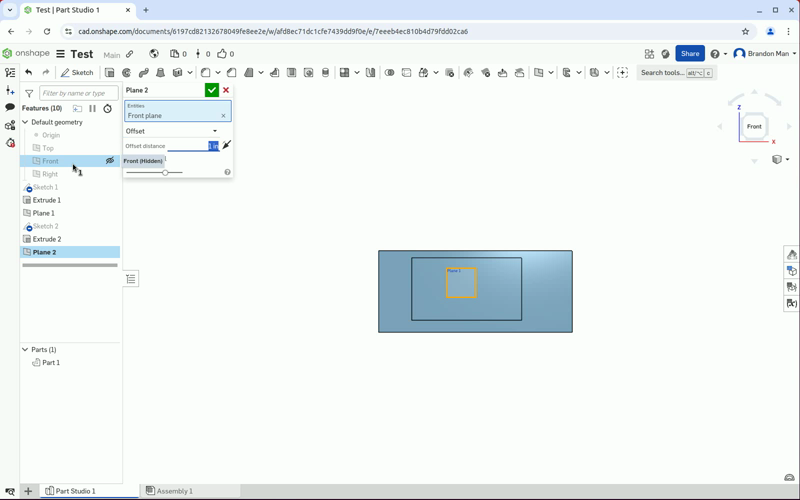
text(2.65)
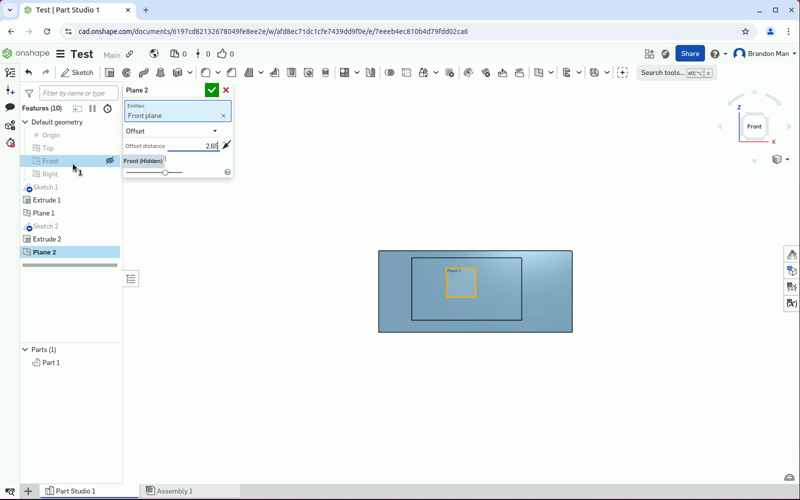
key(enter, 2)
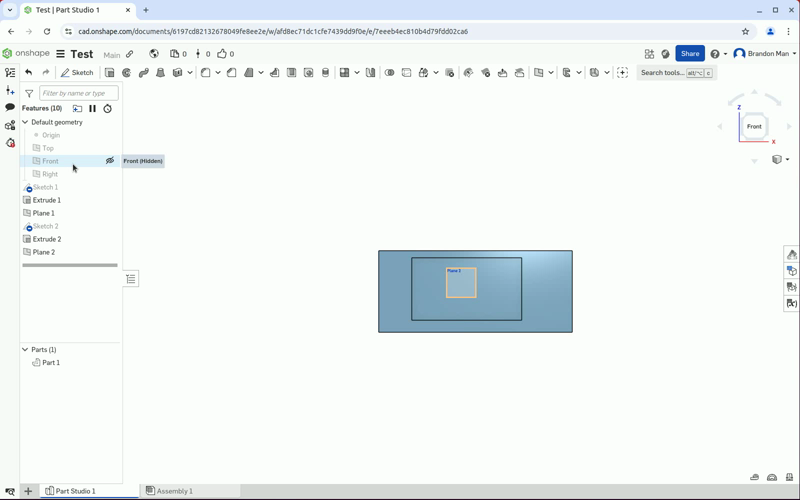
key(shift+s)
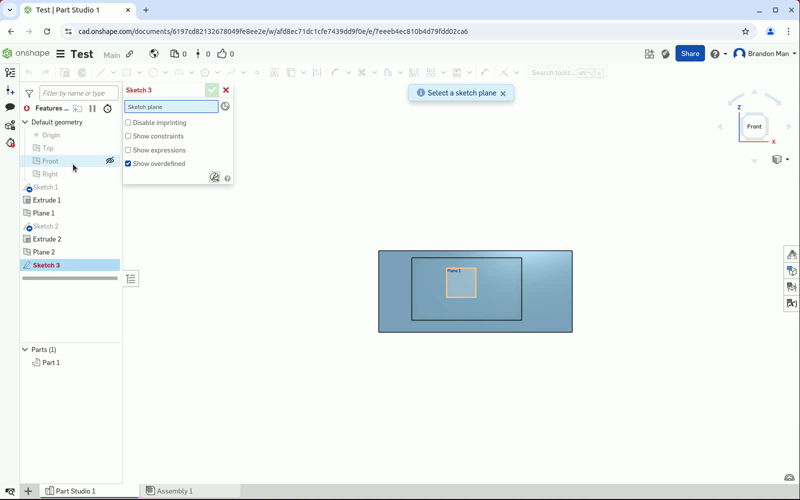
mouse_move(73, 254)
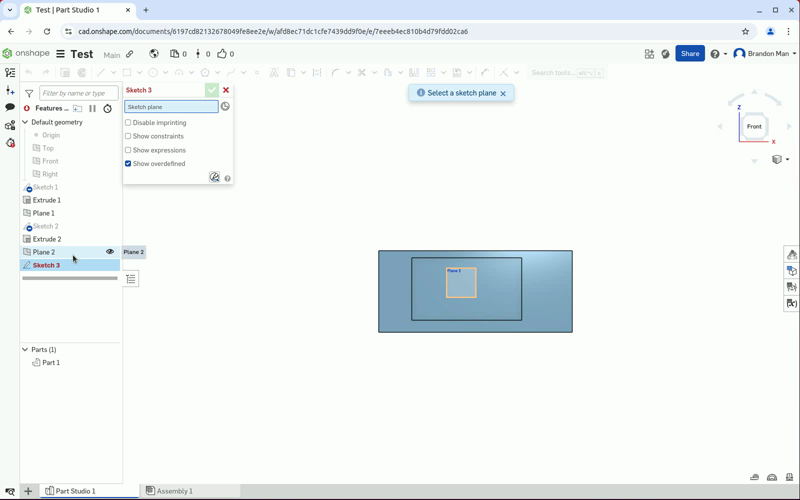
click(73, 254)
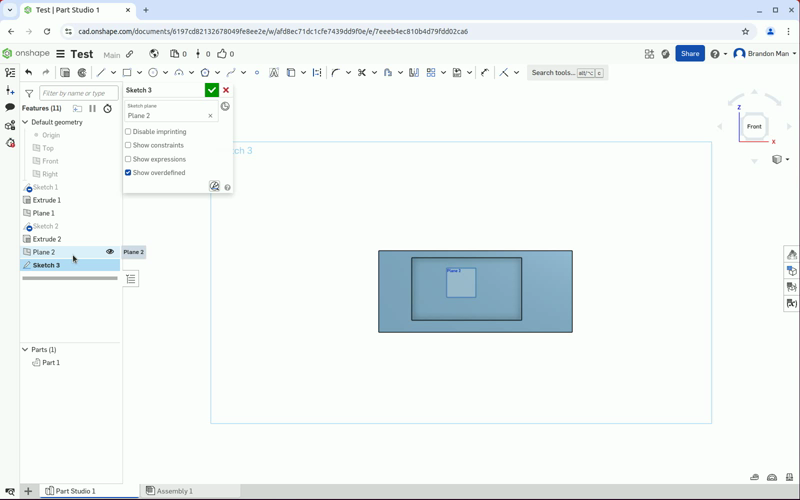
mouse_move(73, 352)
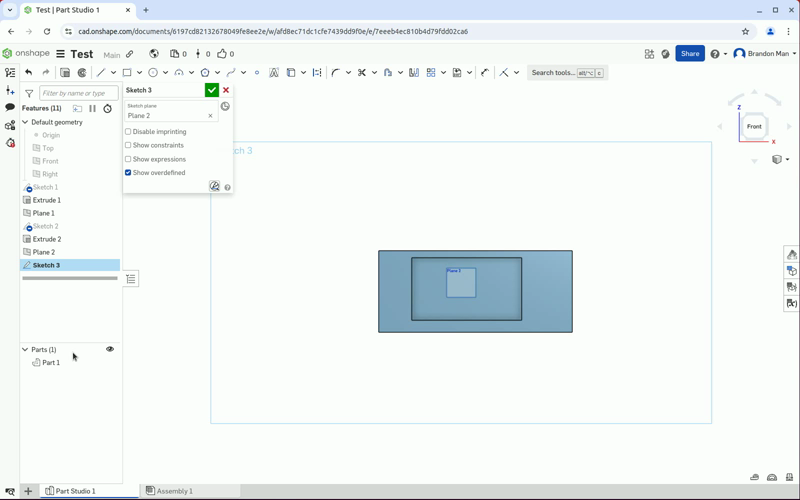
key(y)
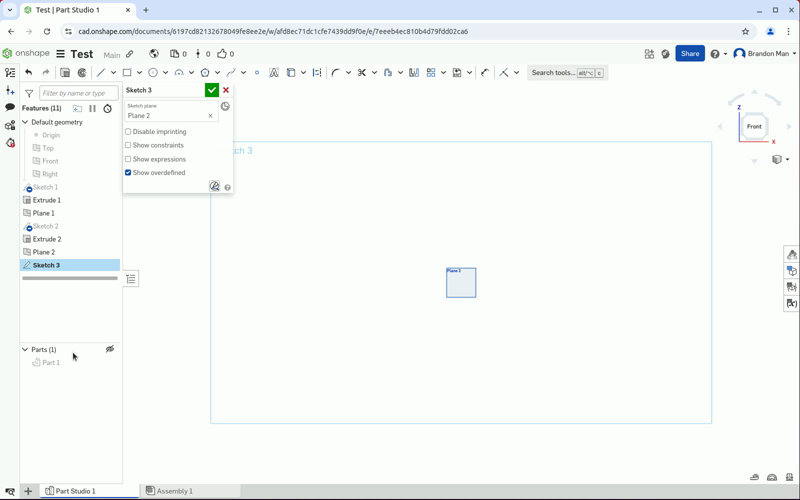
key(c)
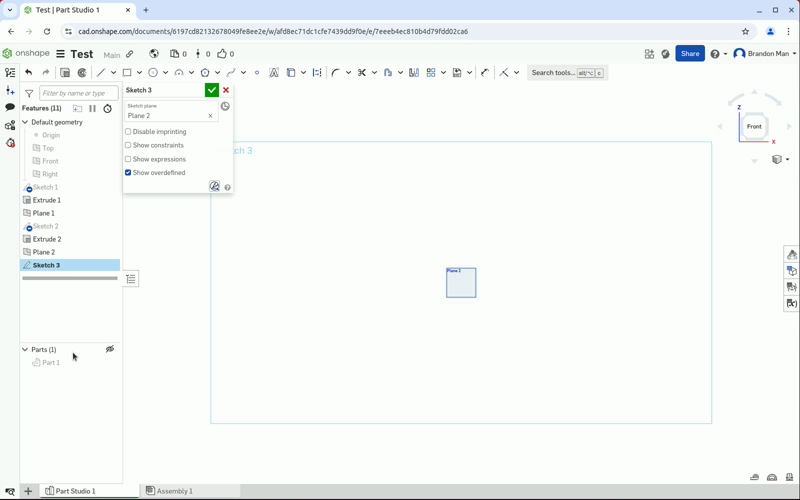
key_down(shift)
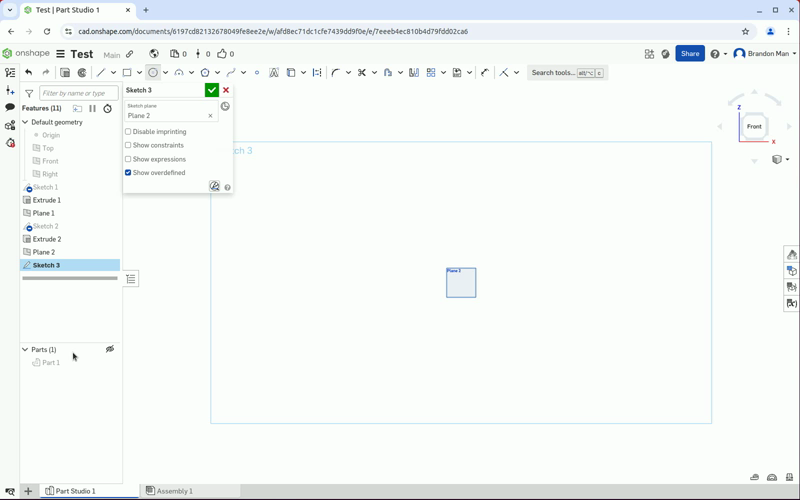
mouse_move(427, 288)
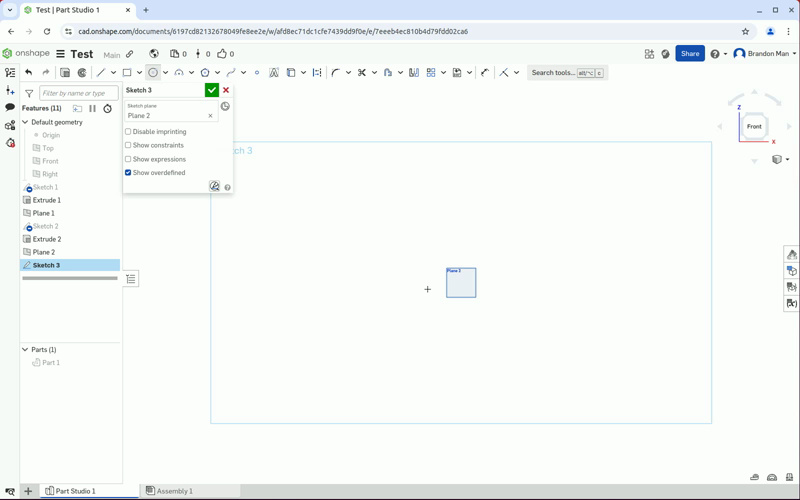
click(427, 288)
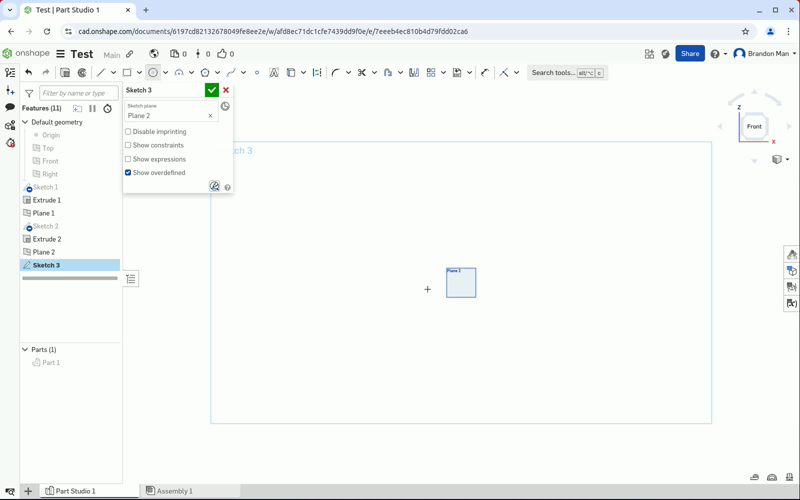
key_up(shift)
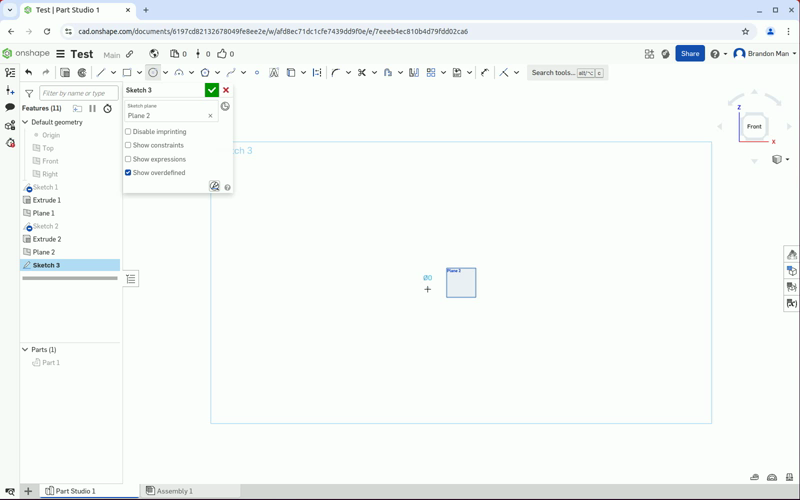
mouse_move(432, 288)
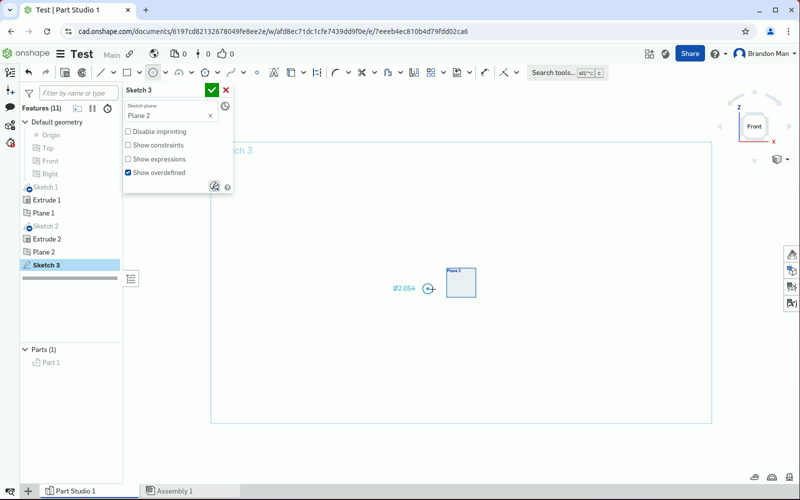
click(432, 288)
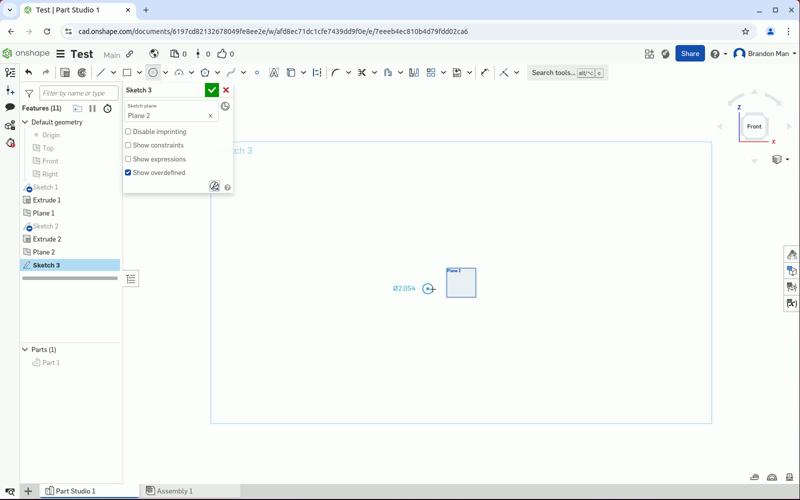
key(esc)
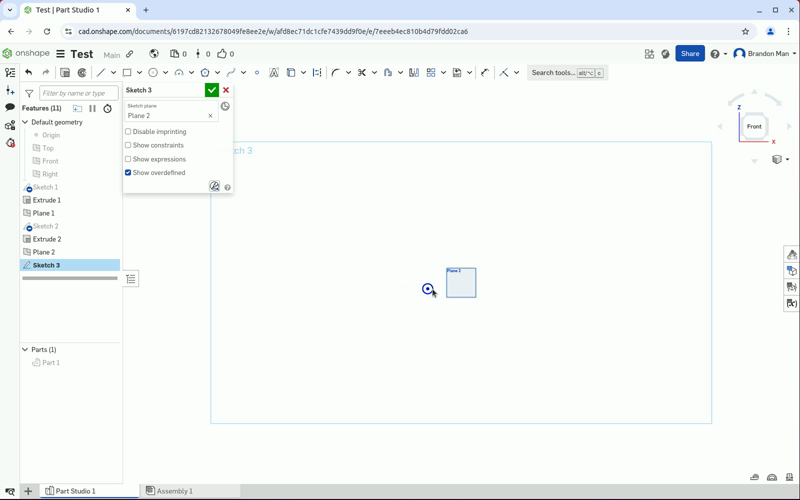
mouse_move(428, 287)
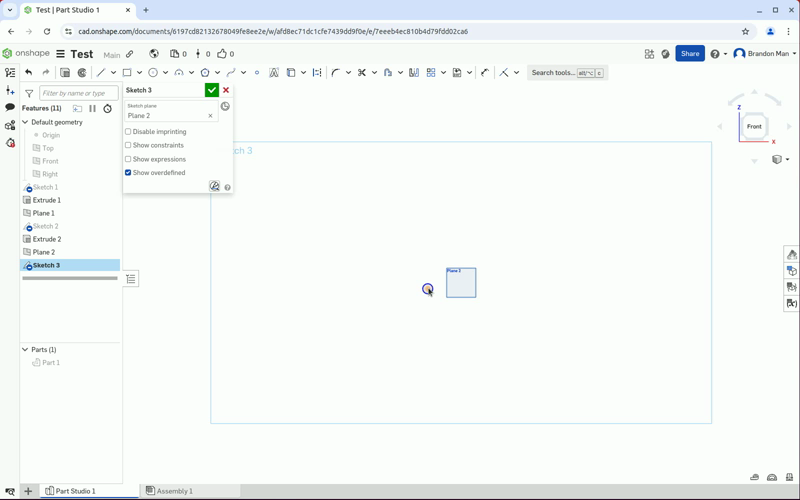
scroll(6)
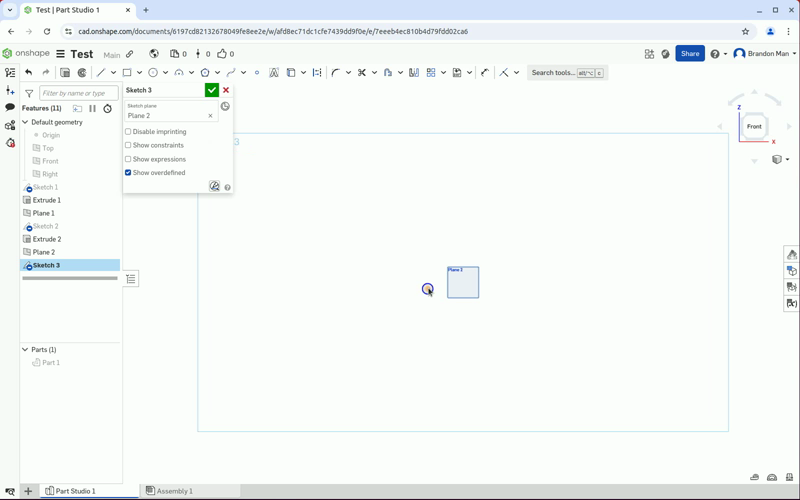
scroll(6)
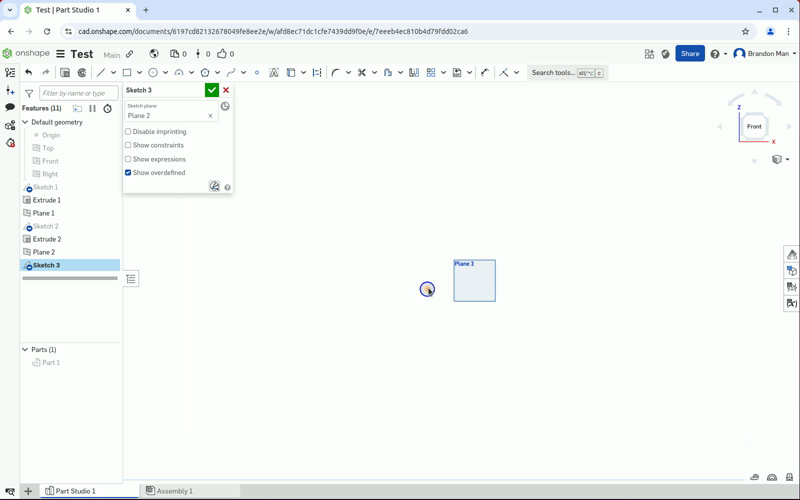
scroll(6)
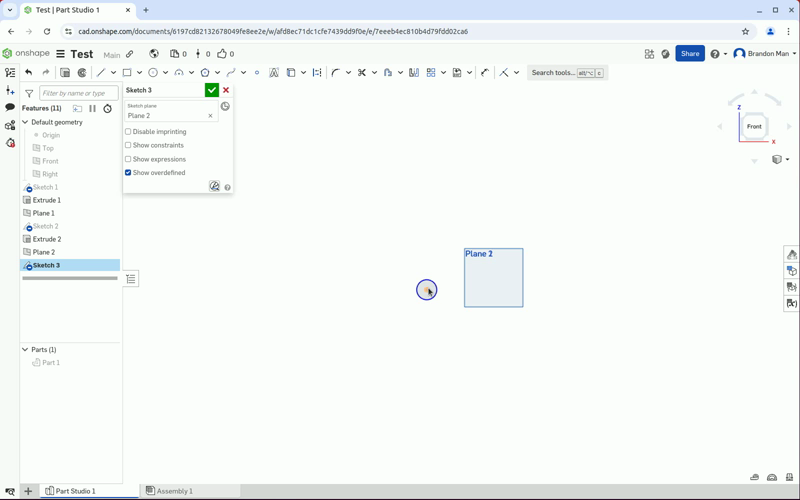
scroll(6)
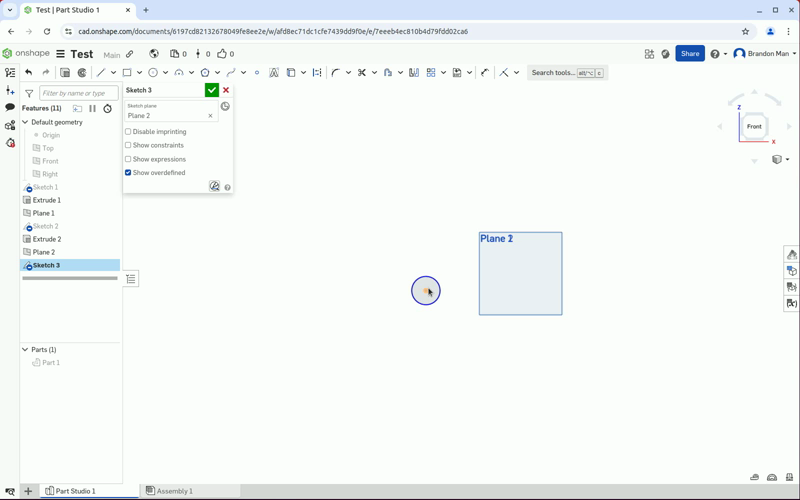
scroll(6)
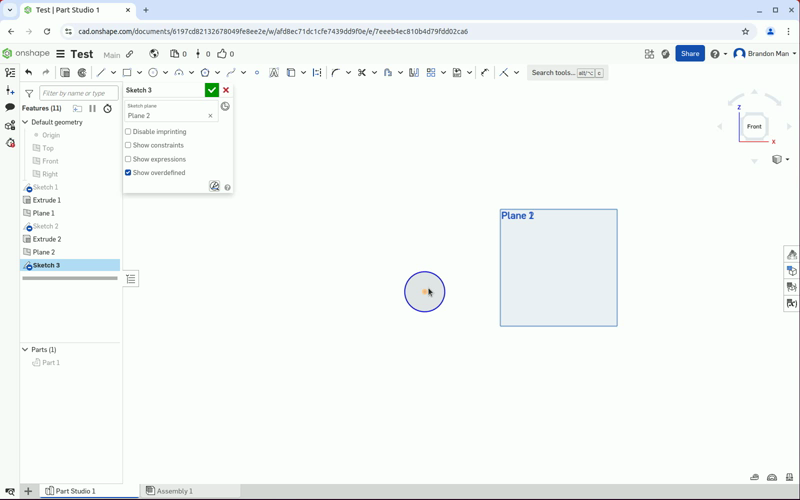
scroll(6)
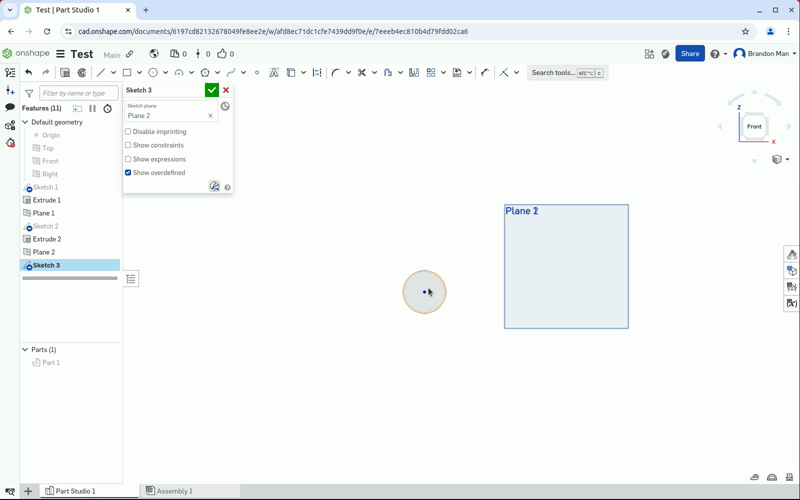
scroll(6)
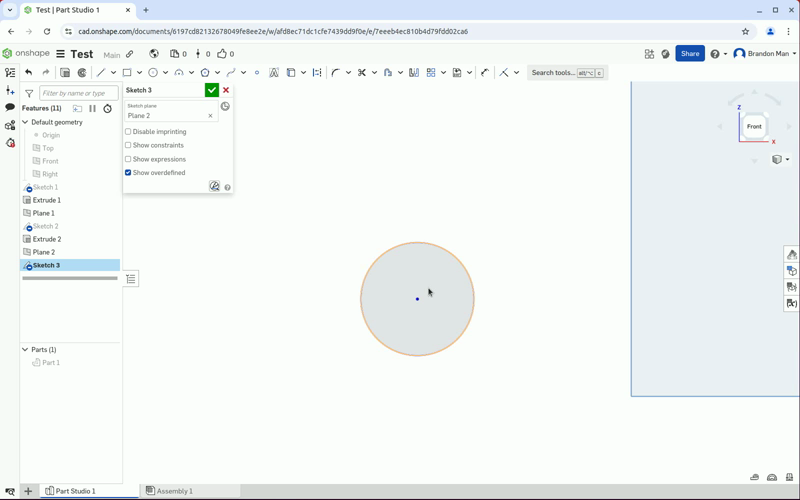
click(428, 287)
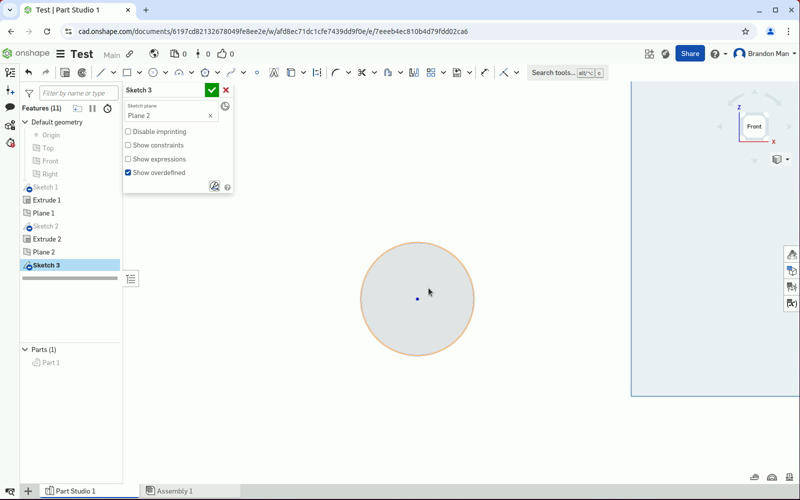
scroll(-6)
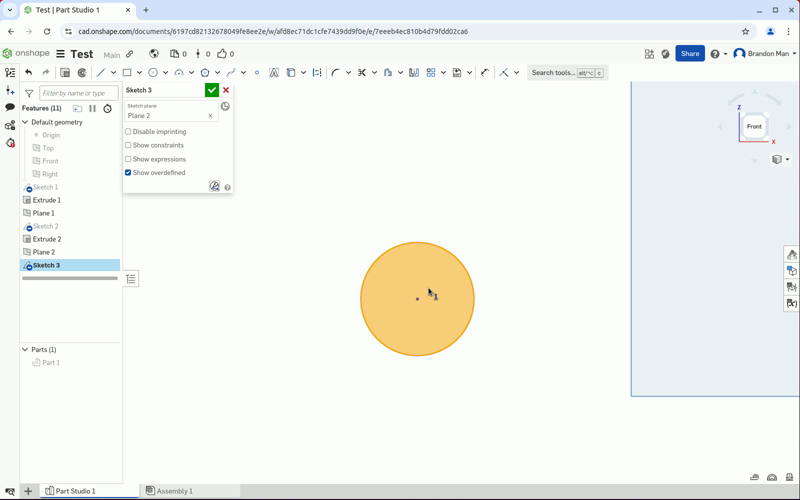
scroll(-6)
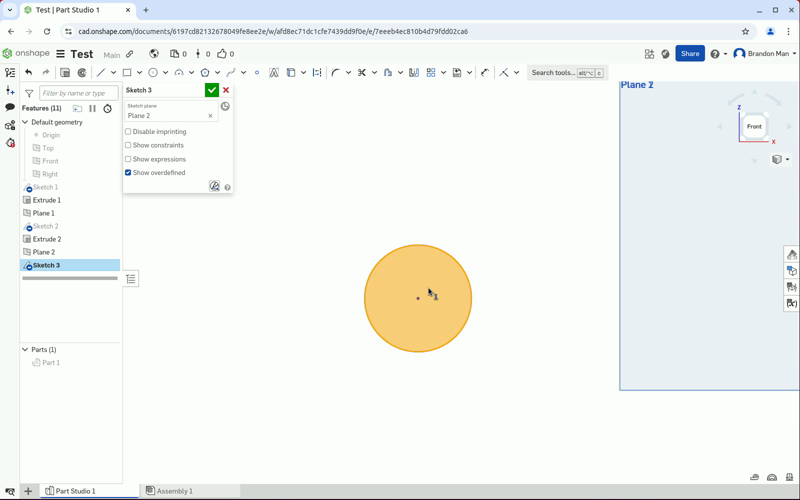
scroll(-6)
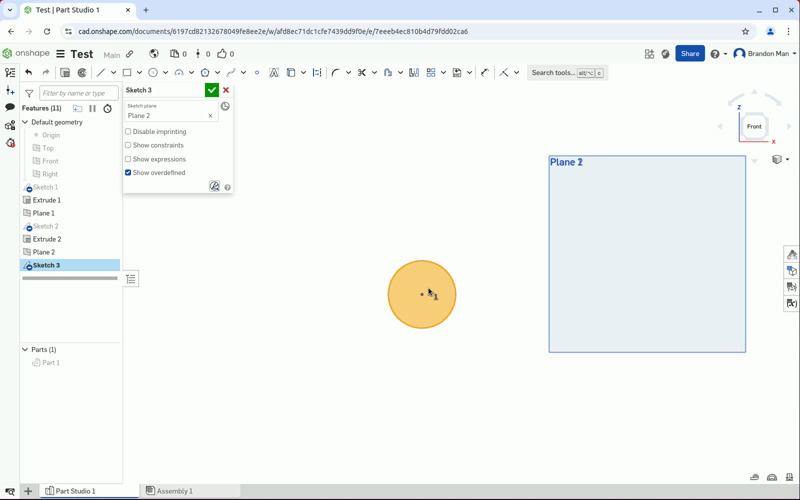
scroll(-6)
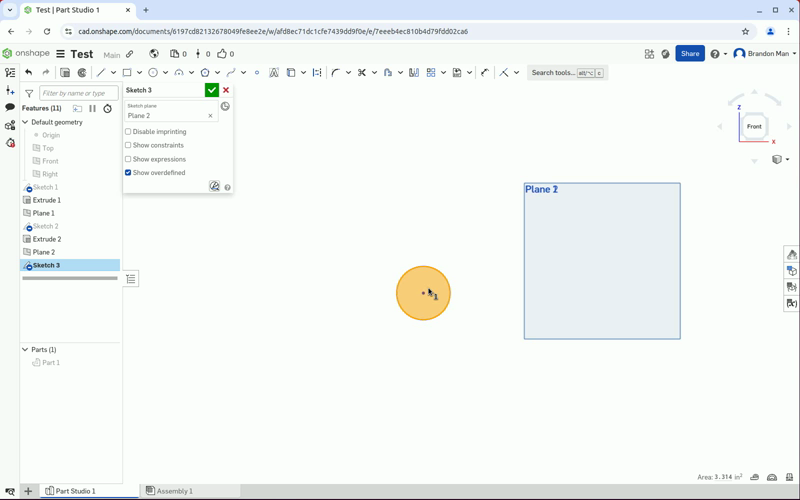
scroll(-6)
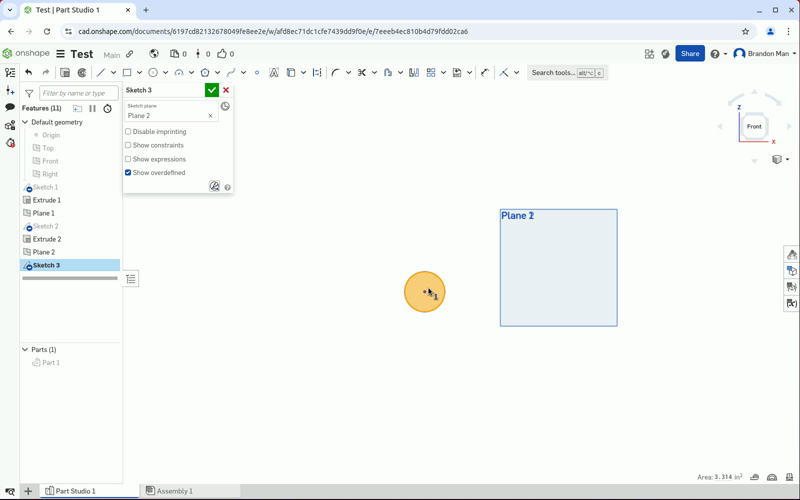
scroll(-6)
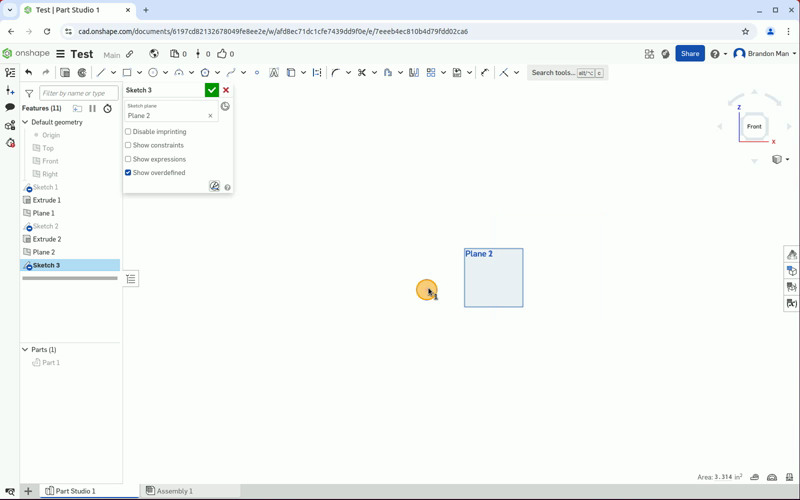
scroll(-6)
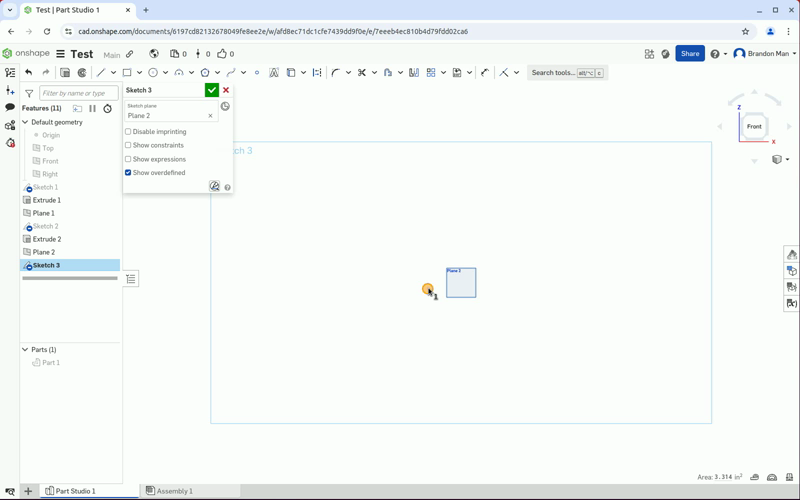
mouse_move(73, 352)
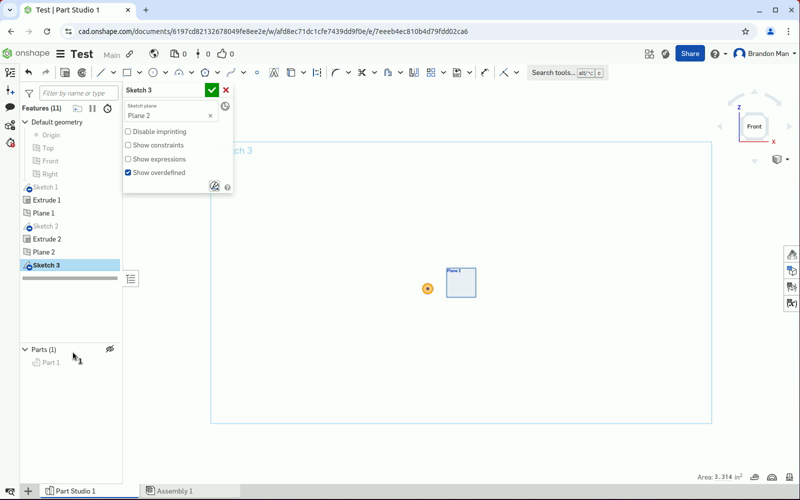
key(shift+y)
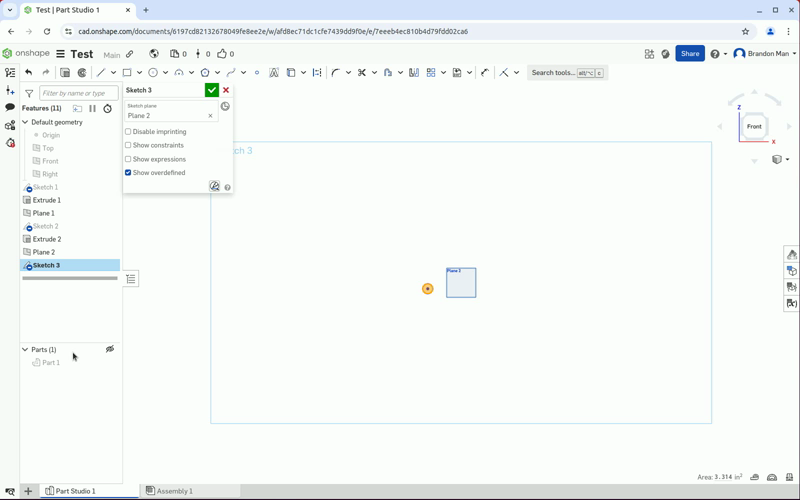
key(shift+e)
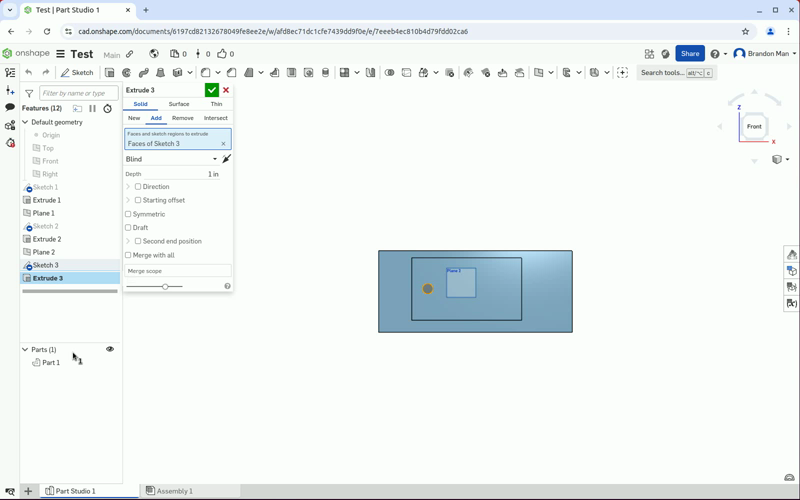
mouse_move(143, 106)
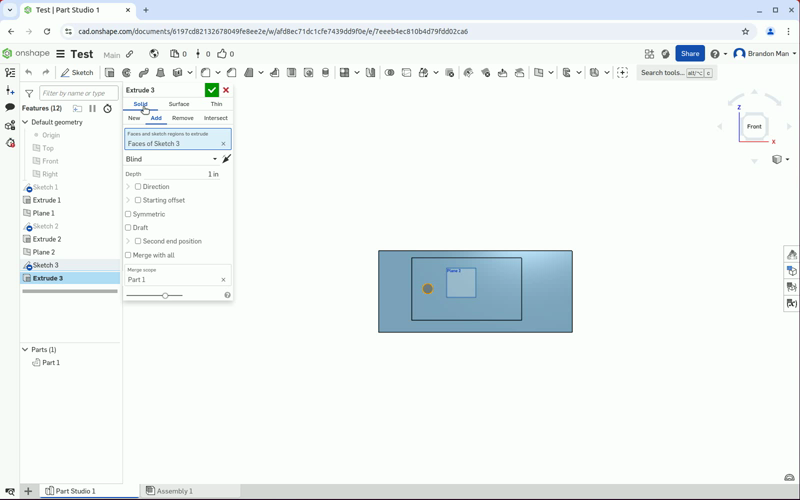
click(143, 106)
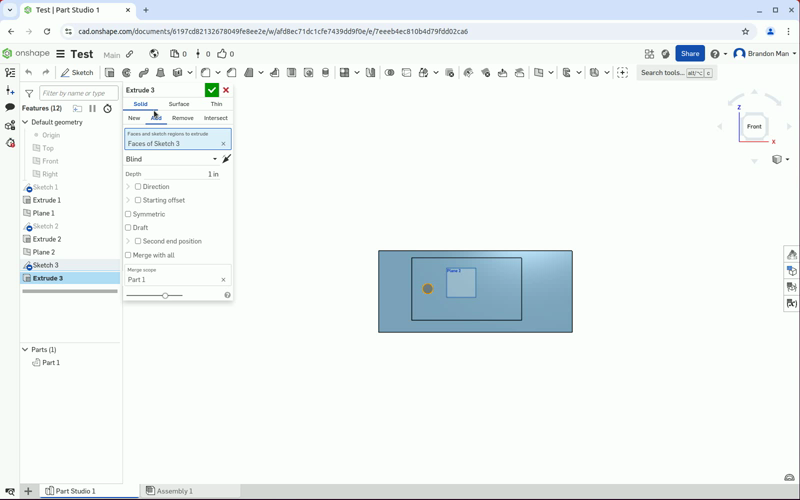
mouse_move(186, 120)
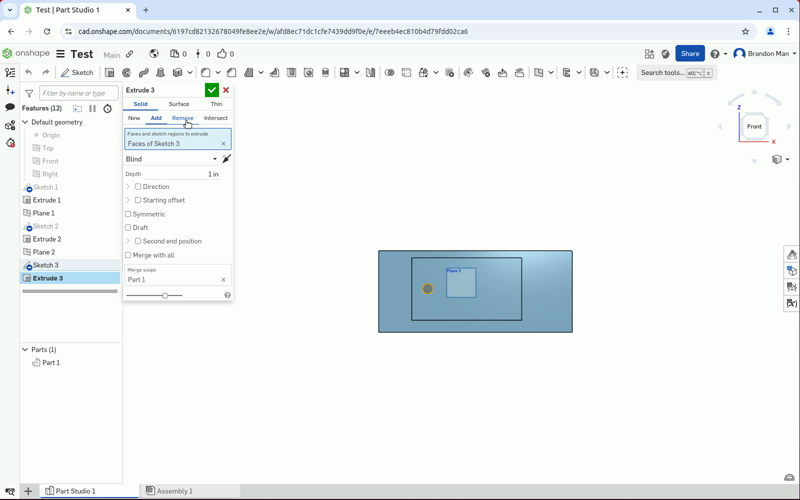
click(186, 120)
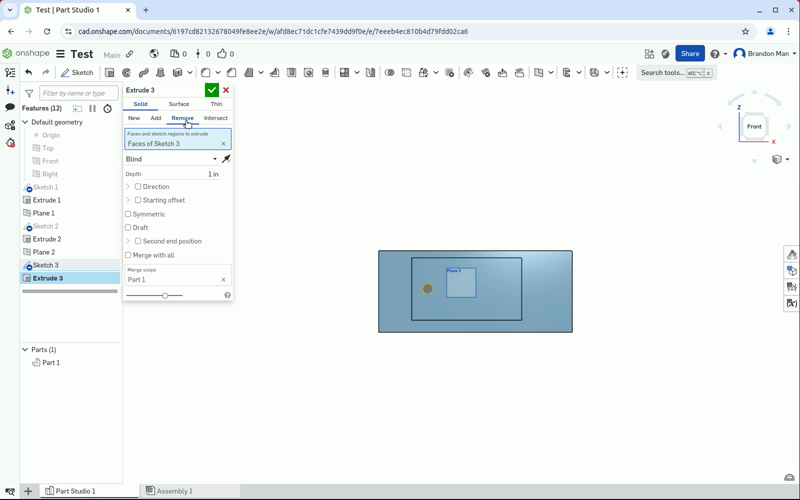
key(tab, 4)
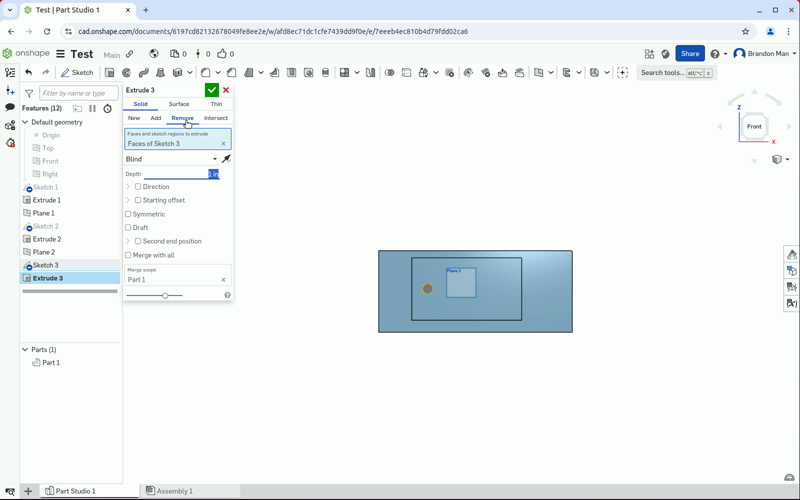
text(1.204)
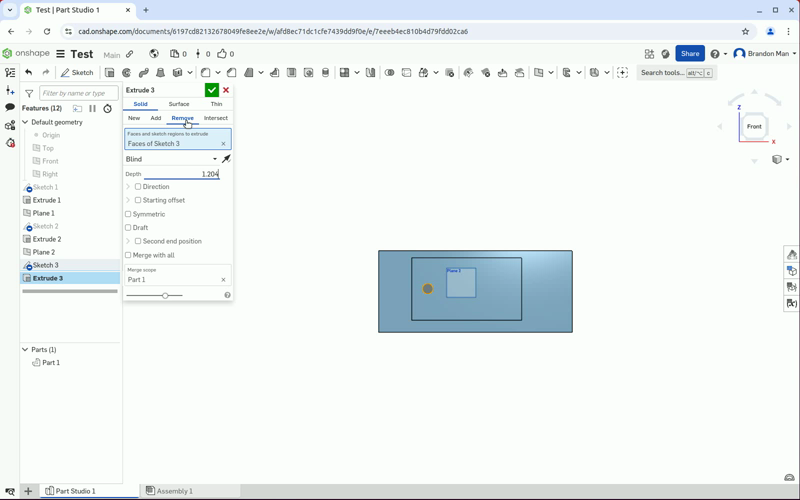
key(tab, 6)
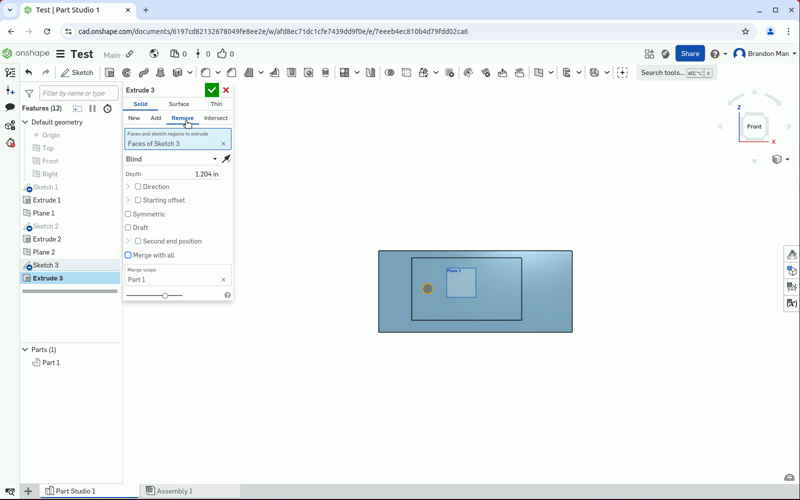
key(space)
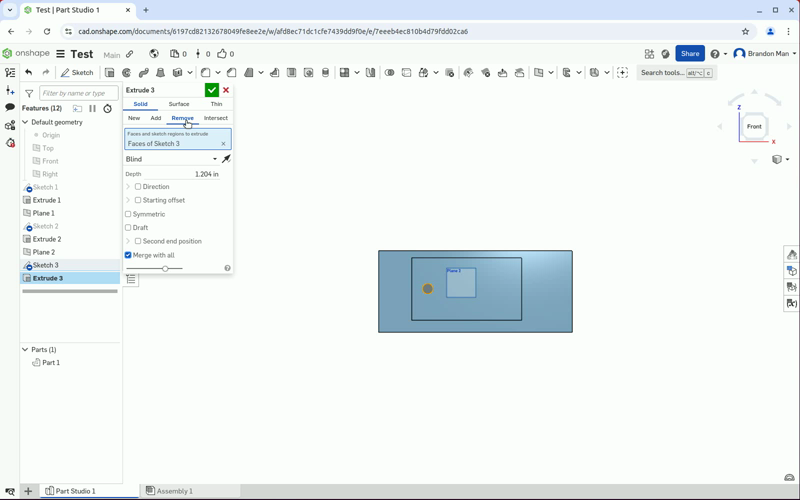
key(enter)
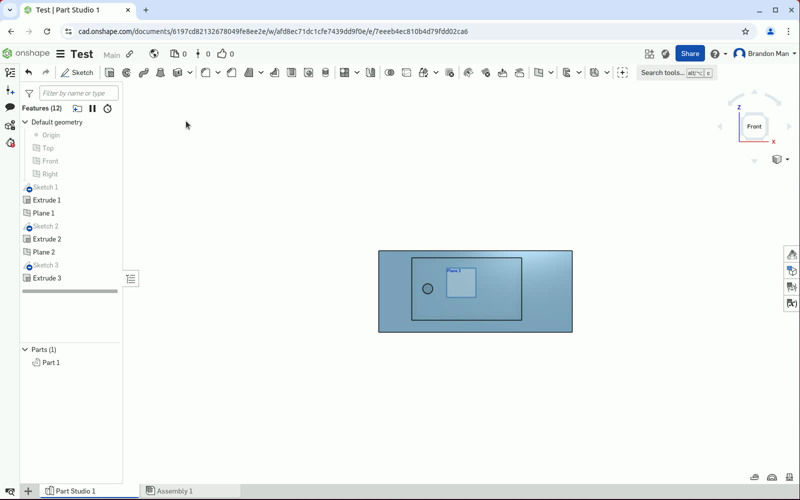
key(shift+h)
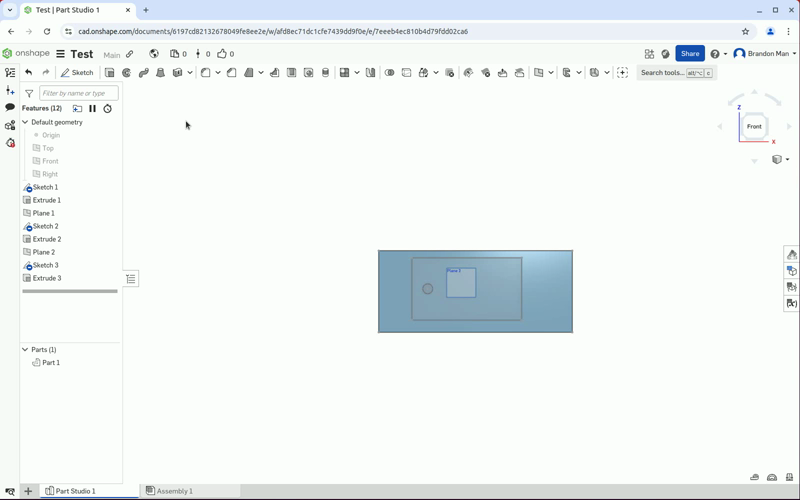
key(shift+h)
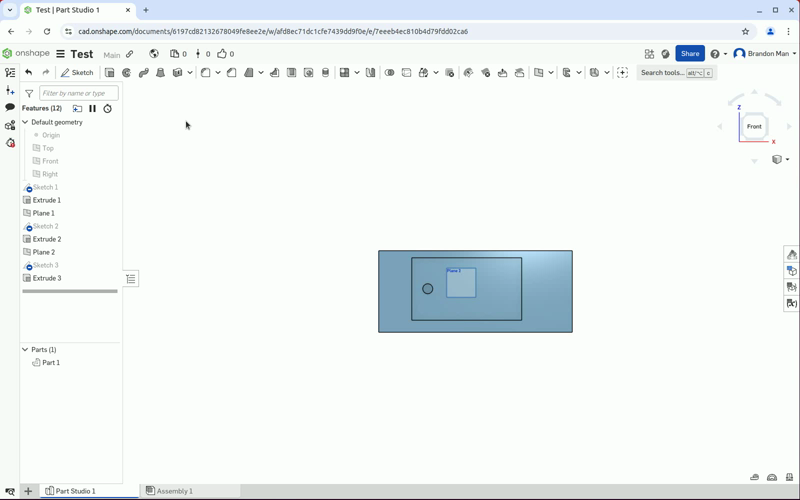
mouse_move(73, 189)
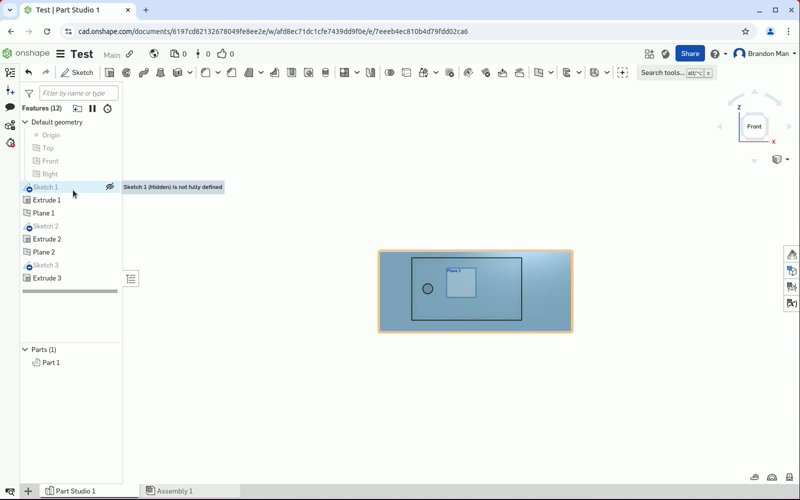
click(73, 189)
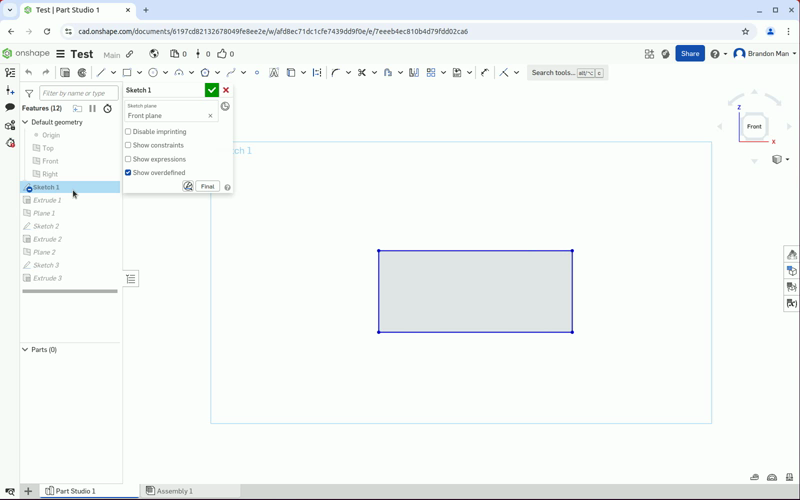
mouse_move(229, 92)
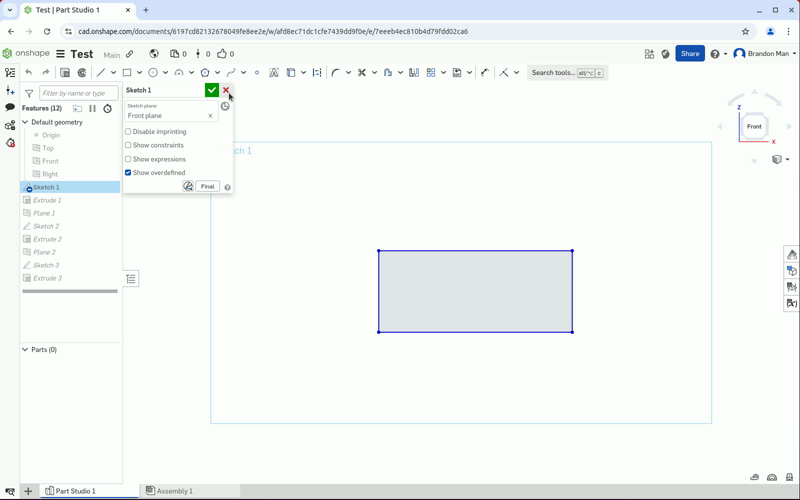
click(229, 92)
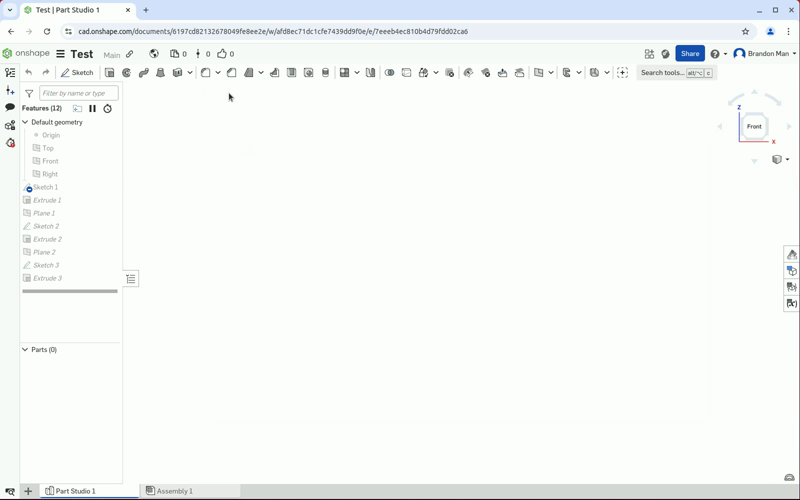
key(shift+s)
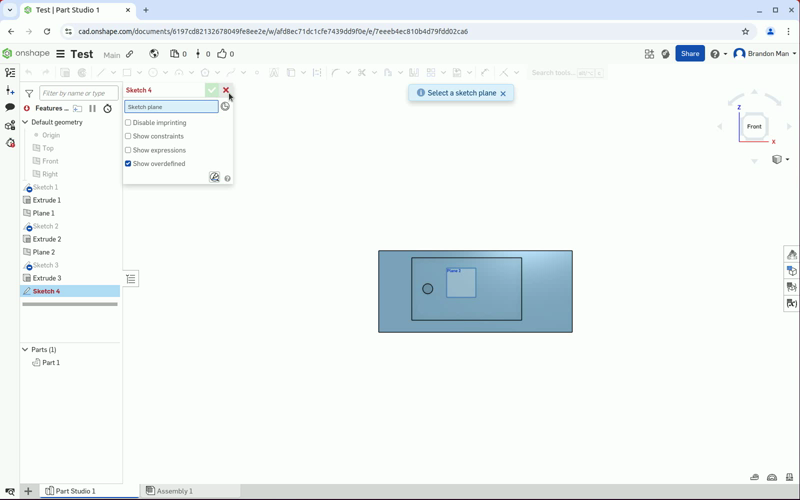
mouse_move(73, 215)
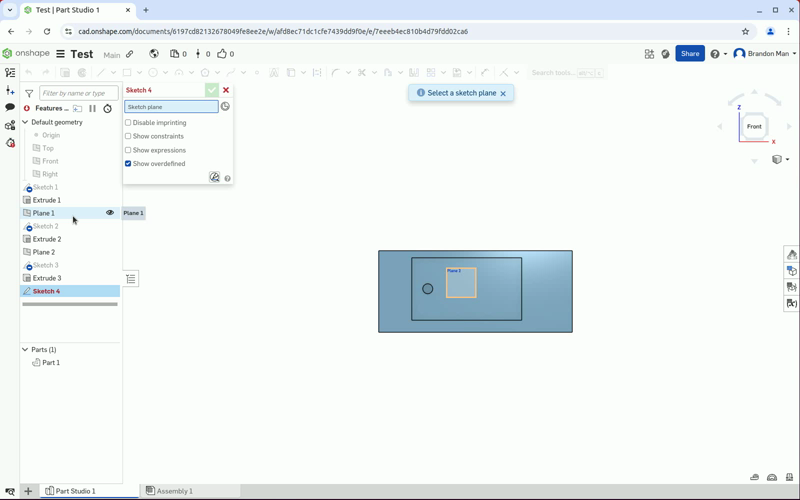
click(73, 215)
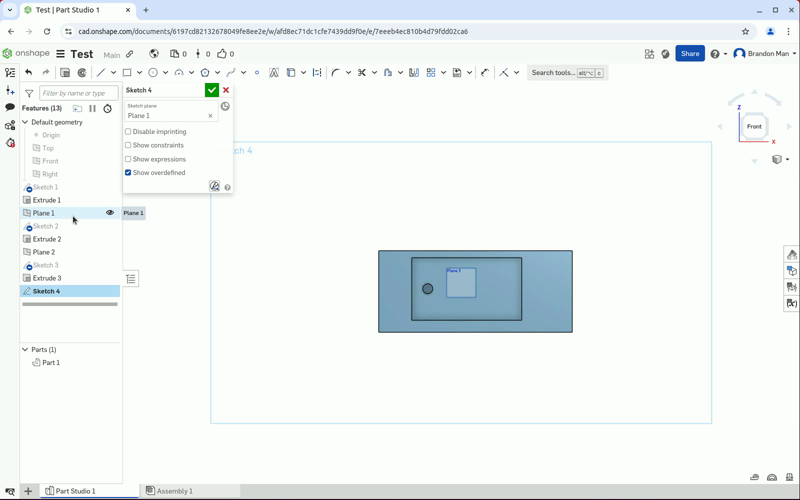
mouse_move(73, 352)
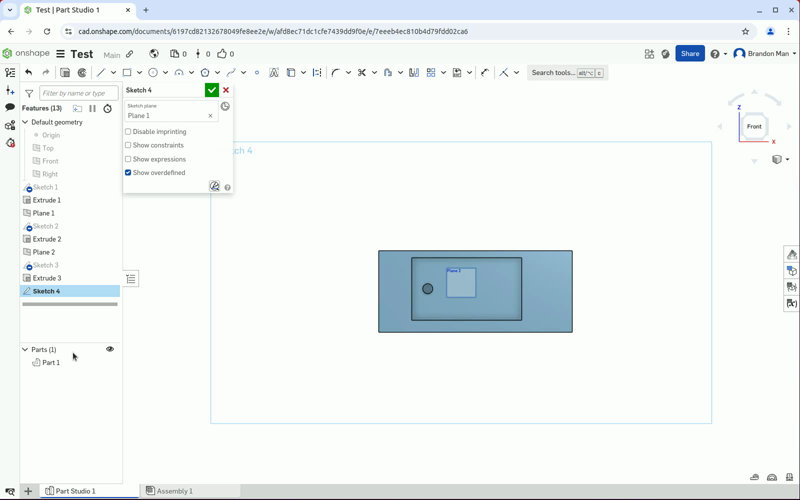
key(y)
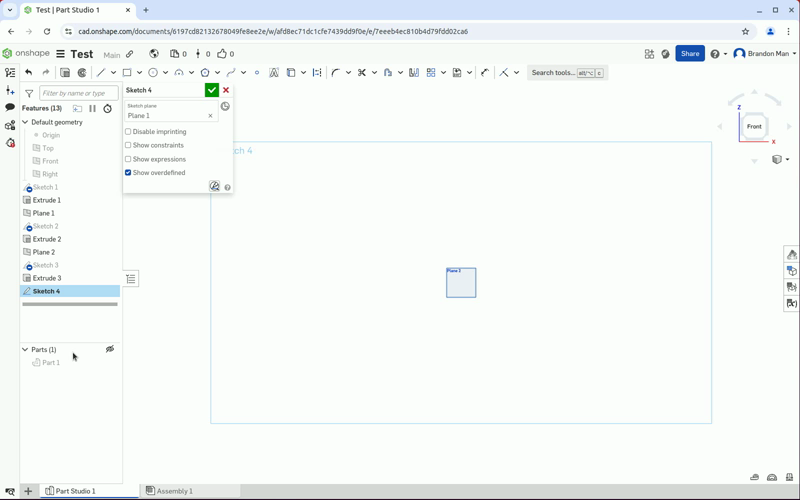
key(l)
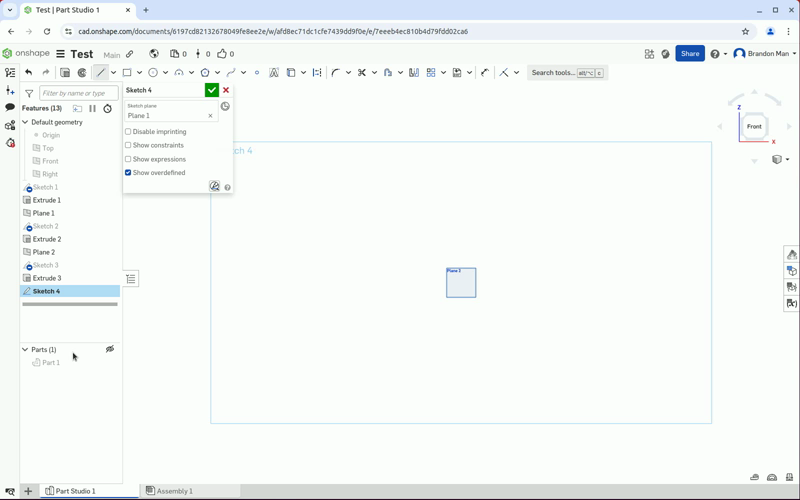
key_down(shift)
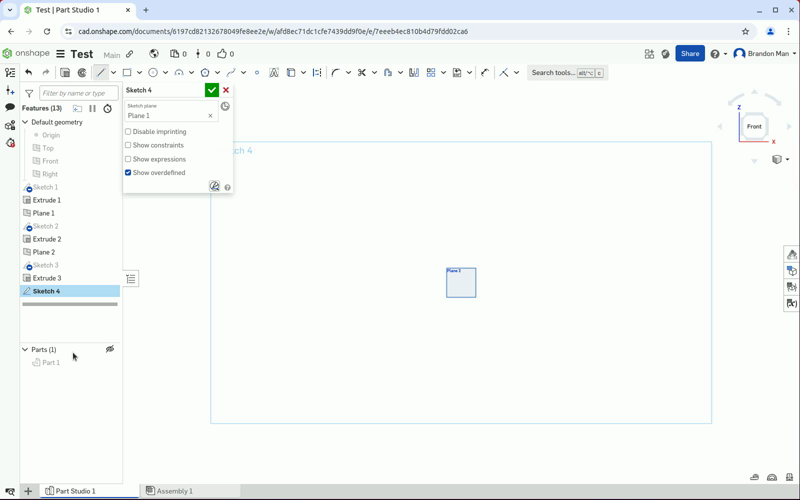
mouse_move(532, 299)
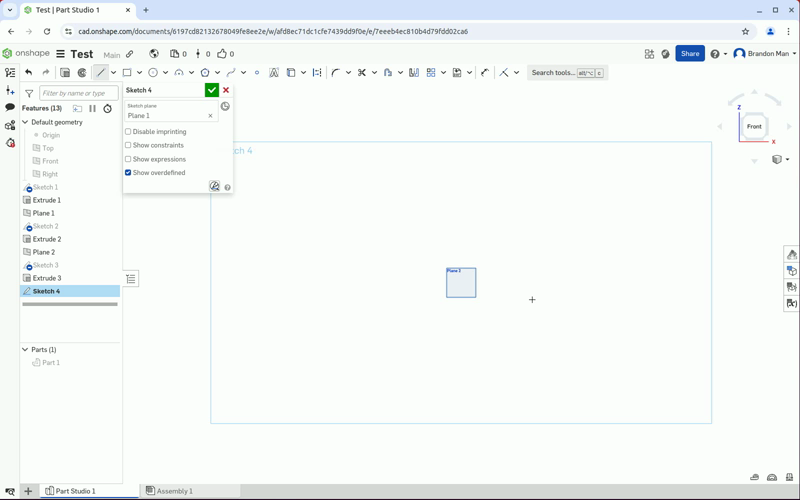
click(532, 299)
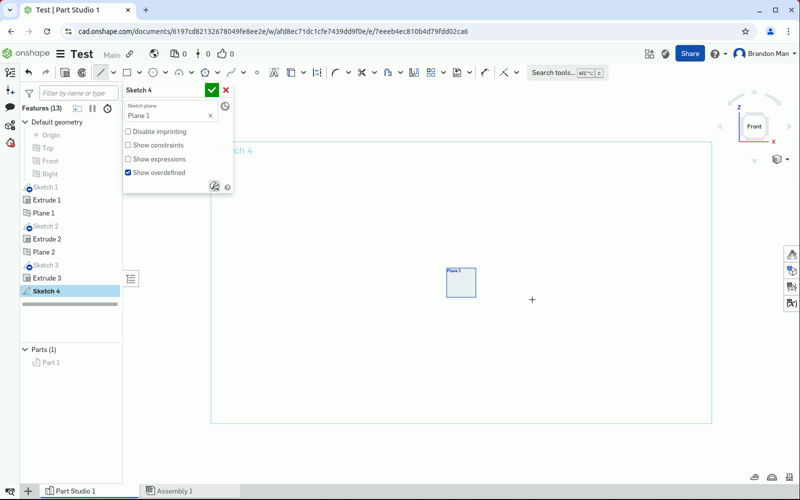
key_up(shift)
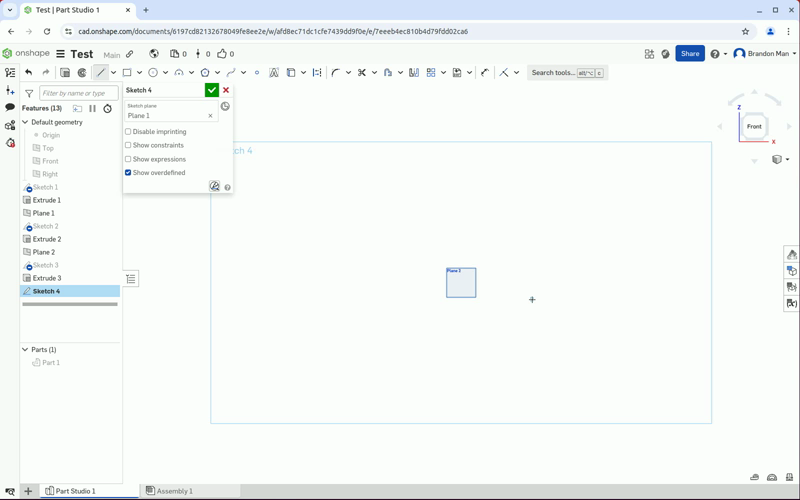
key_down(shift)
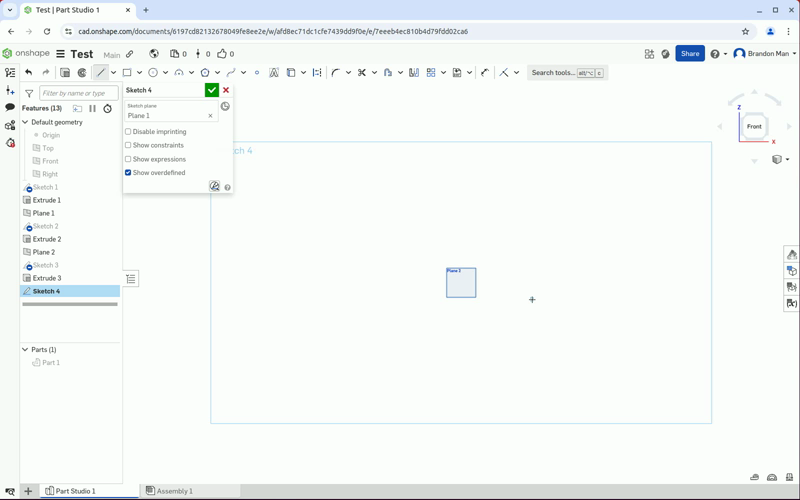
mouse_move(562, 299)
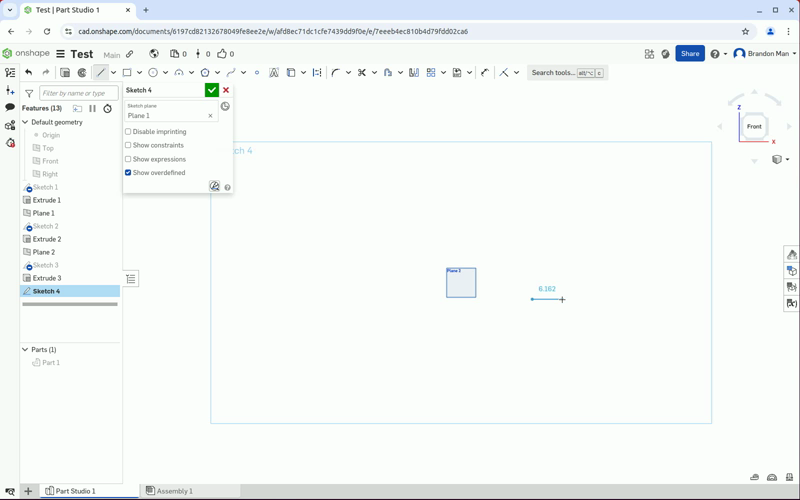
mouse_move(548, 299)
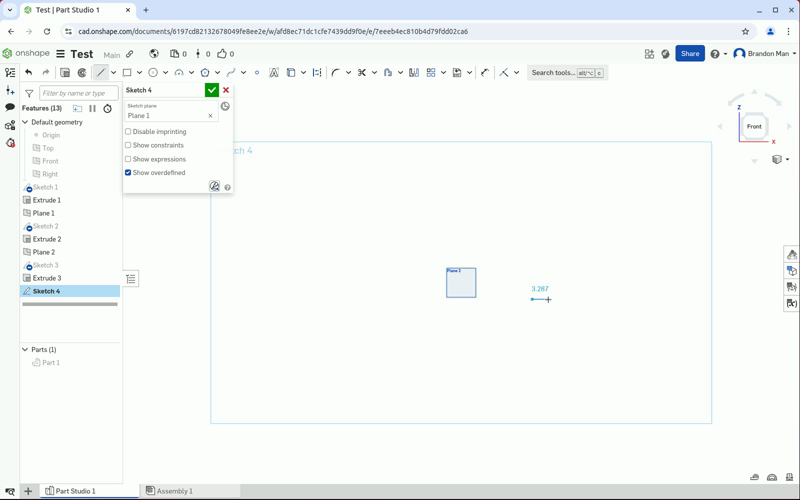
click(548, 299)
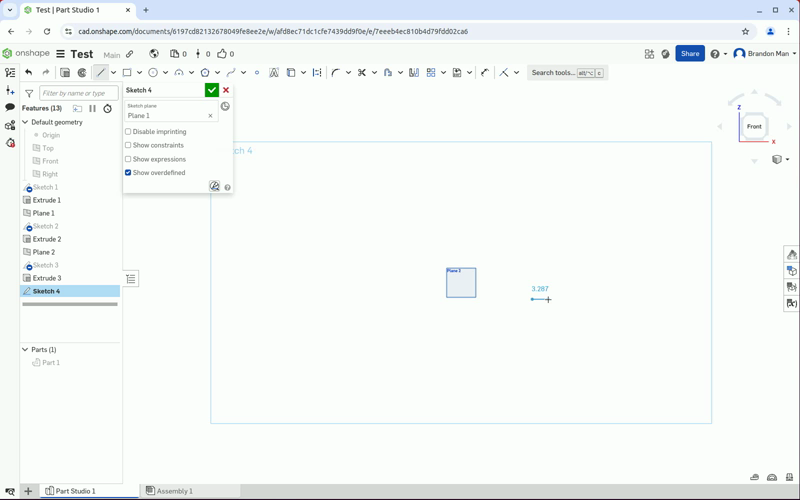
key_up(shift)
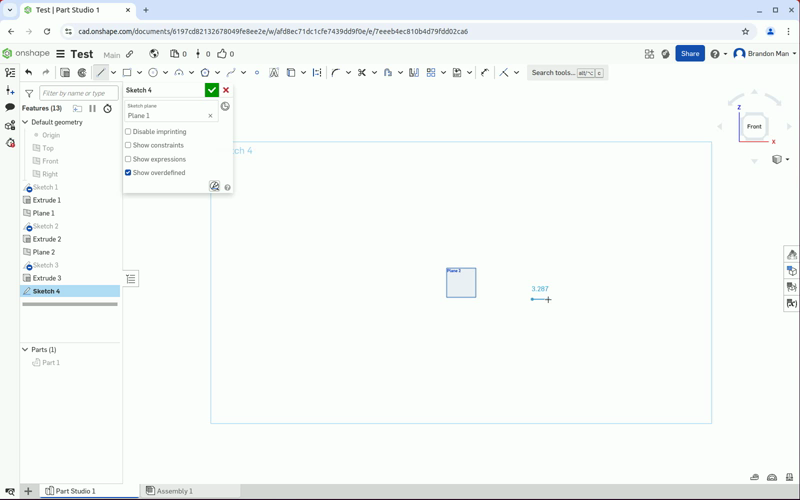
key(esc)
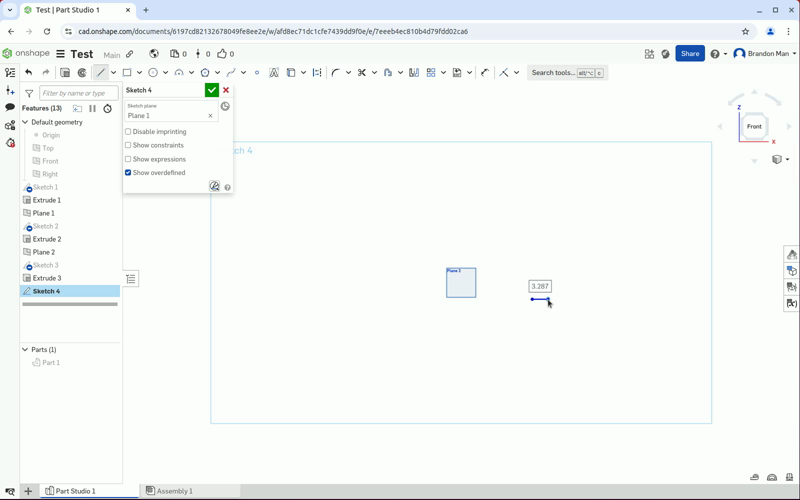
key(a)
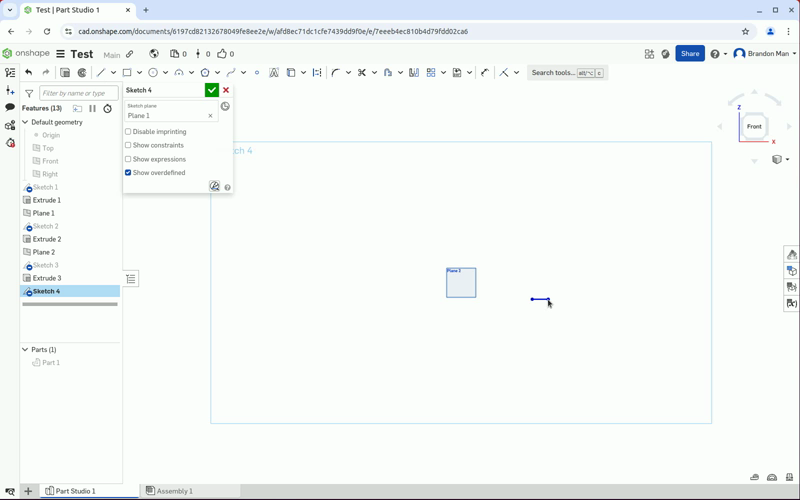
mouse_move(548, 299)
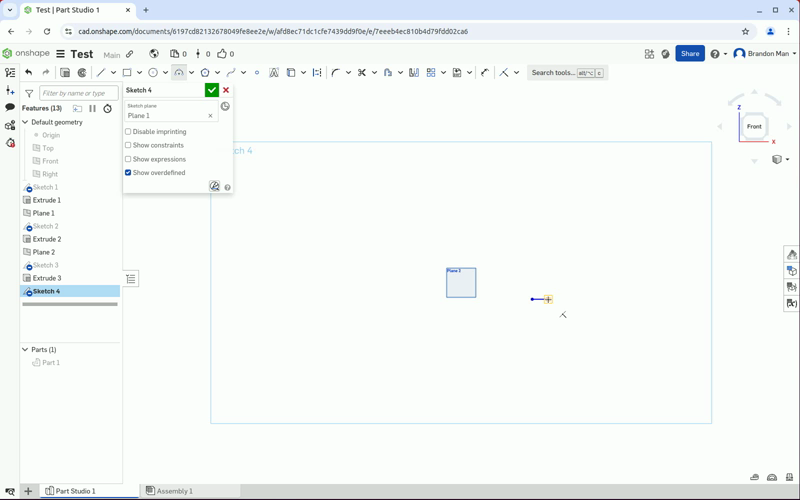
click(548, 299)
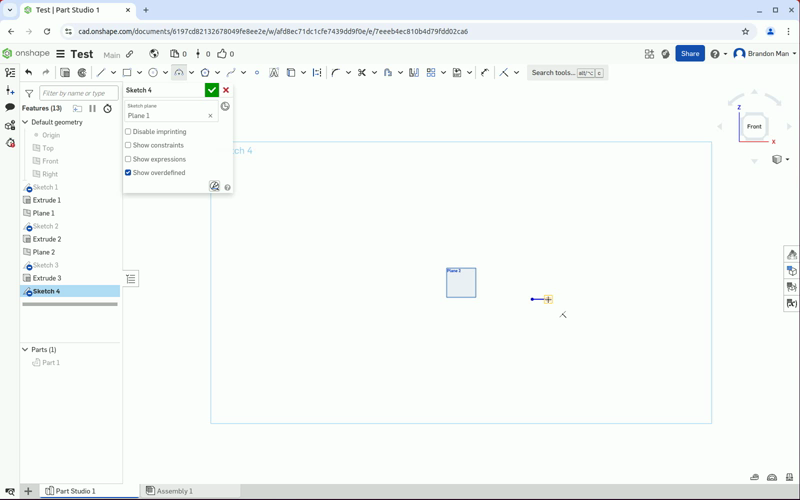
key_down(shift)
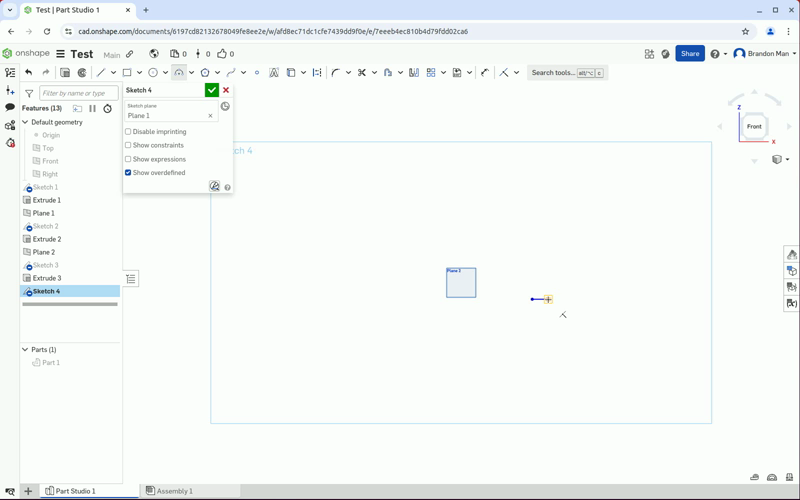
mouse_move(548, 282)
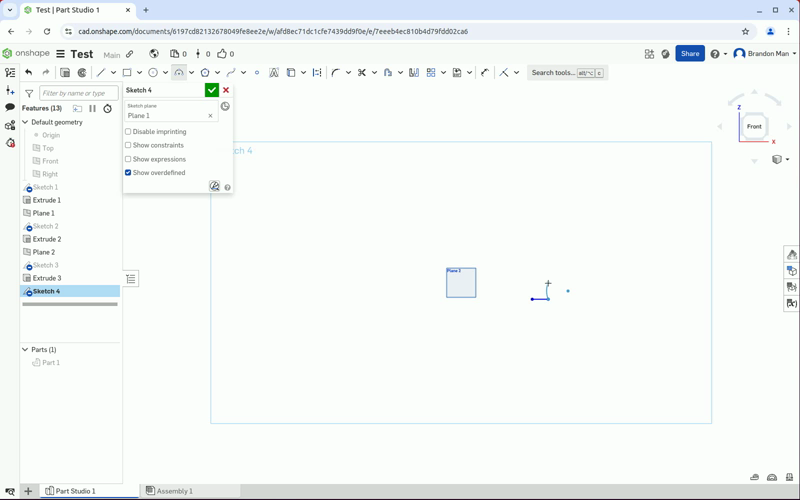
click(548, 282)
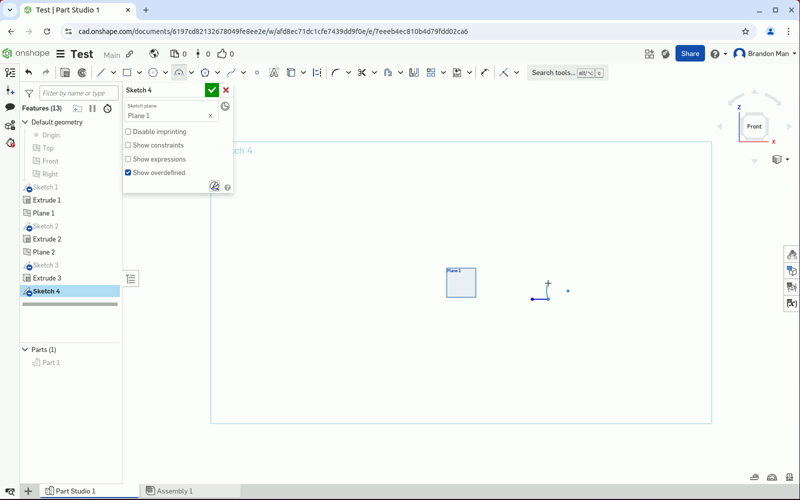
mouse_move(556, 291)
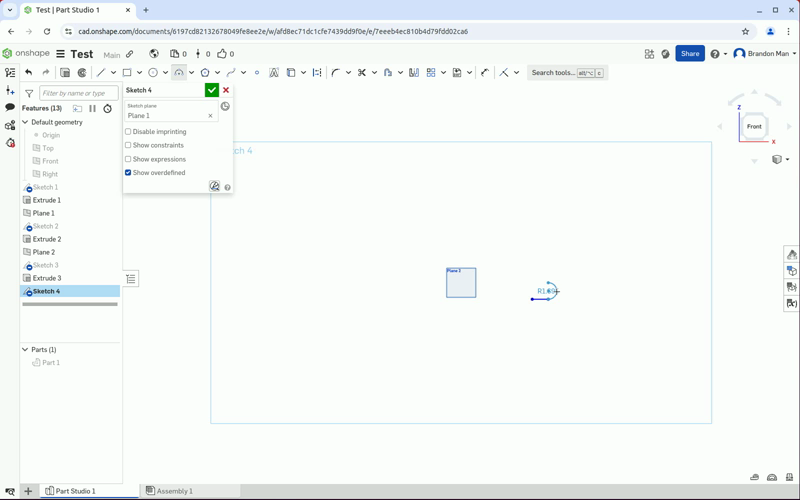
click(556, 291)
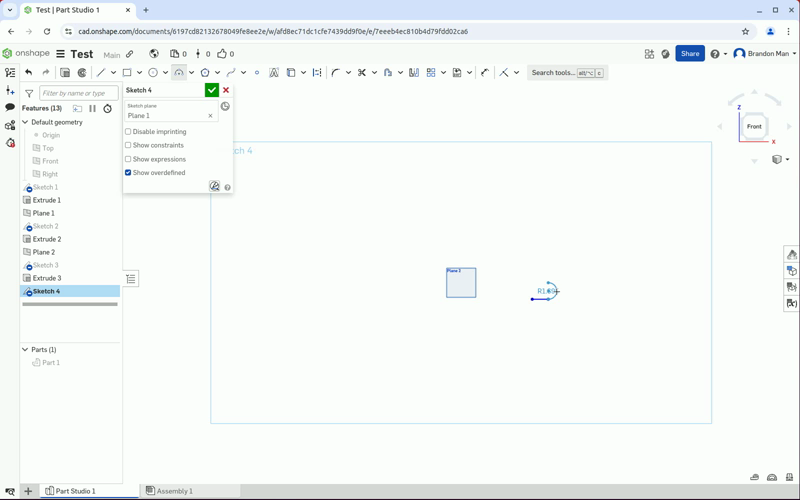
key_up(shift)
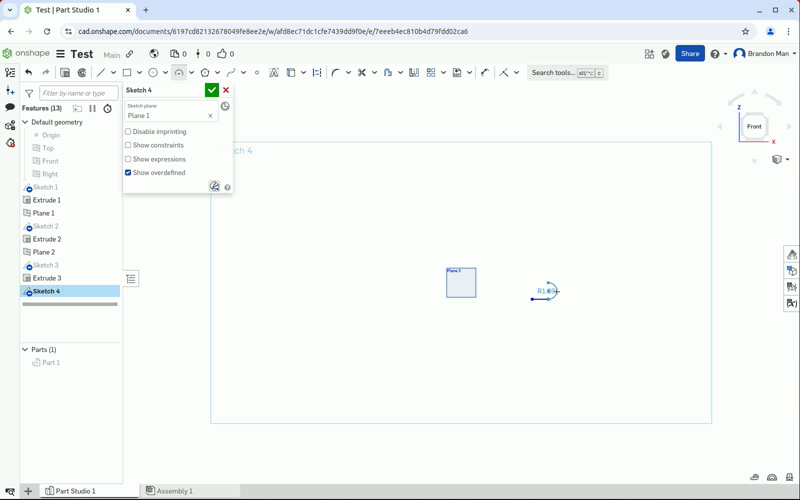
key(esc)
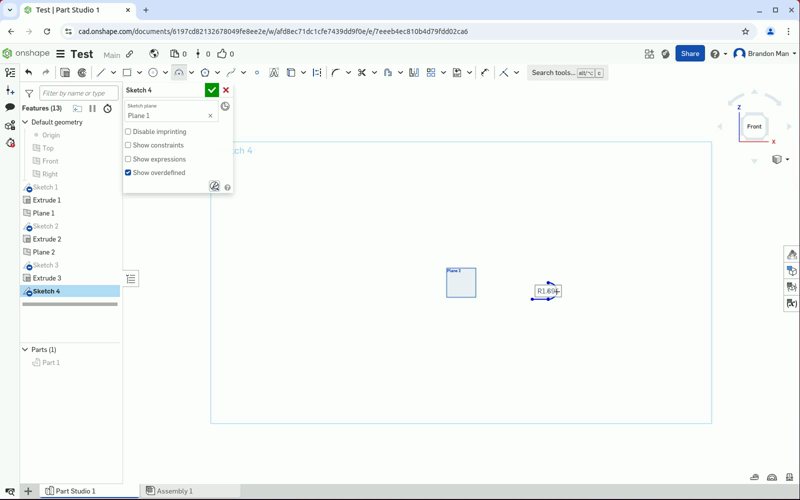
key(l)
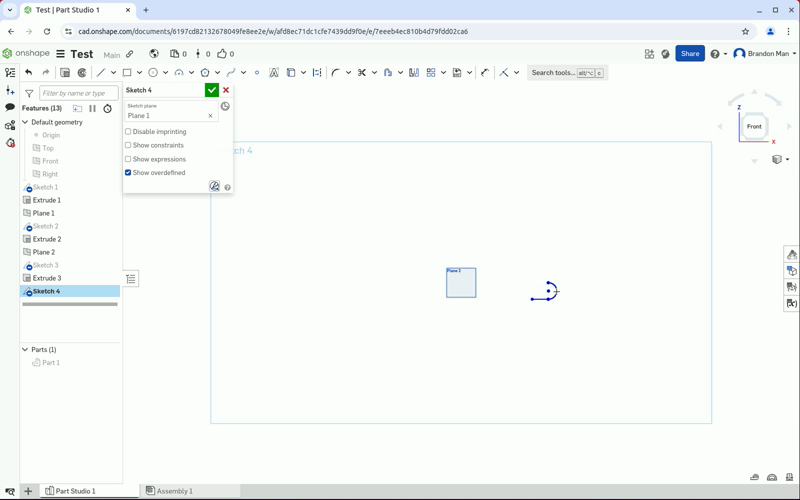
mouse_move(548, 282)
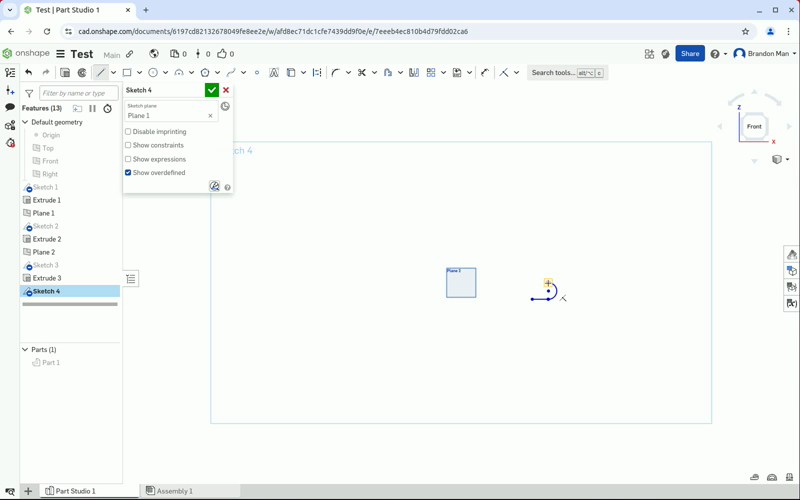
click(548, 282)
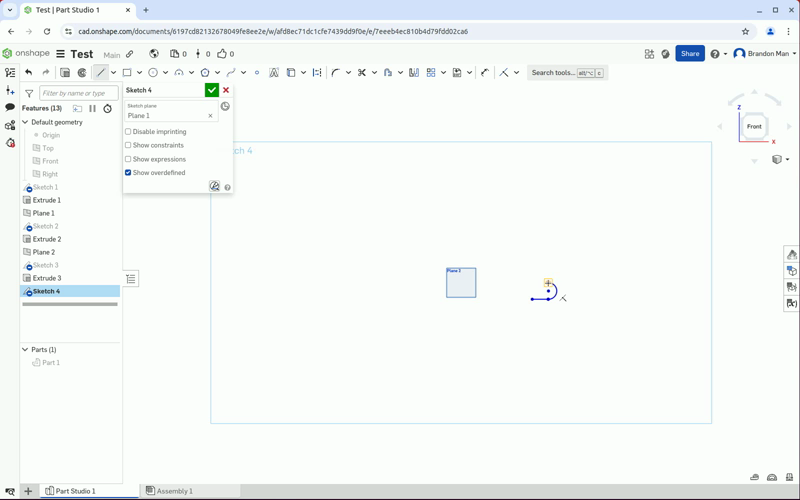
key_down(shift)
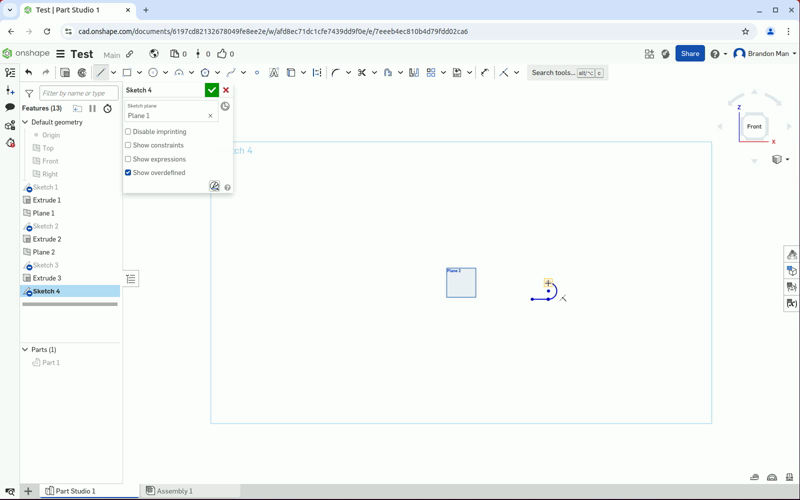
mouse_move(578, 282)
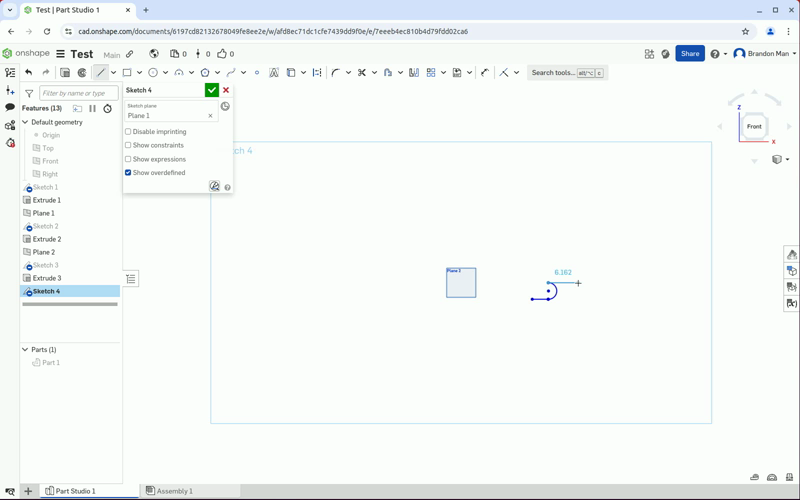
mouse_move(532, 282)
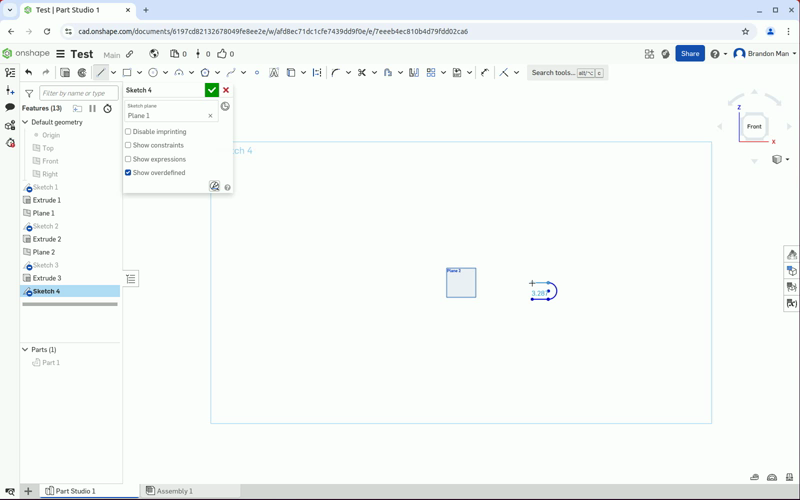
click(532, 282)
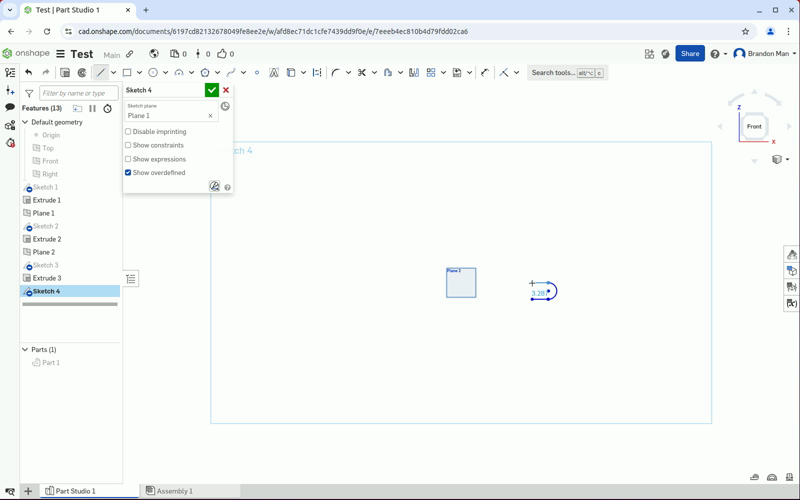
key_up(shift)
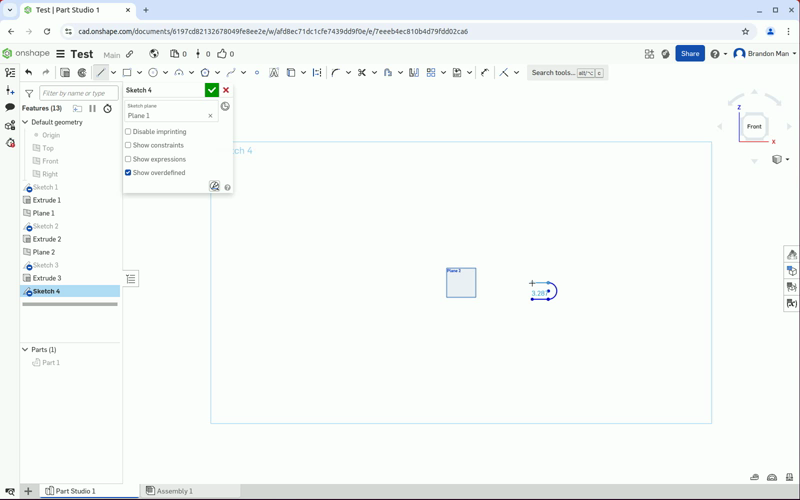
key_down(shift)
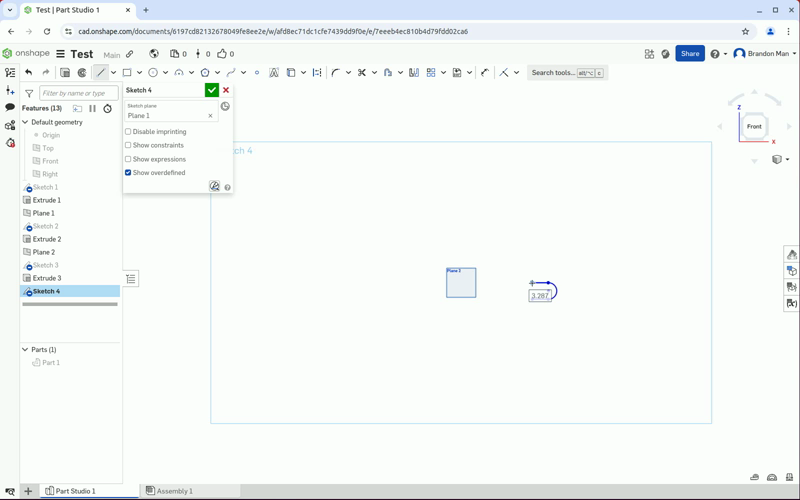
mouse_move(562, 282)
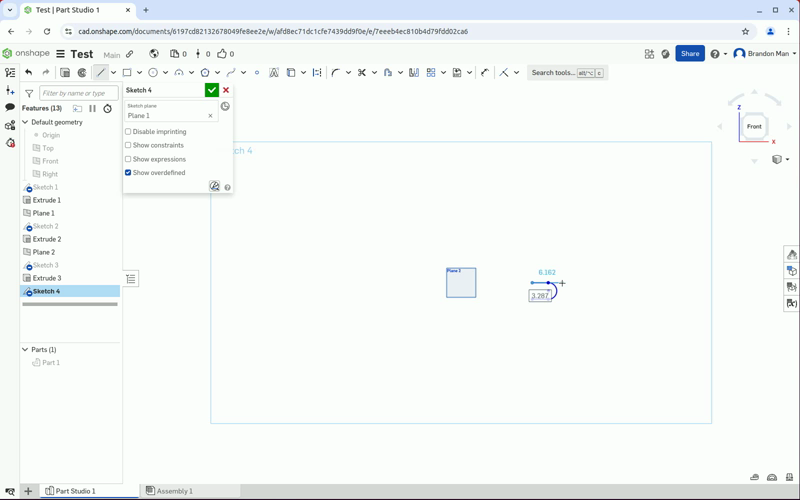
mouse_move(532, 289)
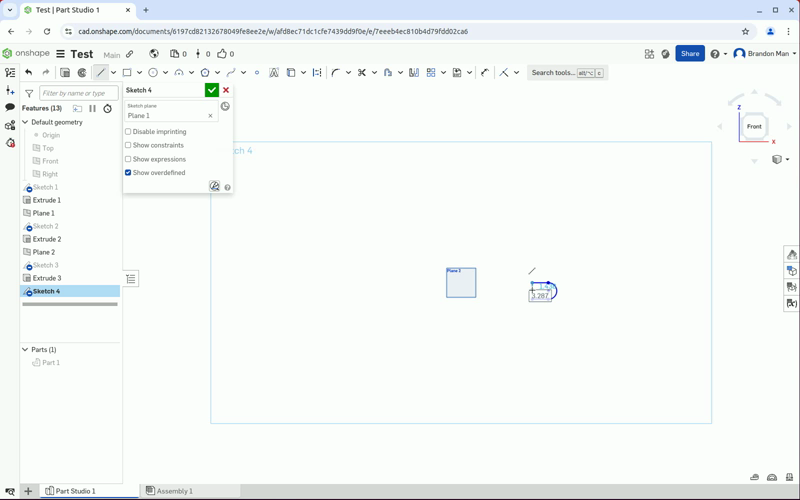
scroll(6)
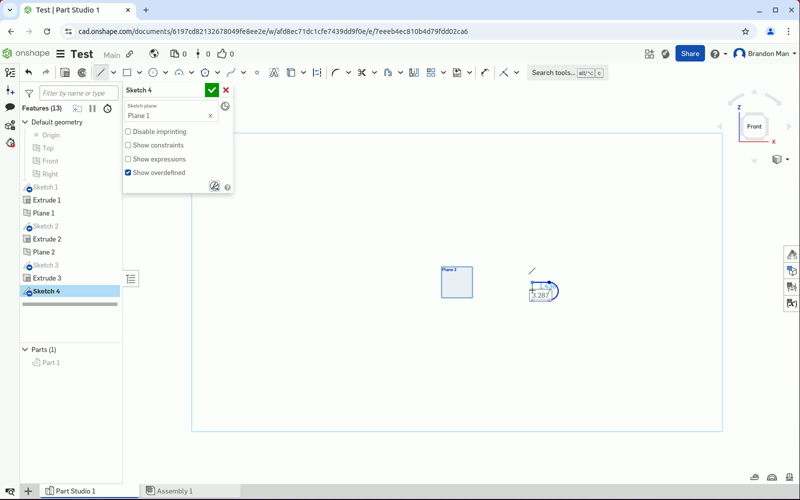
scroll(6)
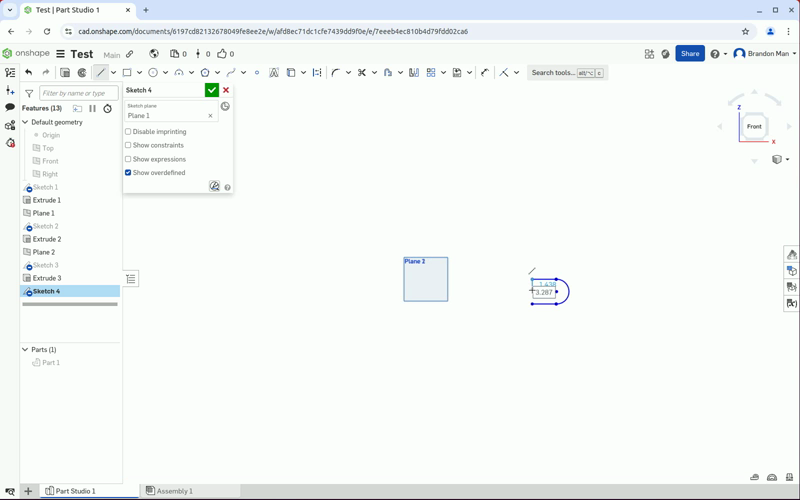
scroll(6)
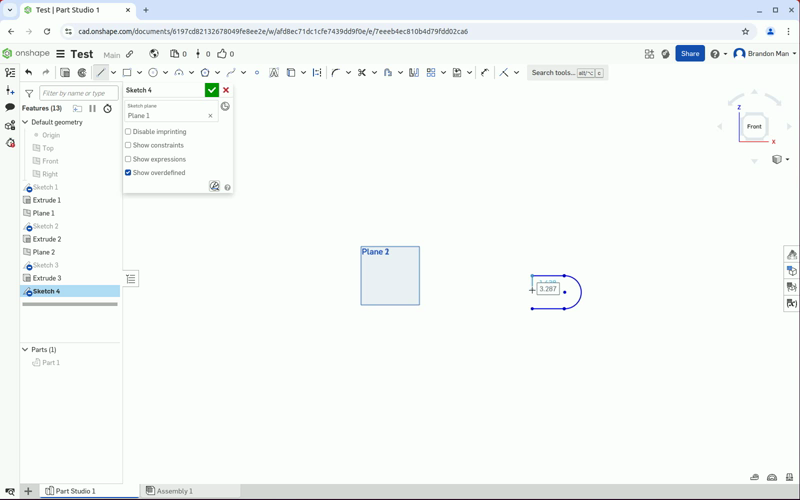
scroll(6)
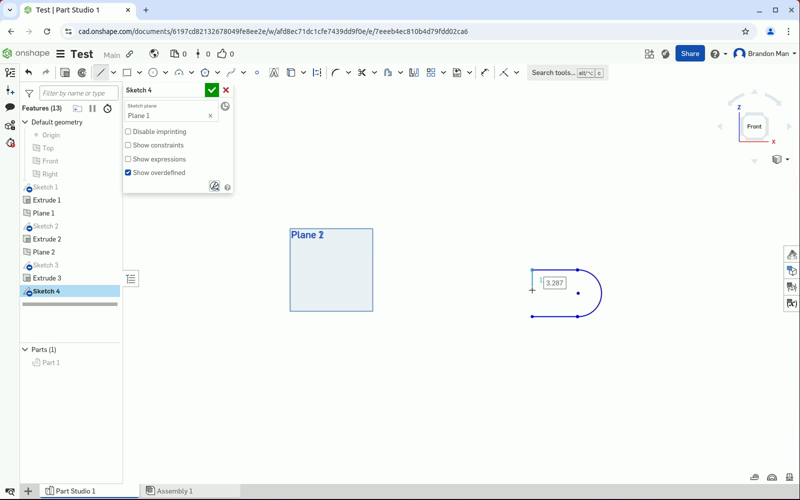
scroll(6)
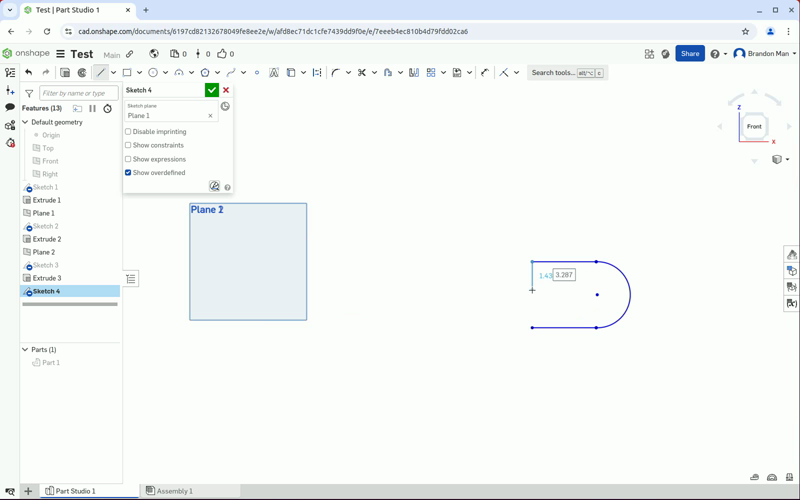
scroll(6)
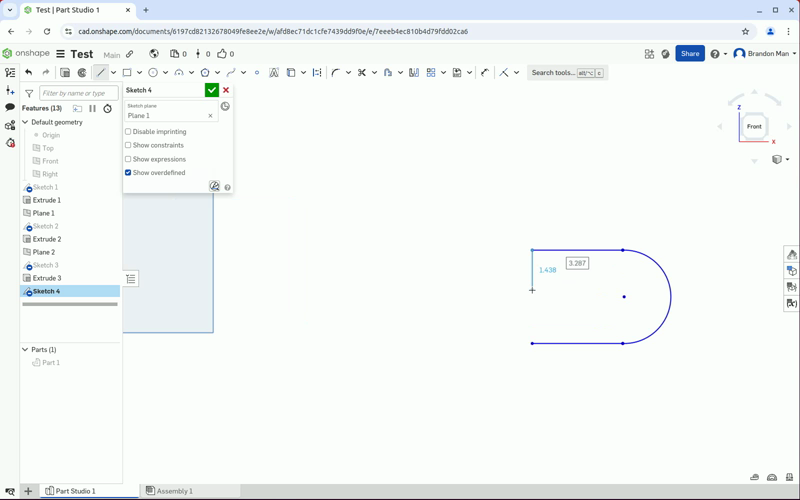
scroll(6)
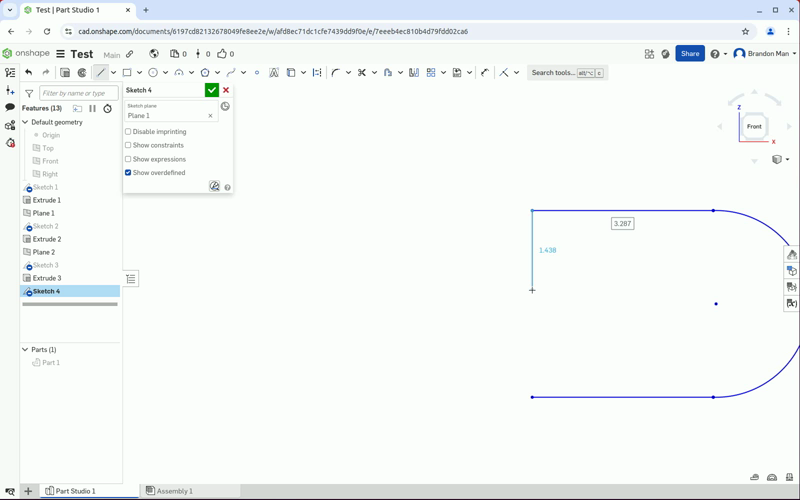
click(532, 289)
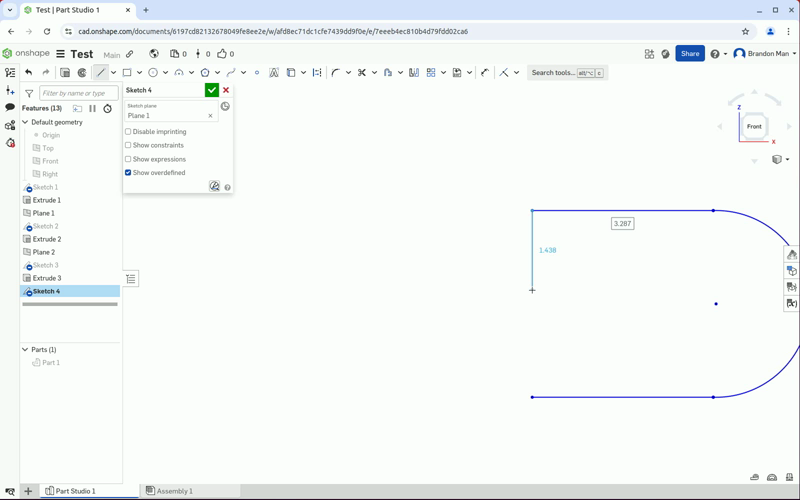
scroll(-6)
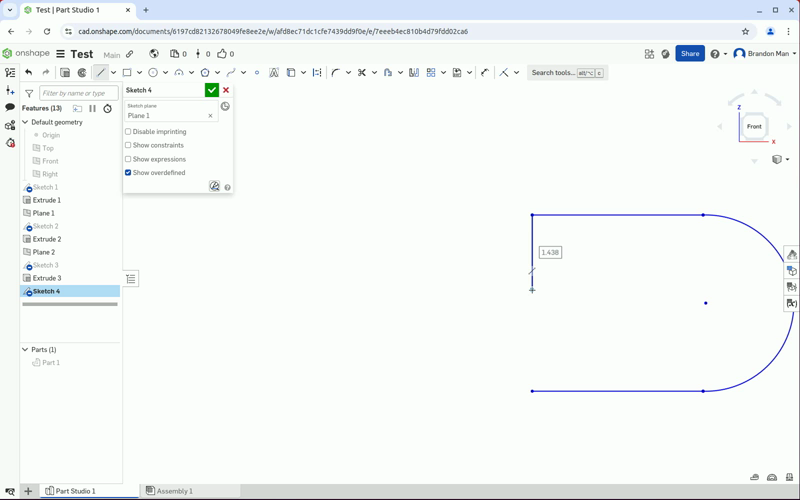
scroll(-6)
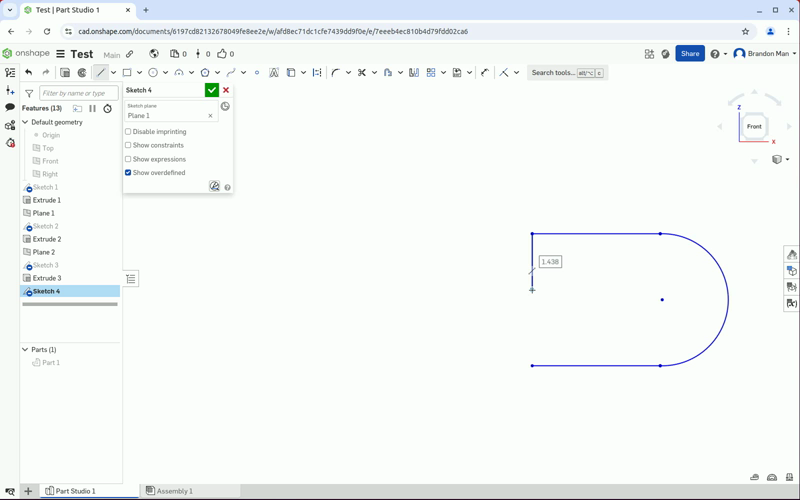
scroll(-6)
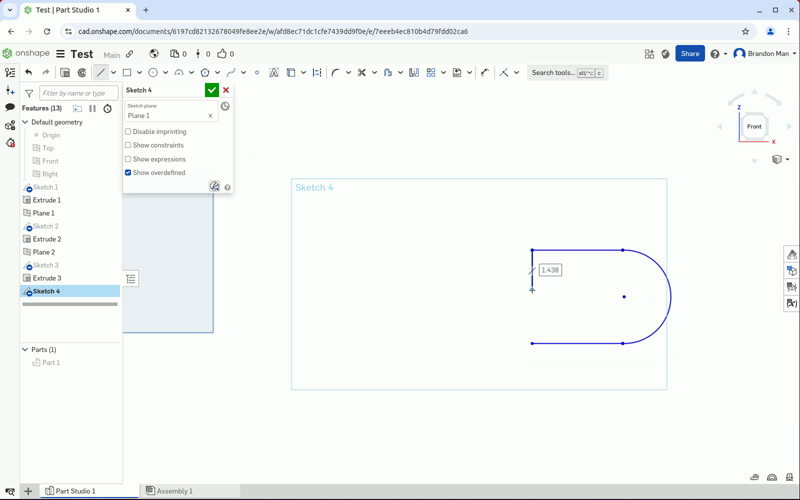
scroll(-6)
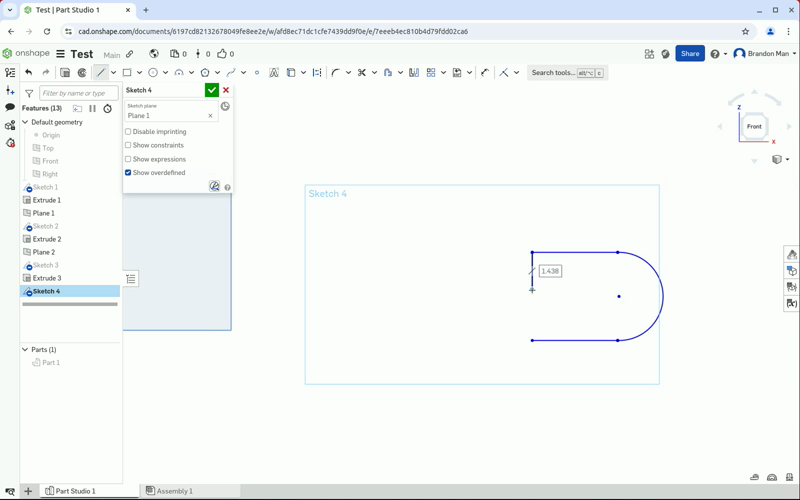
scroll(-6)
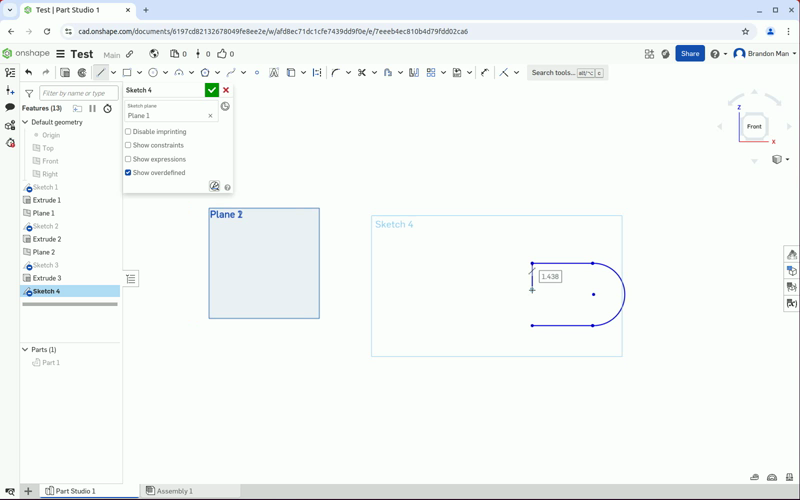
scroll(-6)
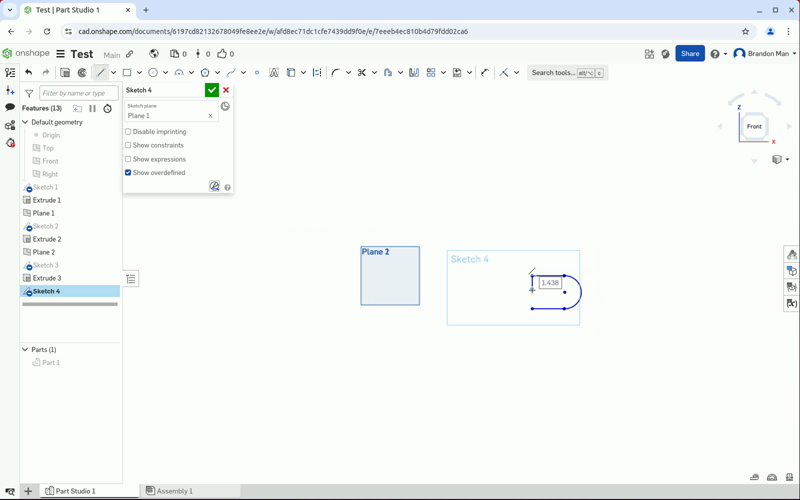
scroll(-6)
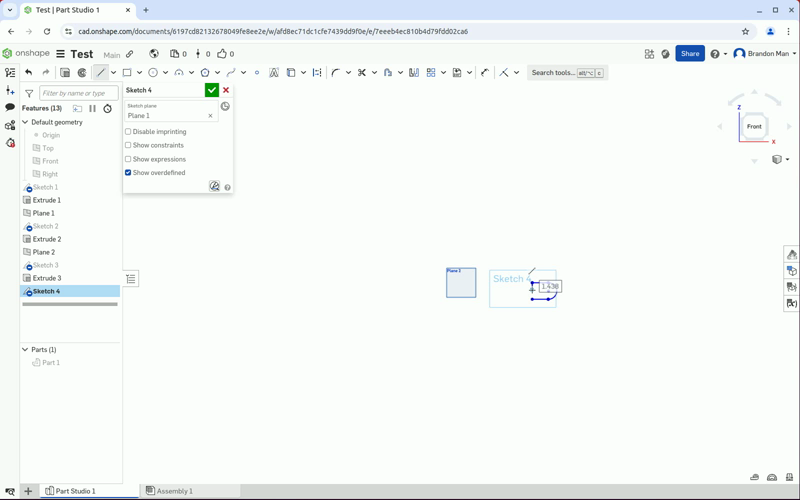
key_up(shift)
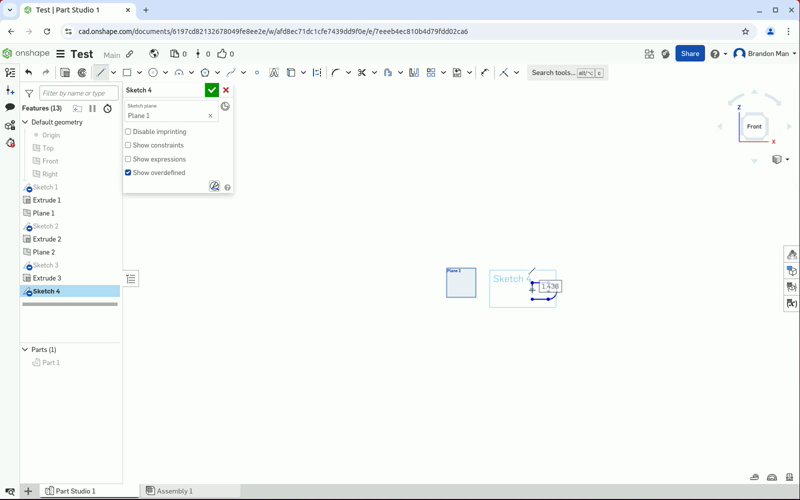
mouse_move(562, 289)
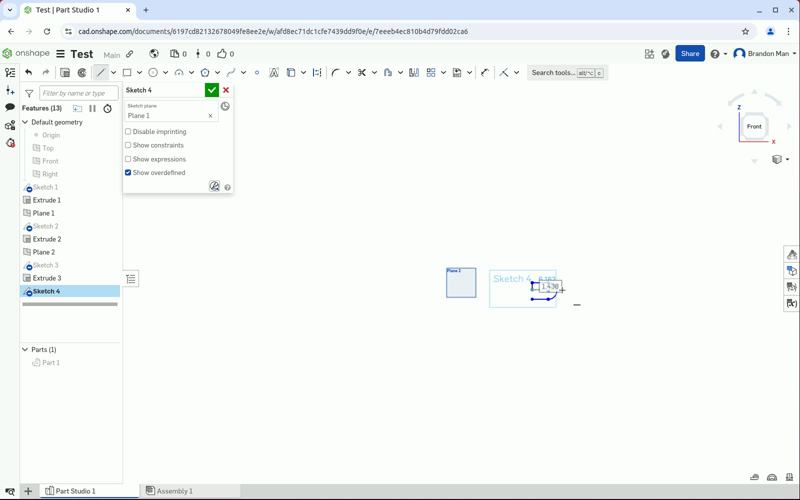
key_down(shift)
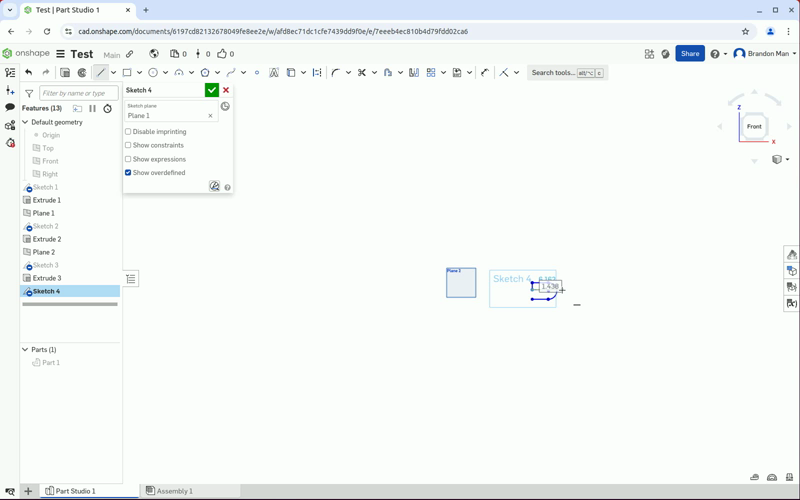
mouse_move(532, 299)
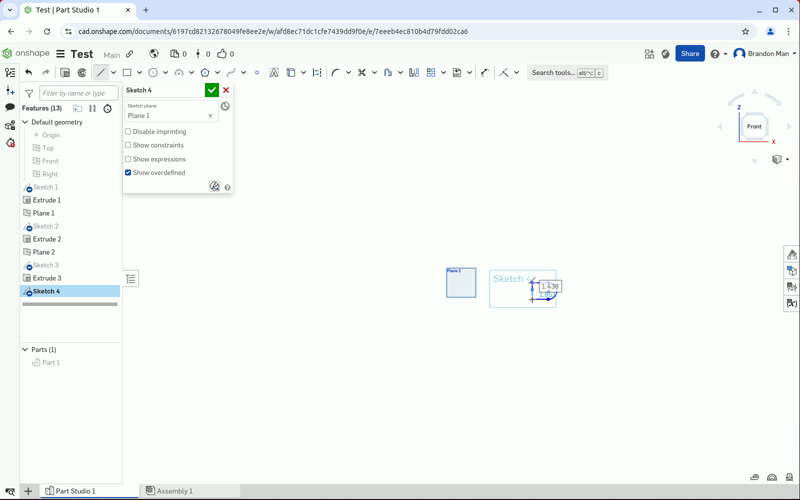
key_up(shift)
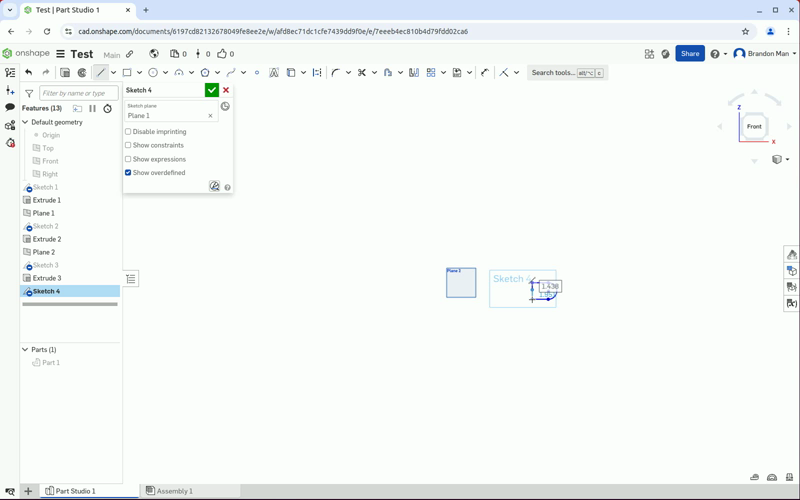
click(532, 299)
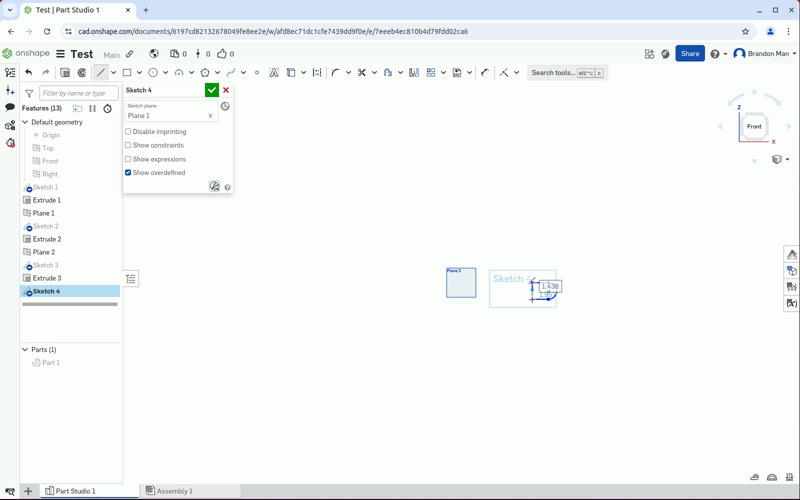
key(esc)
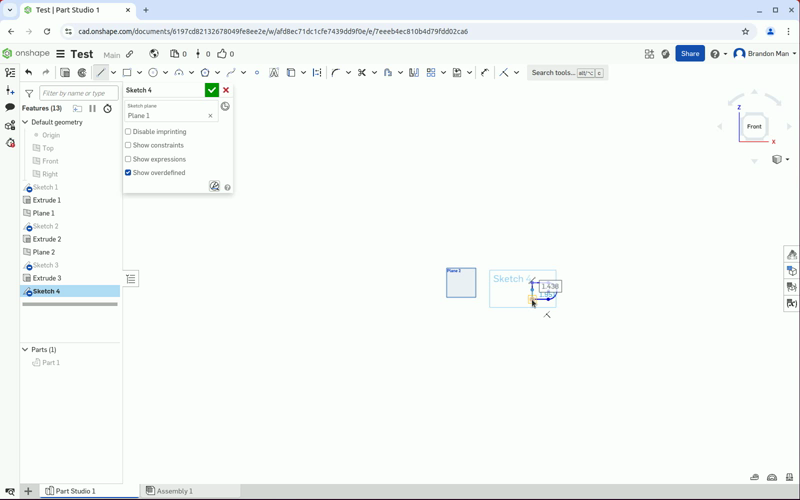
mouse_move(553, 286)
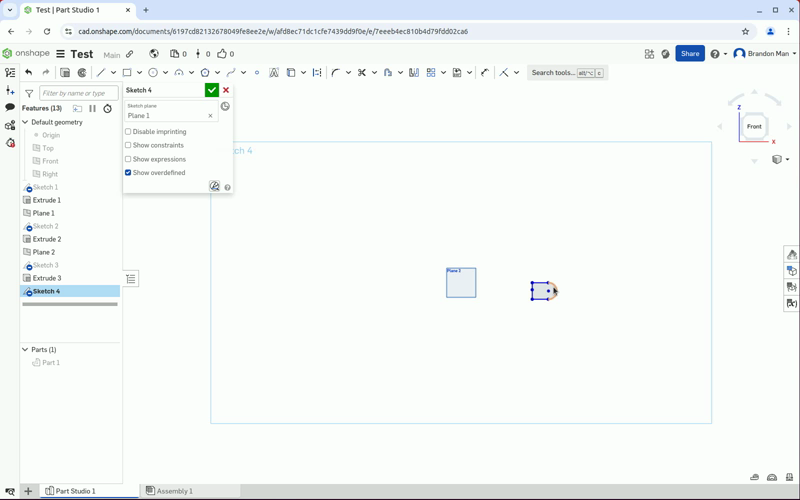
scroll(6)
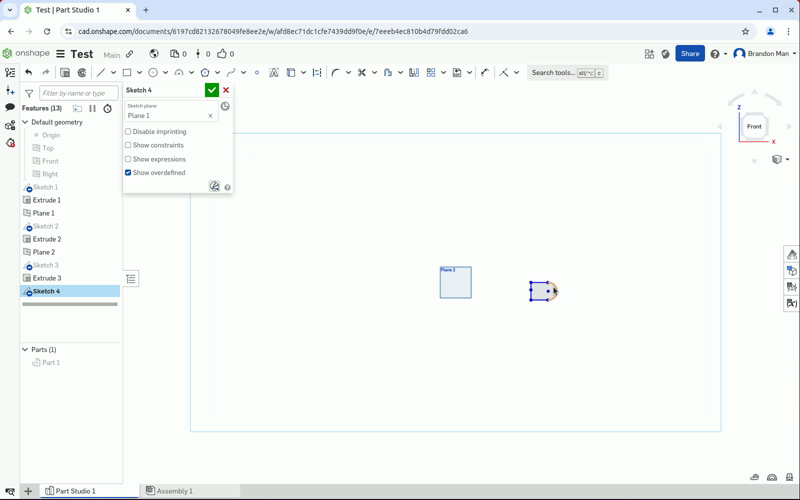
scroll(6)
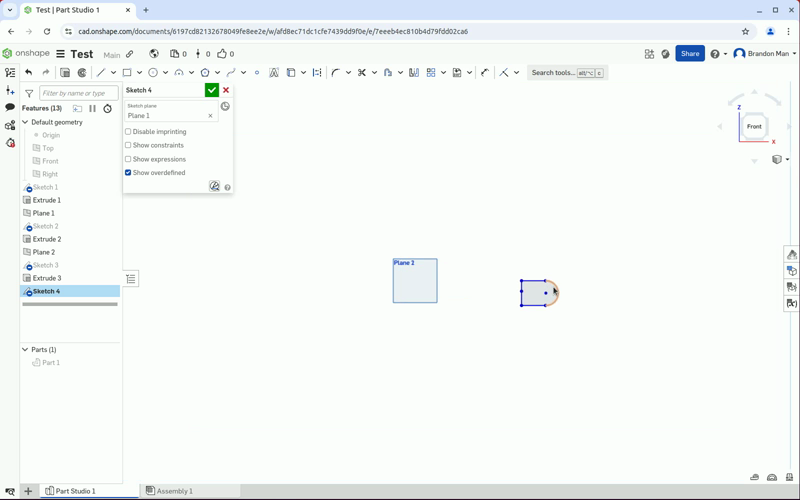
scroll(6)
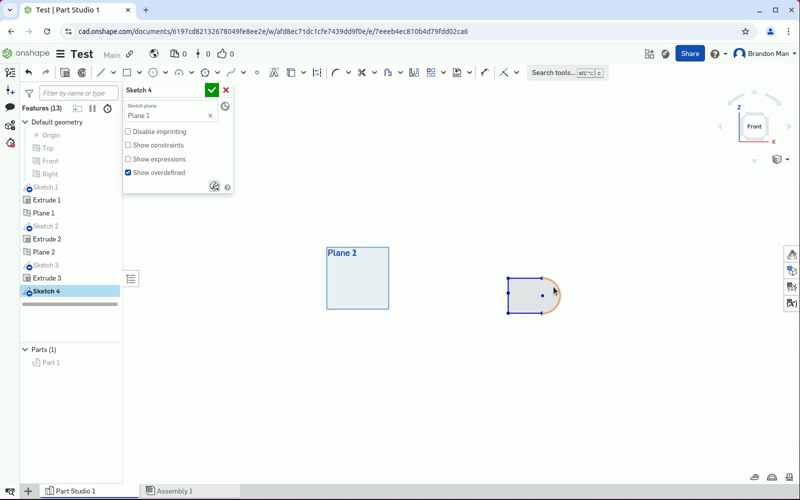
scroll(6)
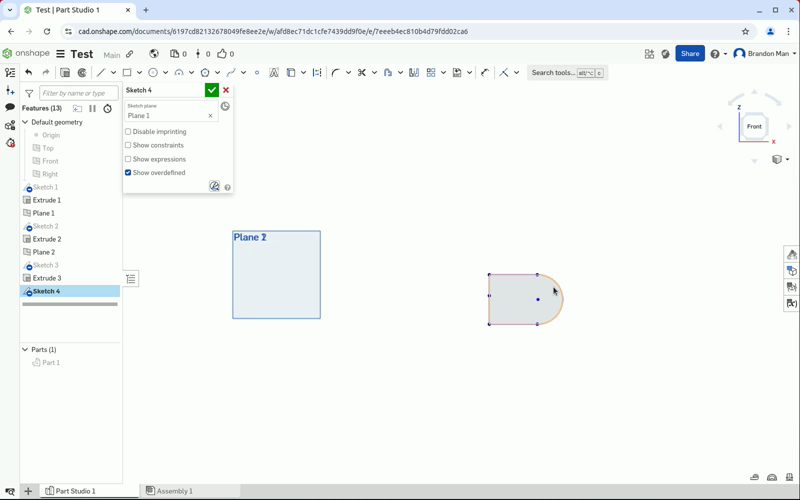
scroll(6)
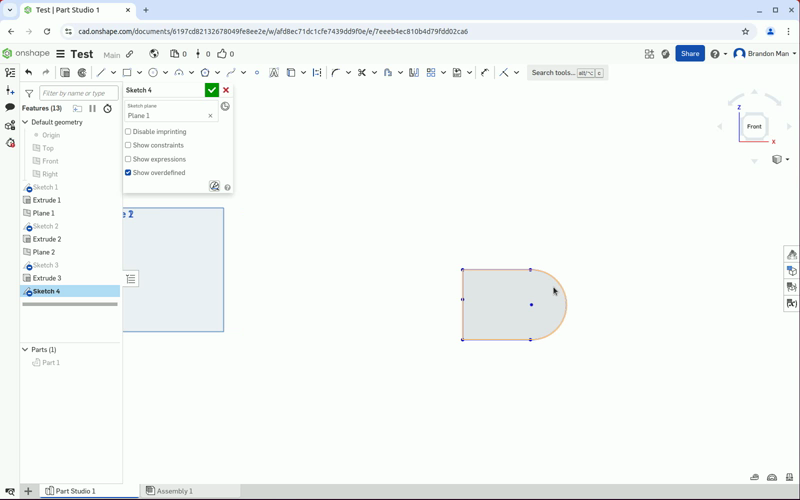
scroll(6)
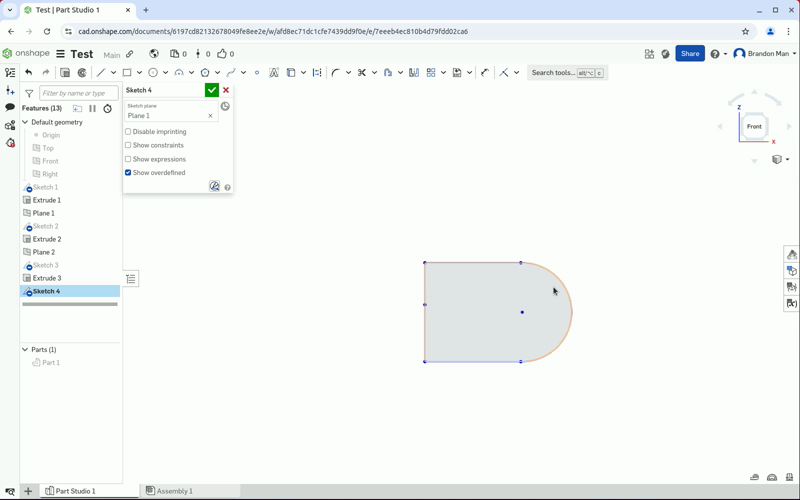
scroll(6)
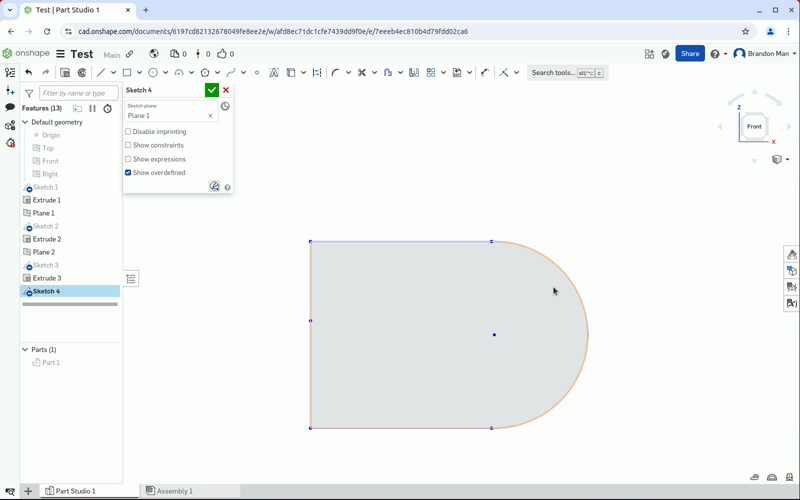
click(553, 286)
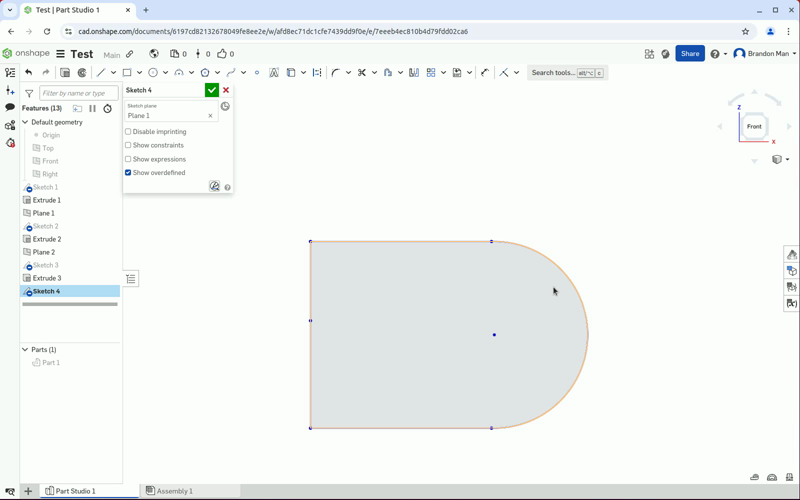
scroll(-6)
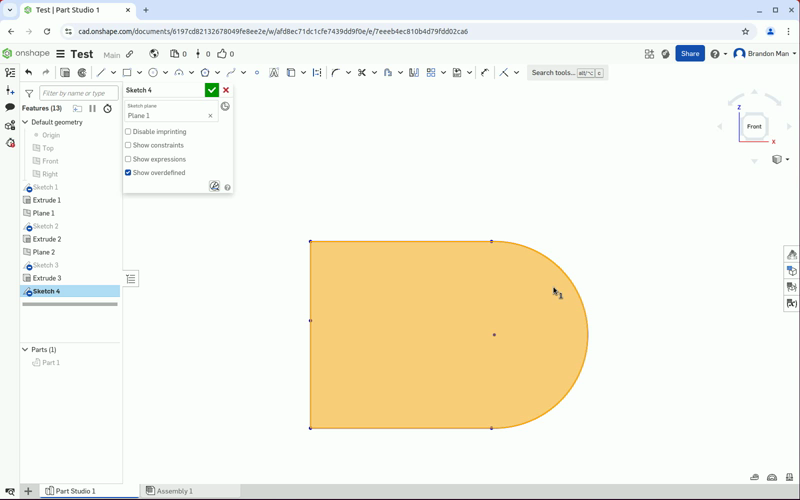
scroll(-6)
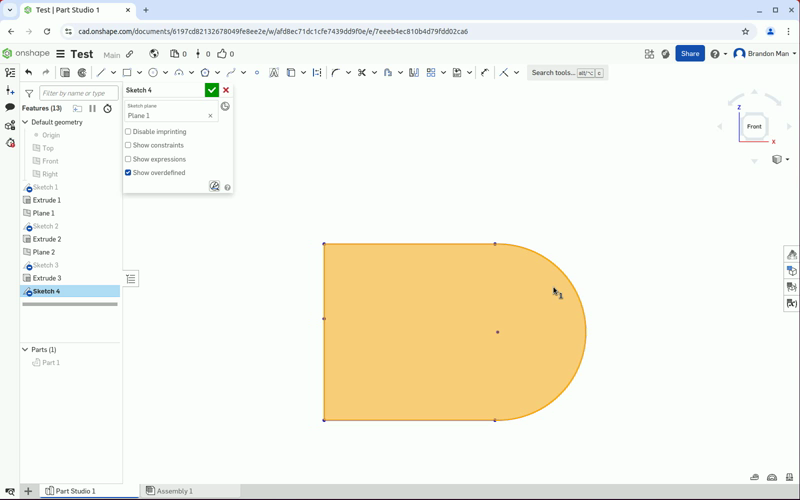
scroll(-6)
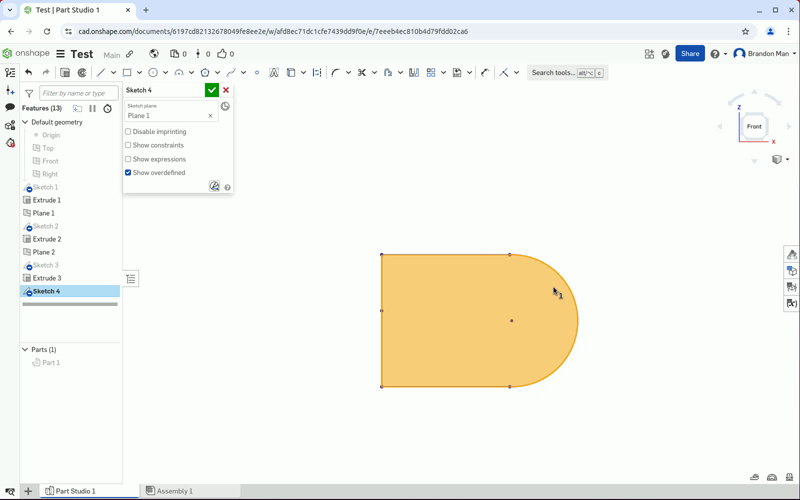
scroll(-6)
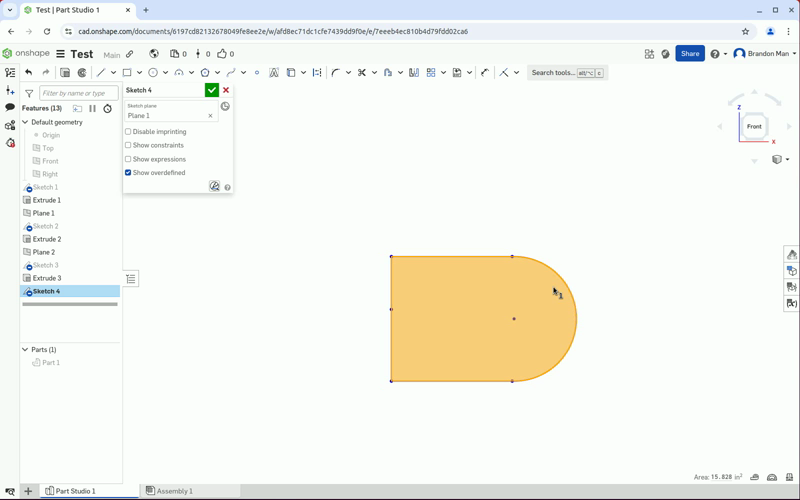
scroll(-6)
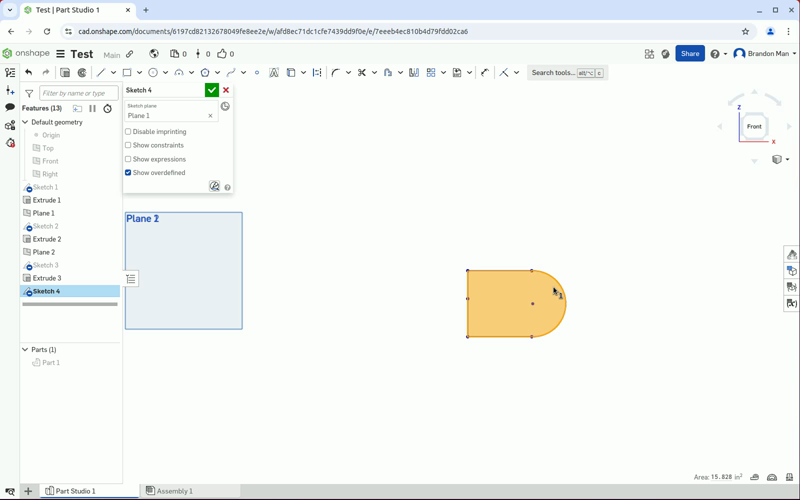
scroll(-6)
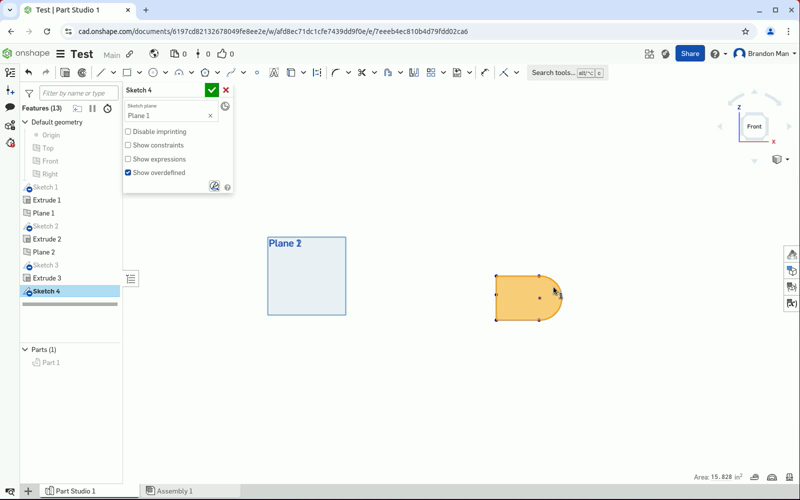
scroll(-6)
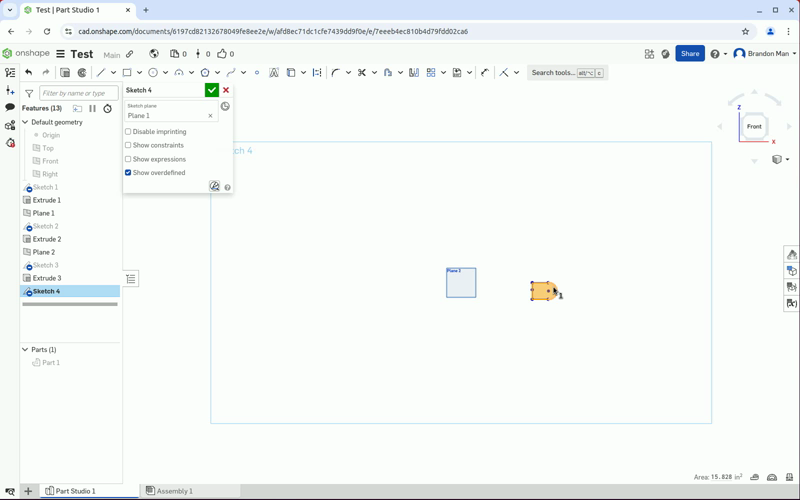
mouse_move(73, 352)
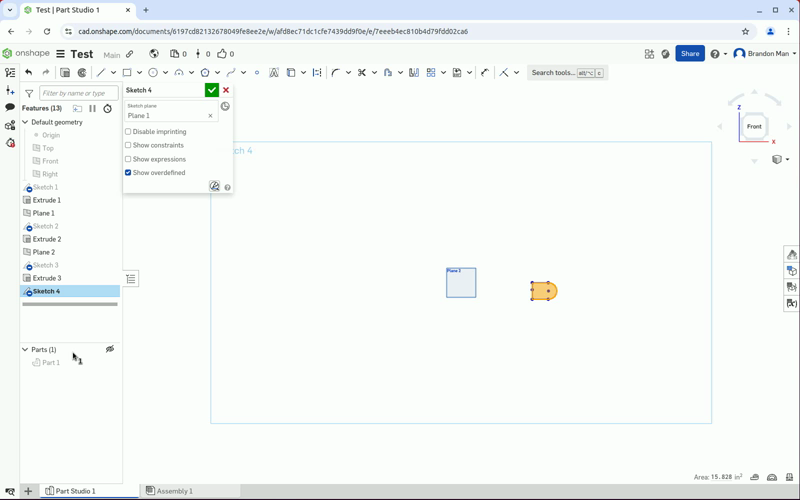
key(shift+y)
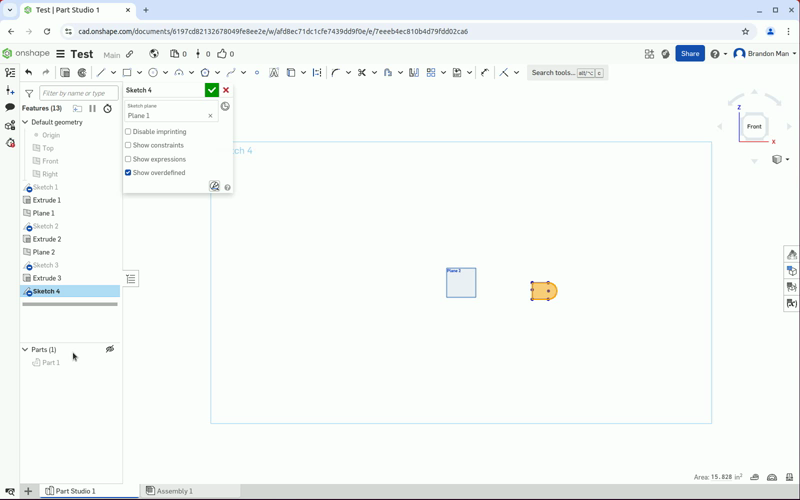
key(shift+e)
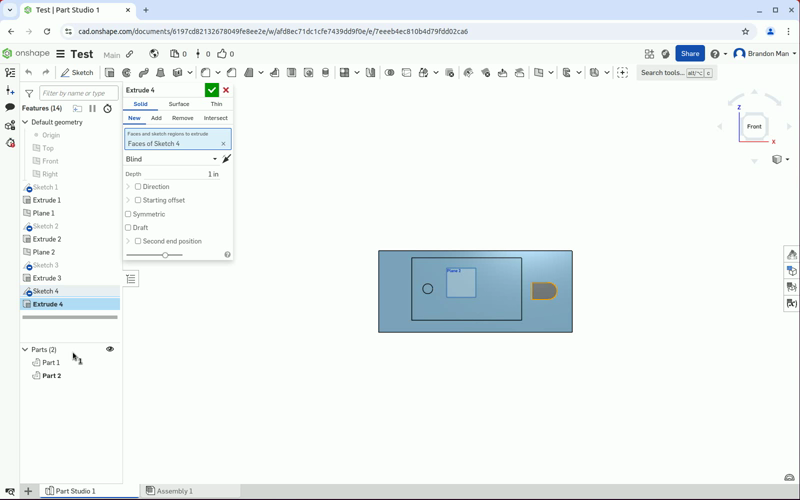
mouse_move(143, 106)
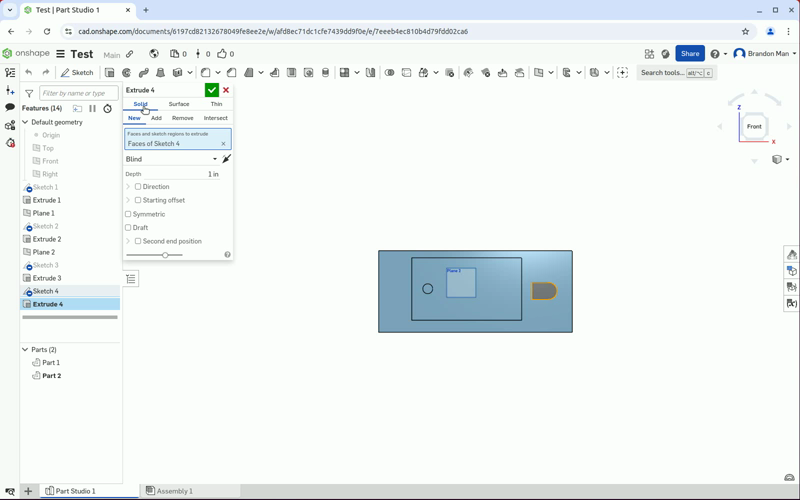
click(143, 106)
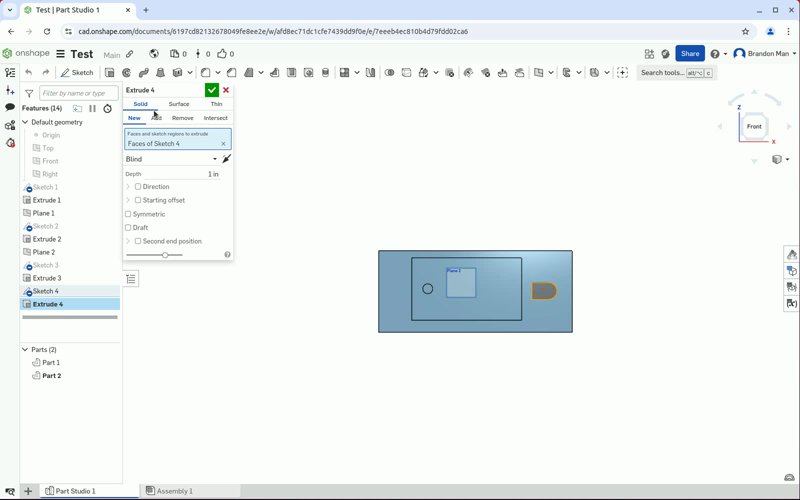
mouse_move(186, 120)
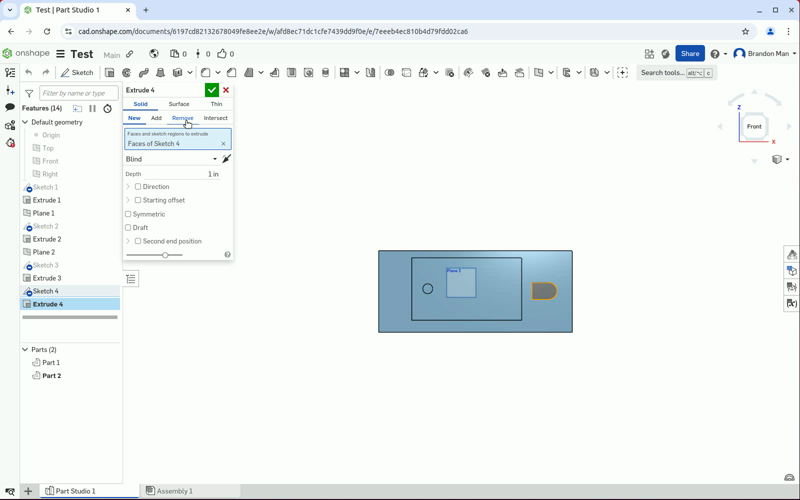
click(186, 120)
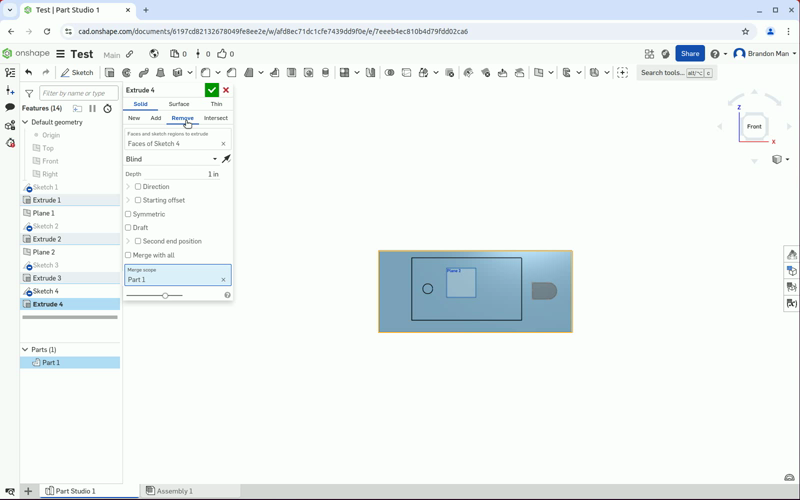
key(tab, 4)
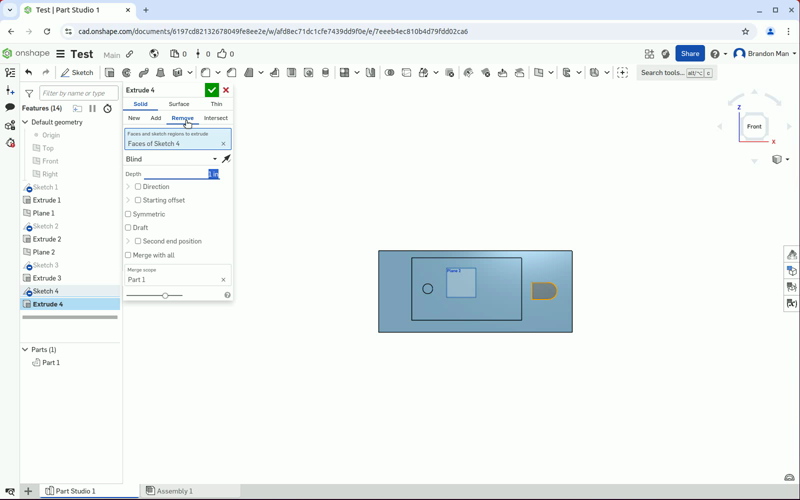
text(4.574)
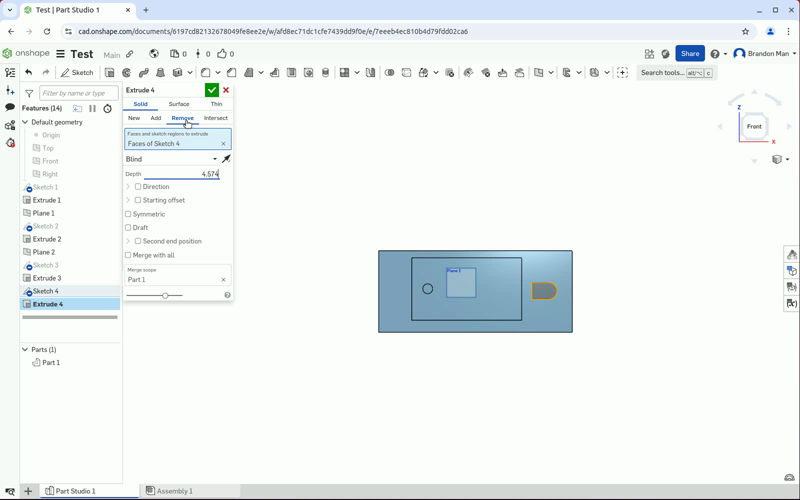
key(tab, 6)
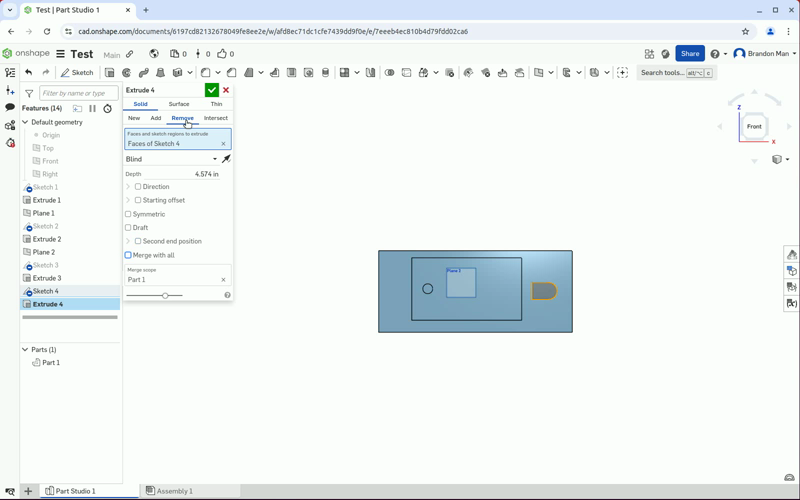
key(space)
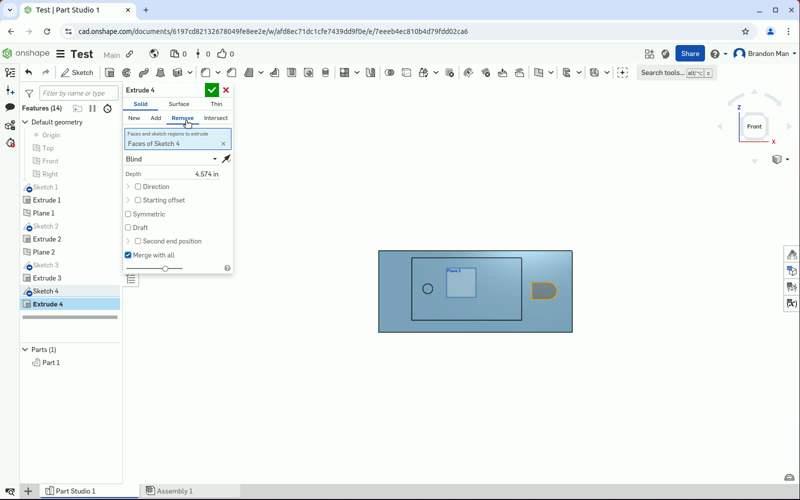
key(enter)
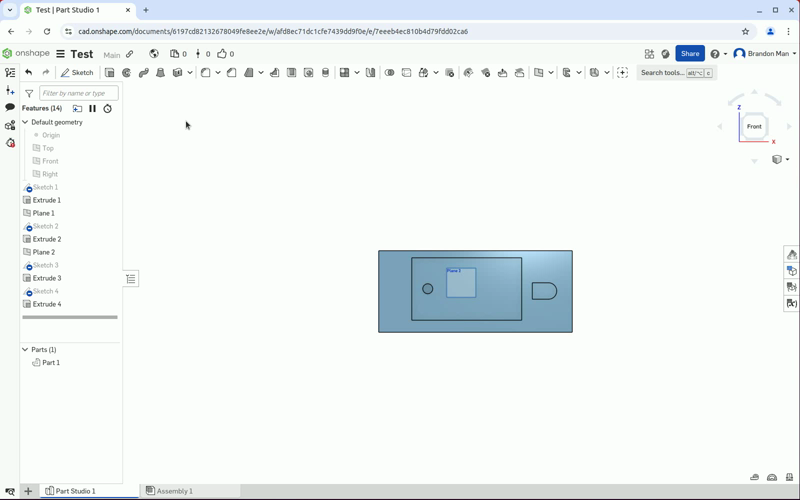
key(shift+h)
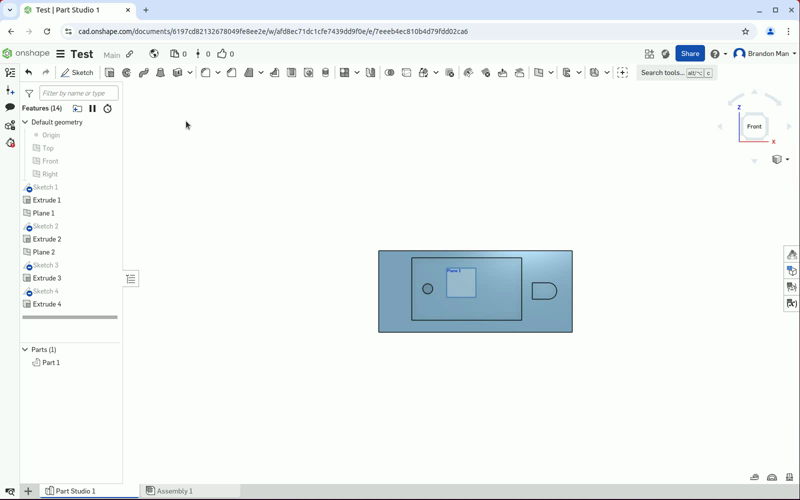
key(shift+h)
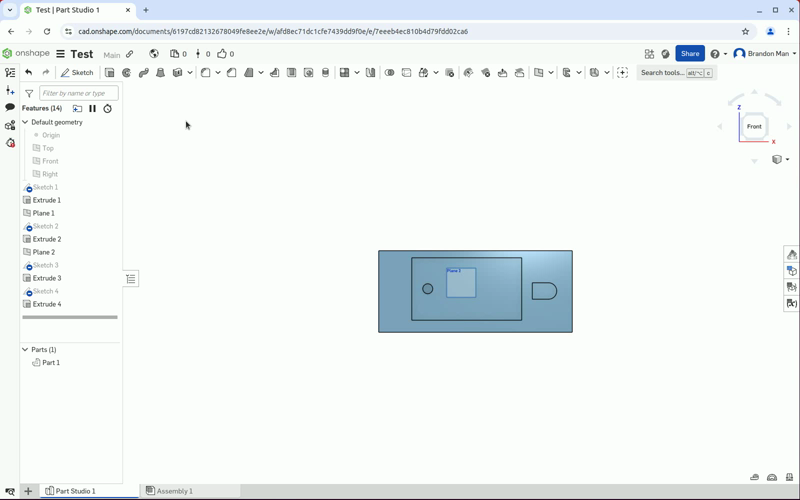
mouse_move(73, 189)
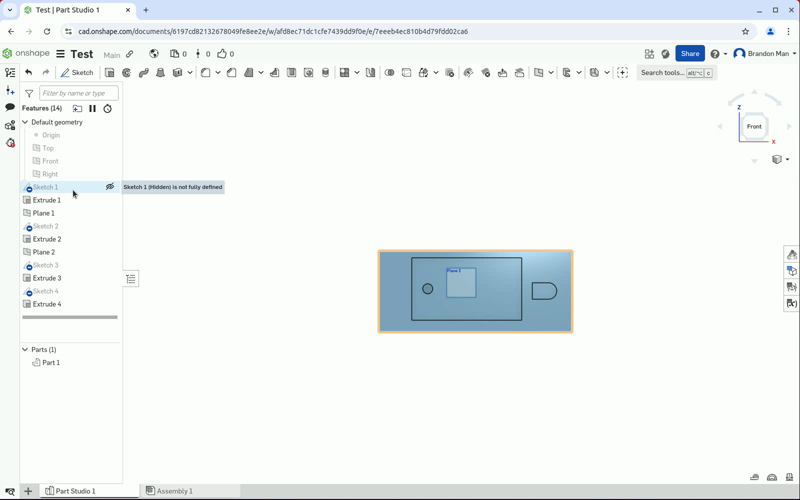
click(73, 189)
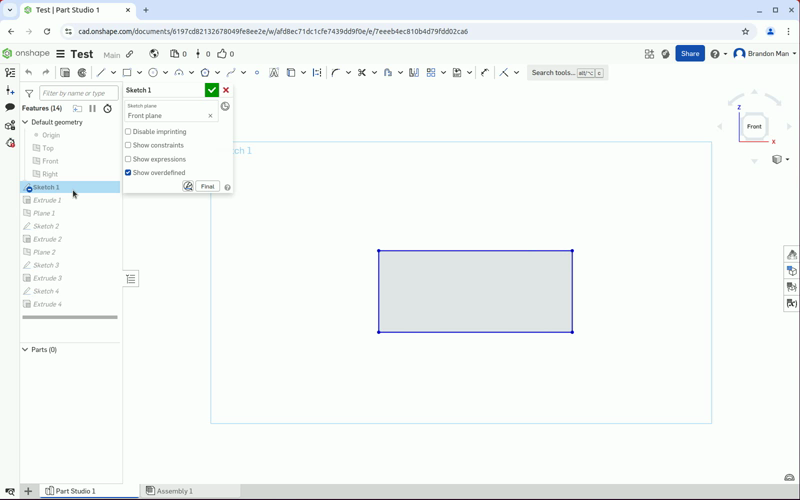
mouse_move(229, 92)
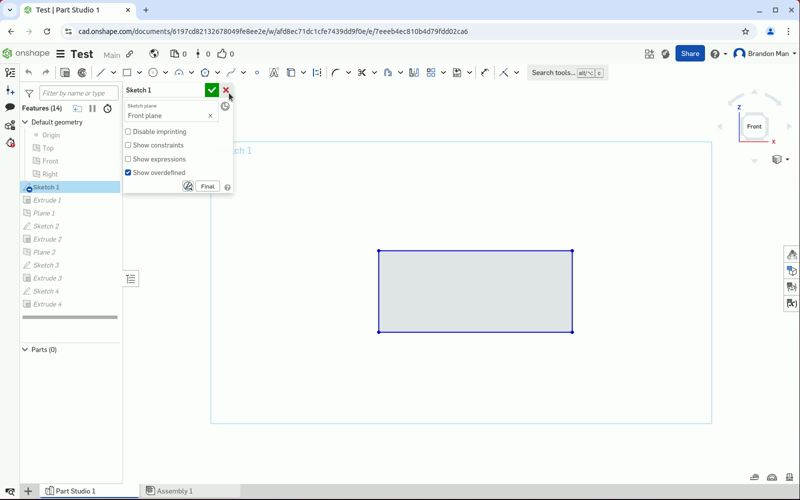
click(229, 92)
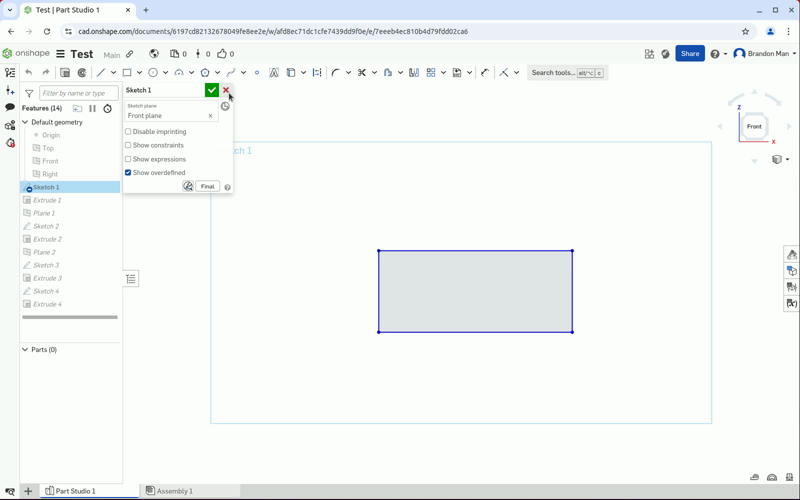
key(shift+s)
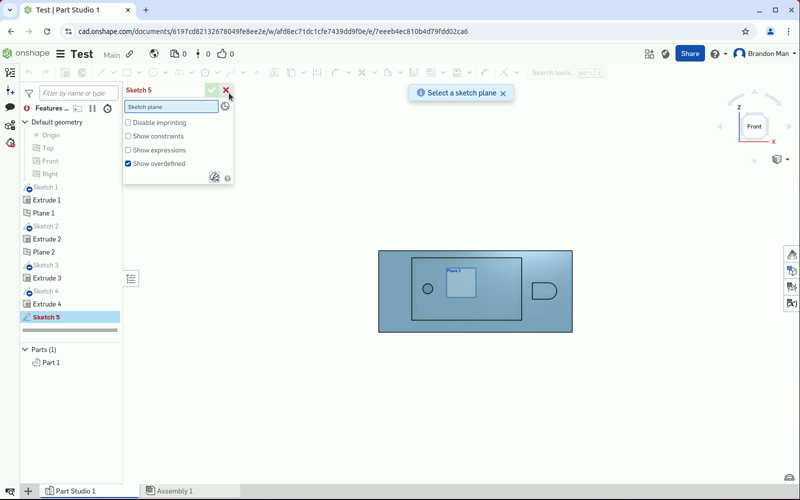
mouse_move(73, 254)
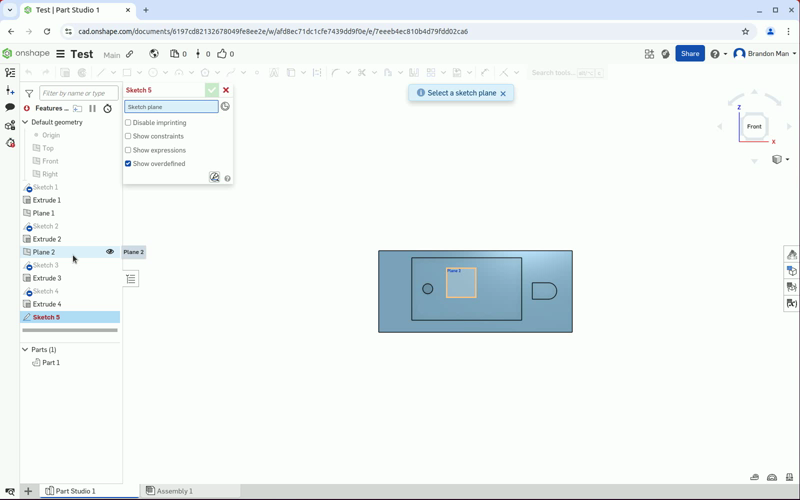
click(73, 254)
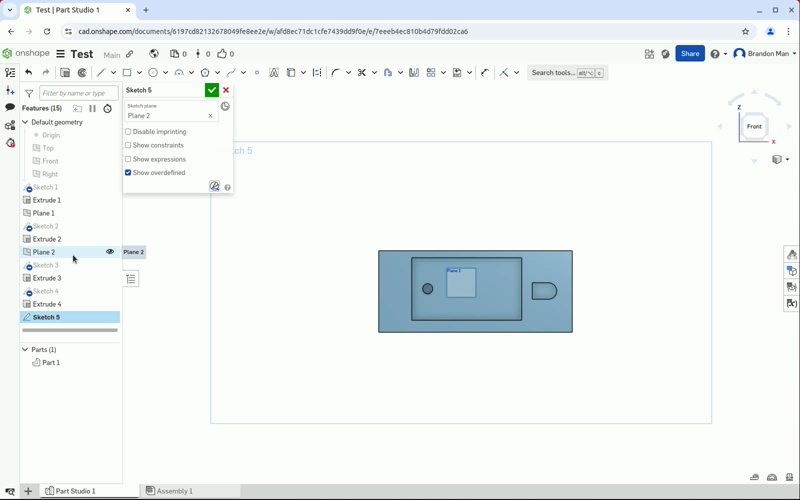
mouse_move(73, 352)
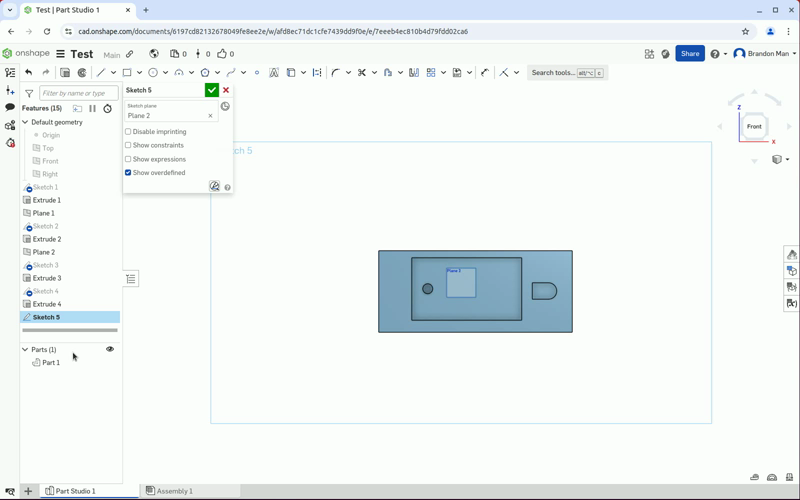
key(y)
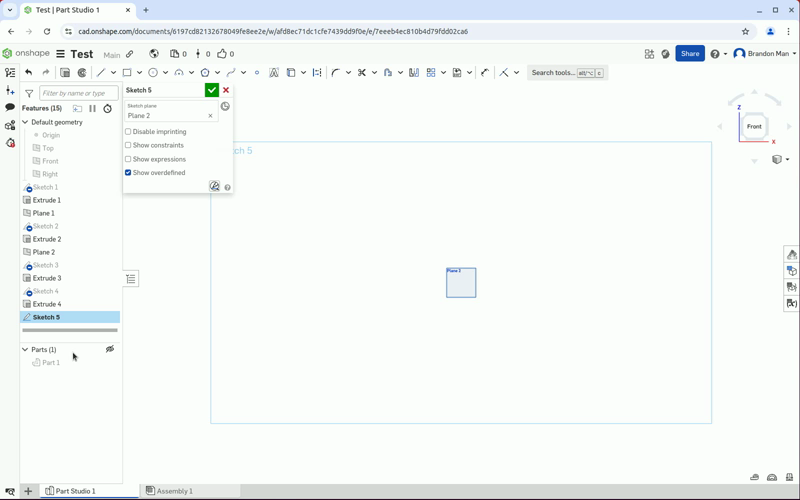
key(c)
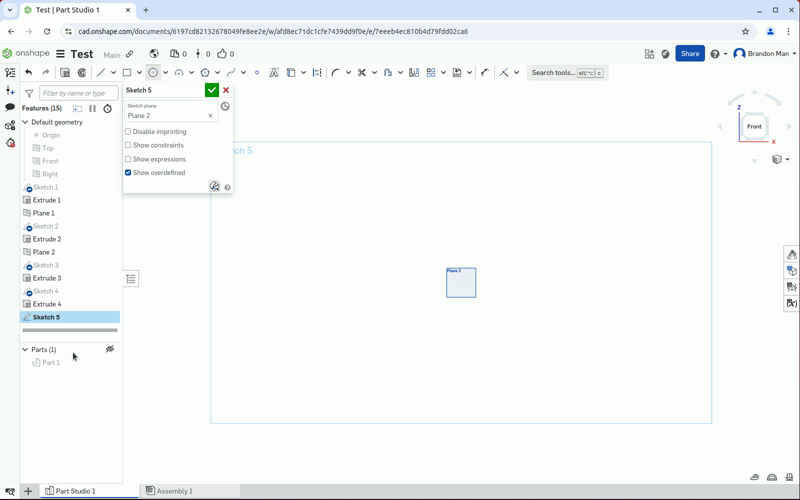
key_down(shift)
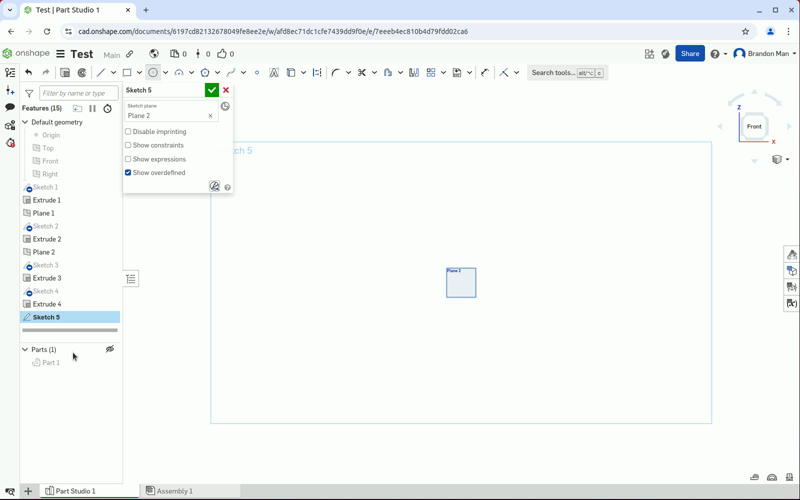
mouse_move(484, 286)
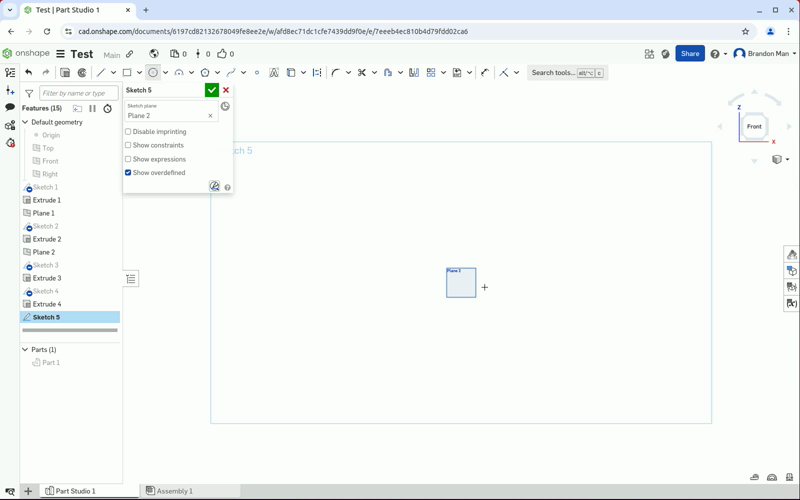
click(484, 286)
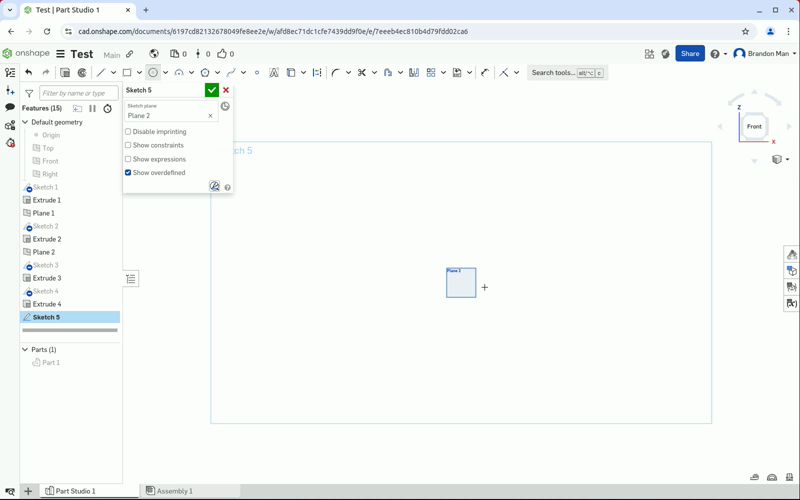
key_up(shift)
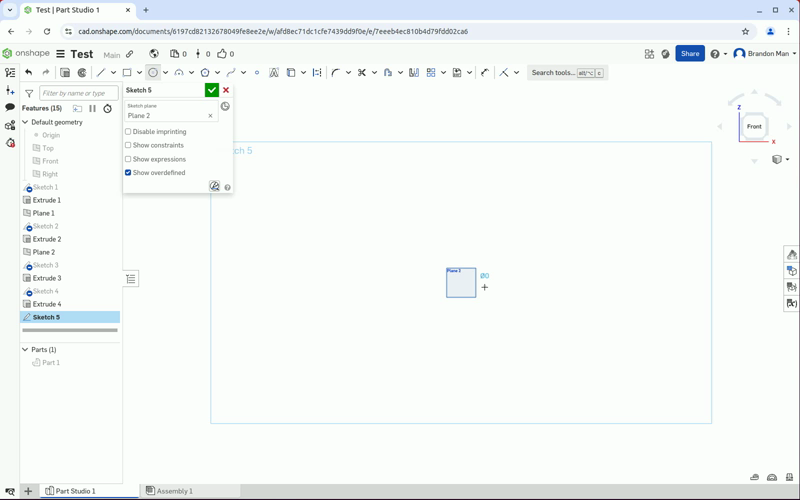
mouse_move(499, 286)
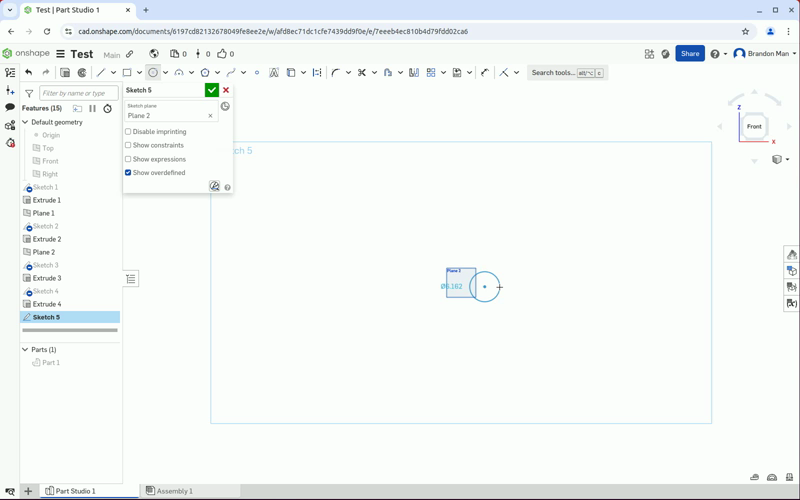
click(499, 286)
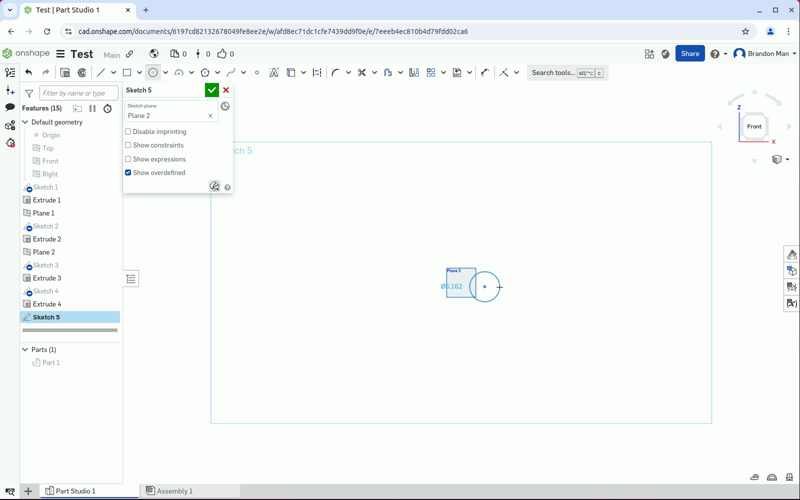
key(esc)
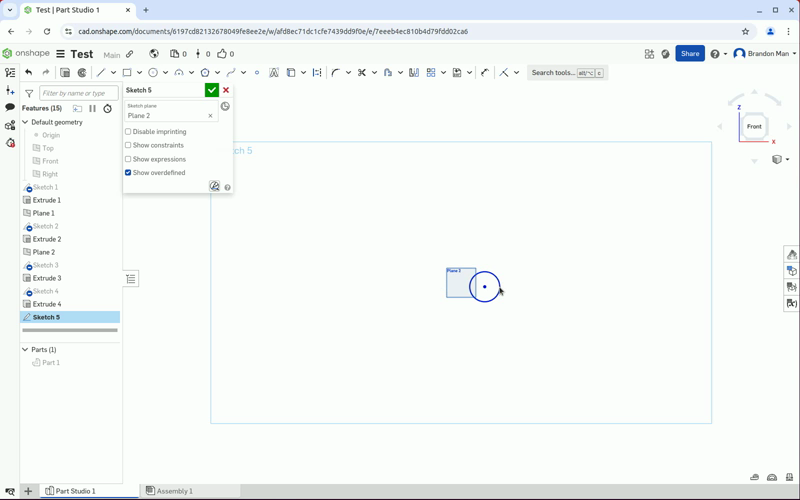
mouse_move(486, 287)
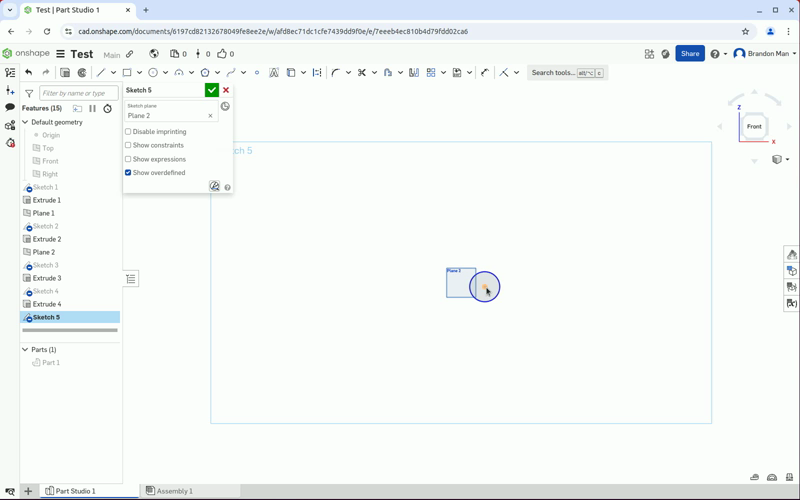
scroll(6)
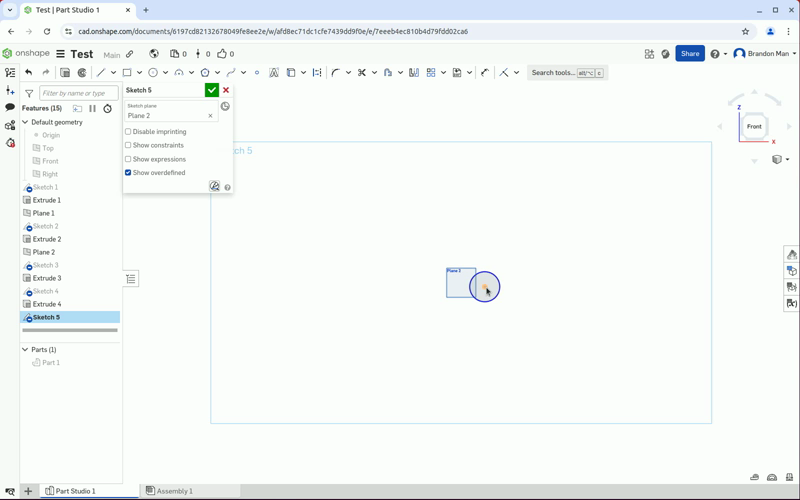
scroll(6)
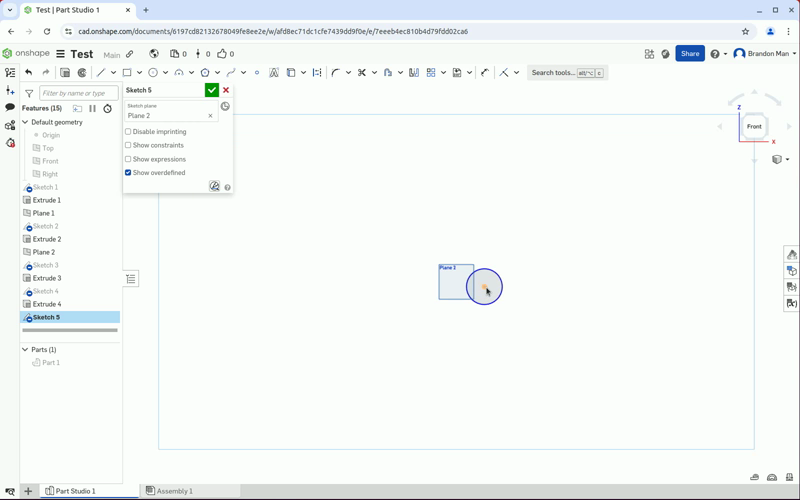
scroll(6)
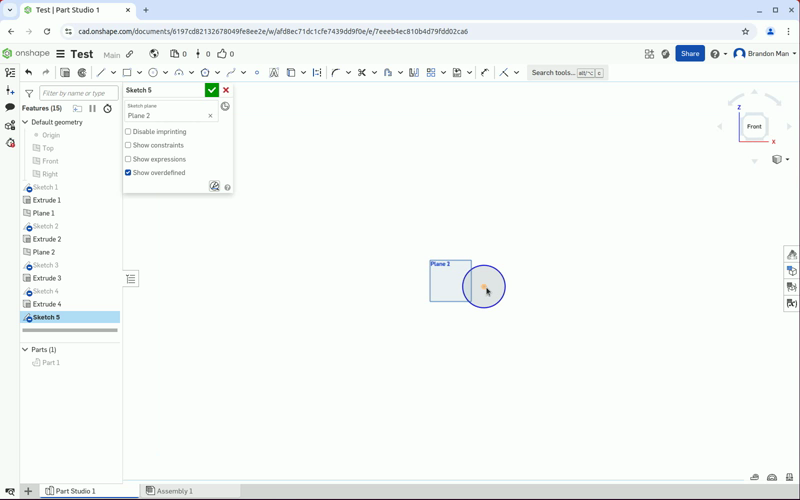
scroll(6)
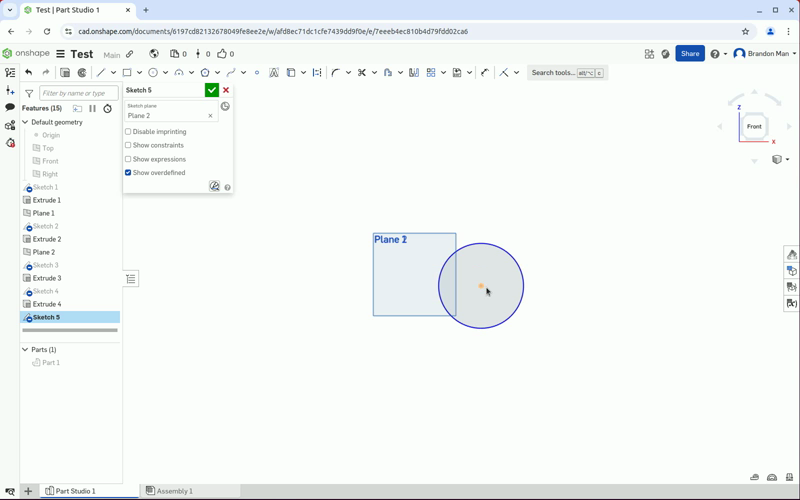
scroll(6)
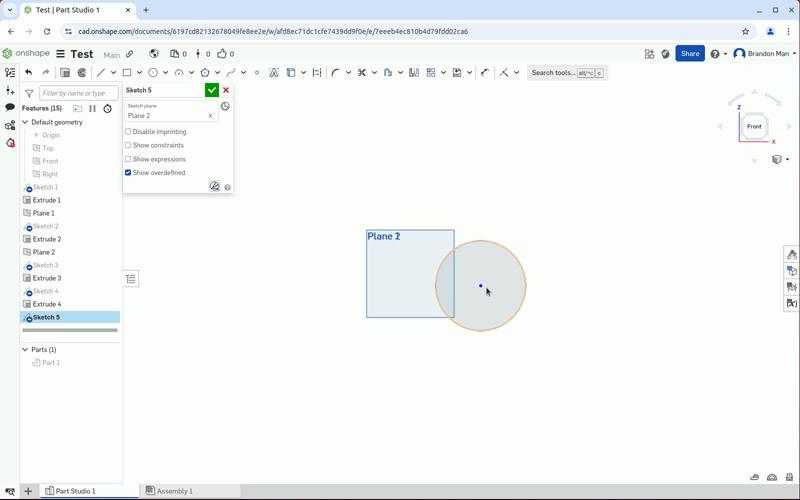
scroll(6)
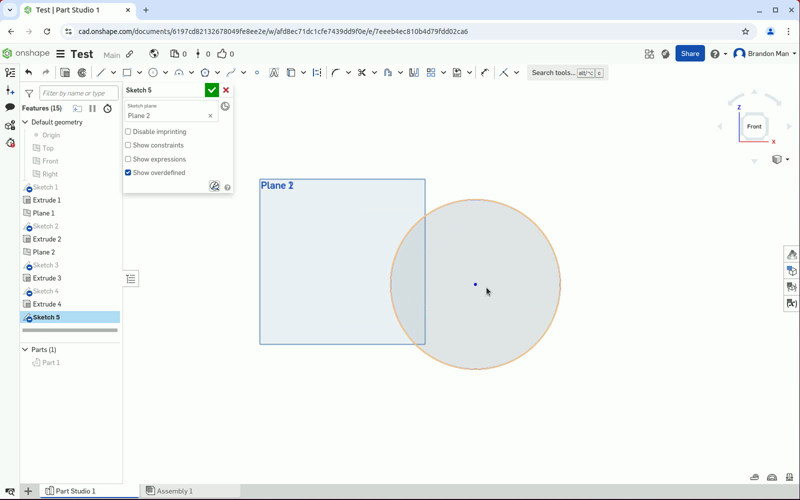
scroll(6)
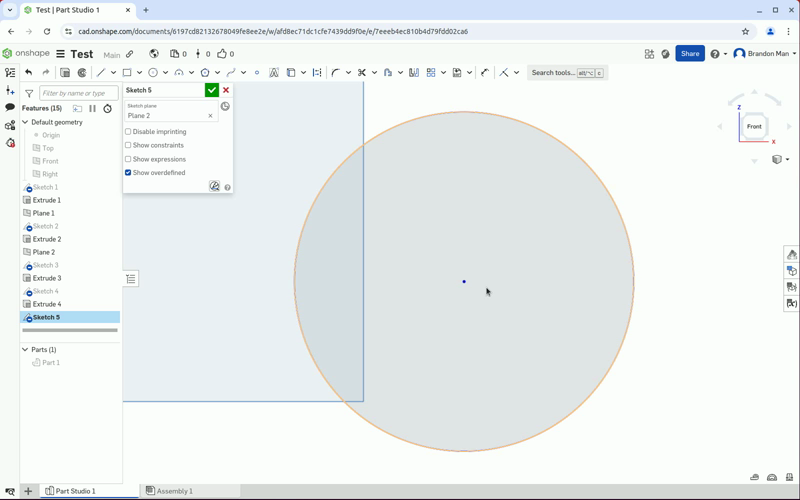
click(486, 287)
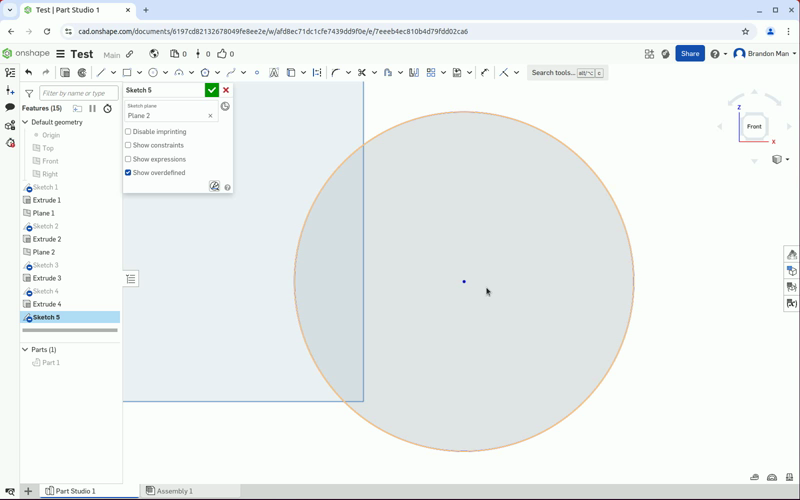
scroll(-6)
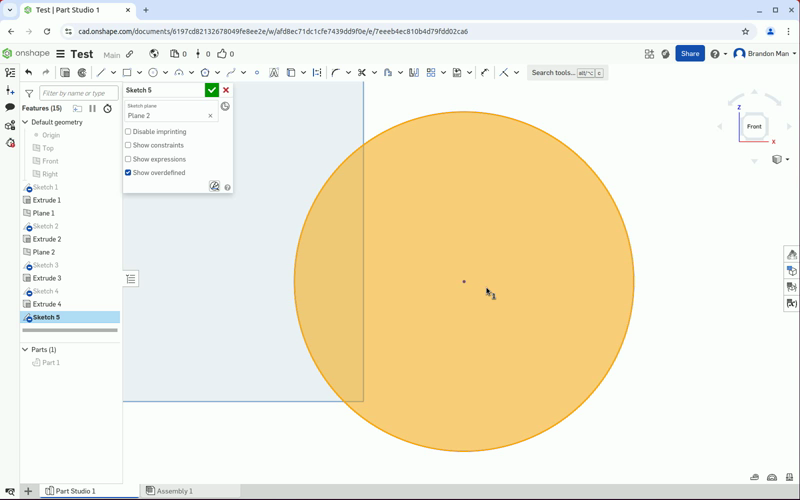
scroll(-6)
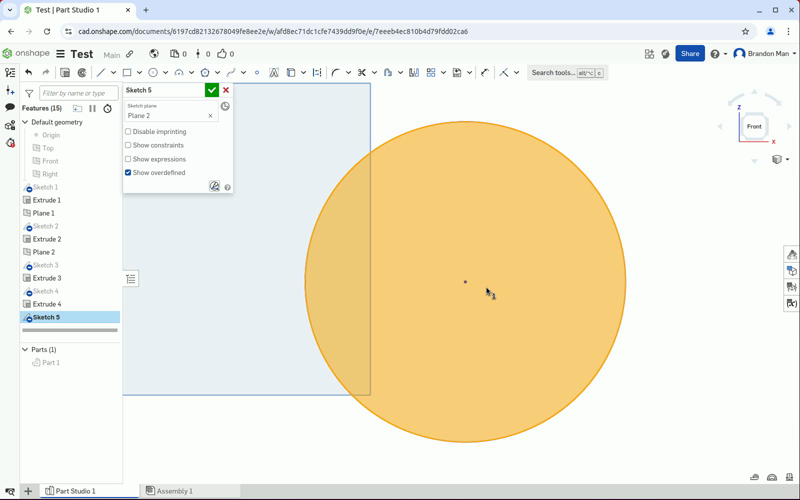
scroll(-6)
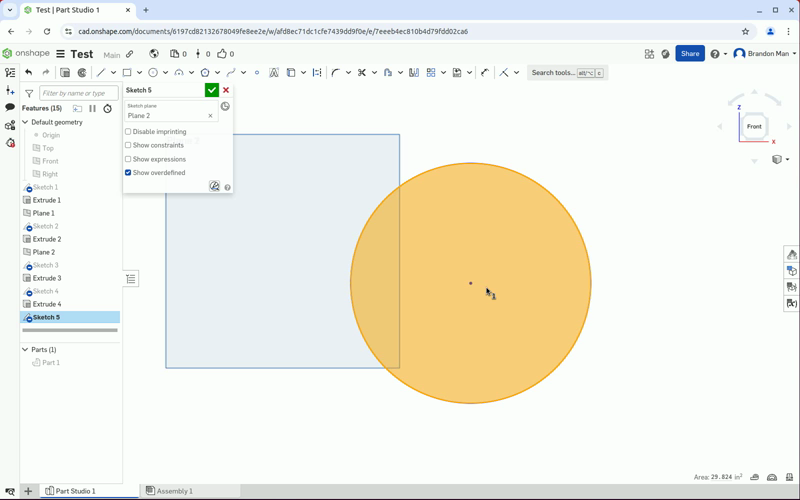
scroll(-6)
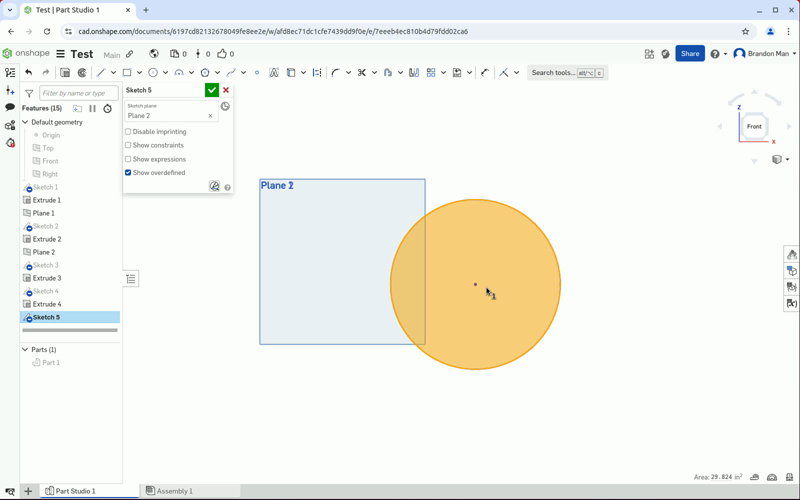
scroll(-6)
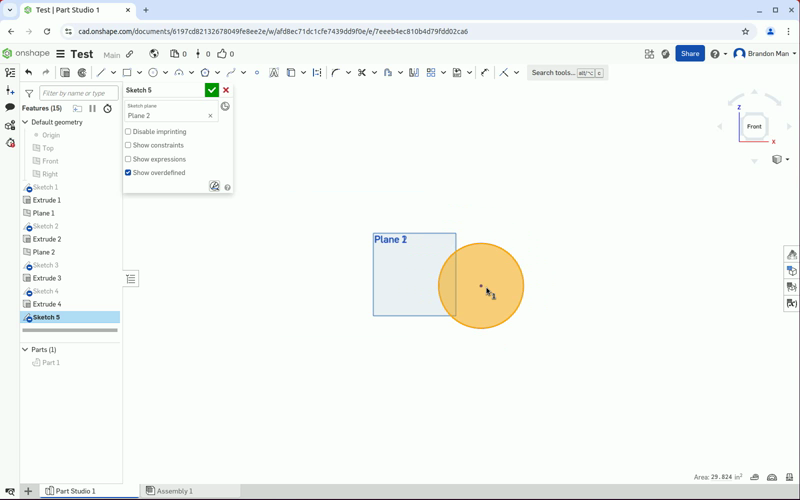
scroll(-6)
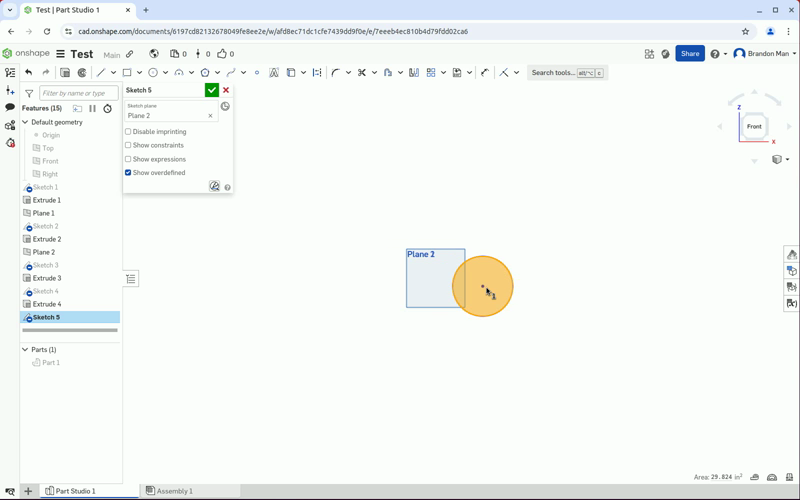
scroll(-6)
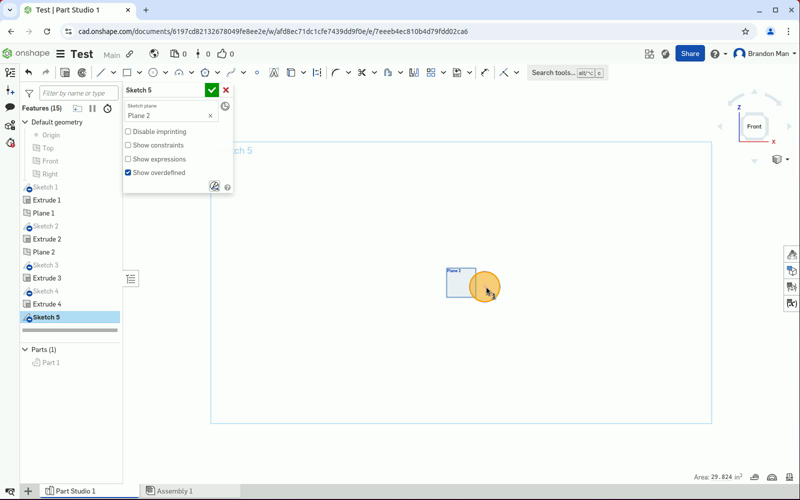
mouse_move(73, 352)
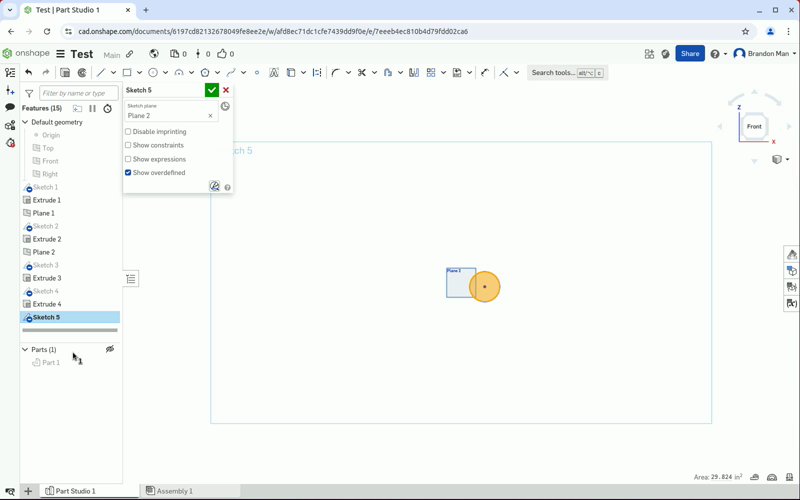
key(shift+y)
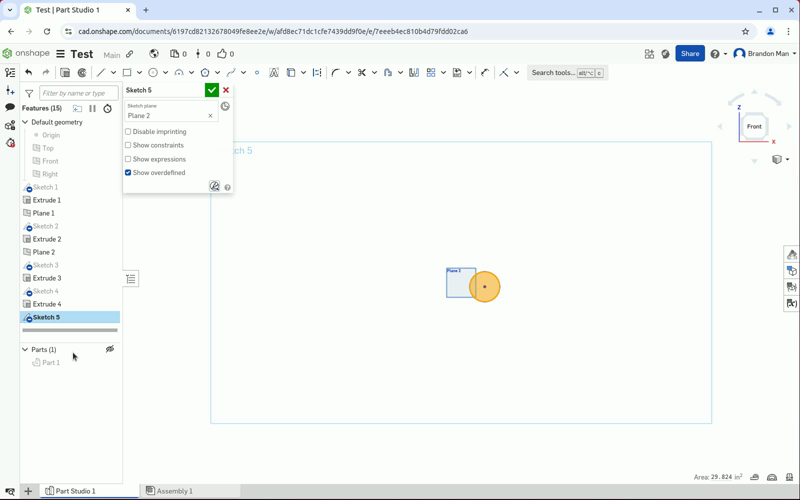
key(shift+e)
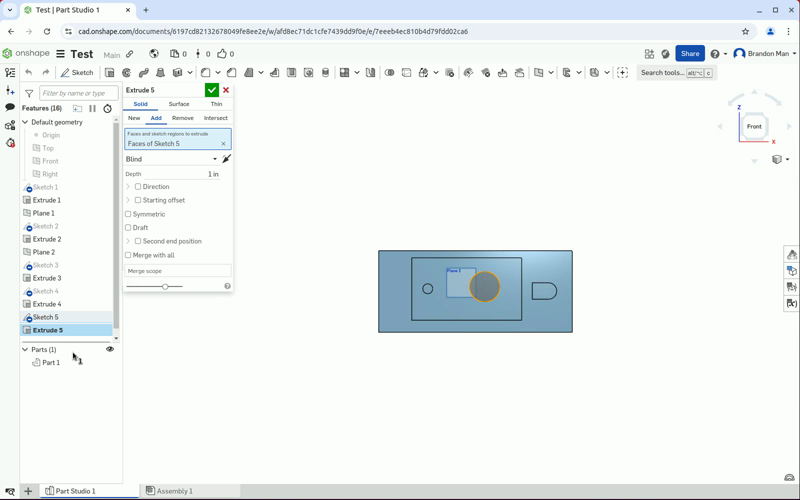
mouse_move(143, 106)
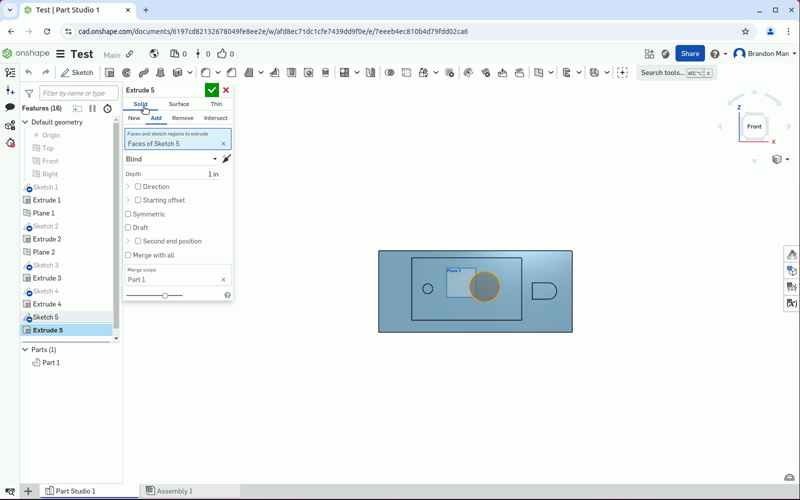
click(143, 106)
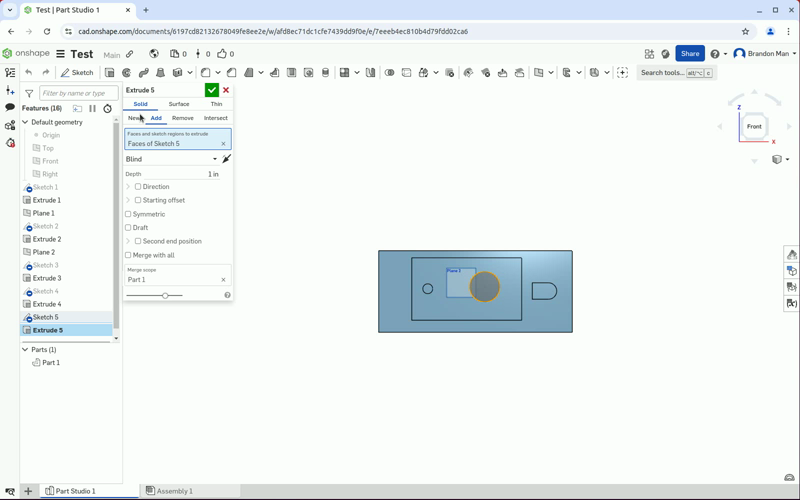
mouse_move(137, 120)
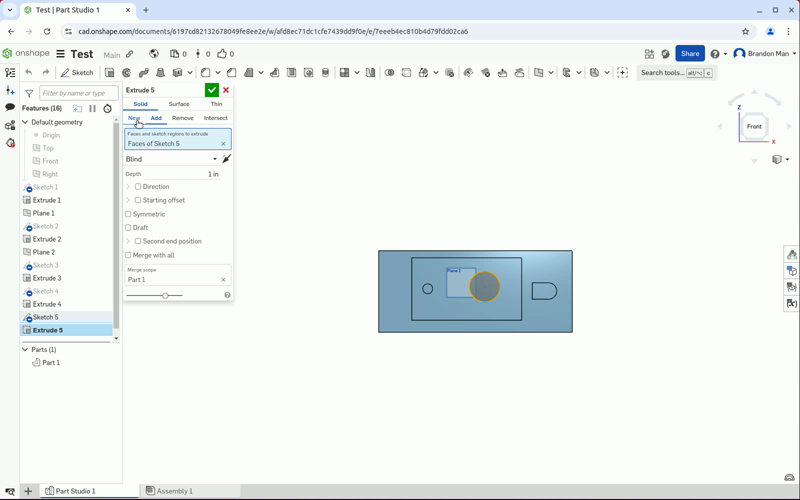
click(137, 120)
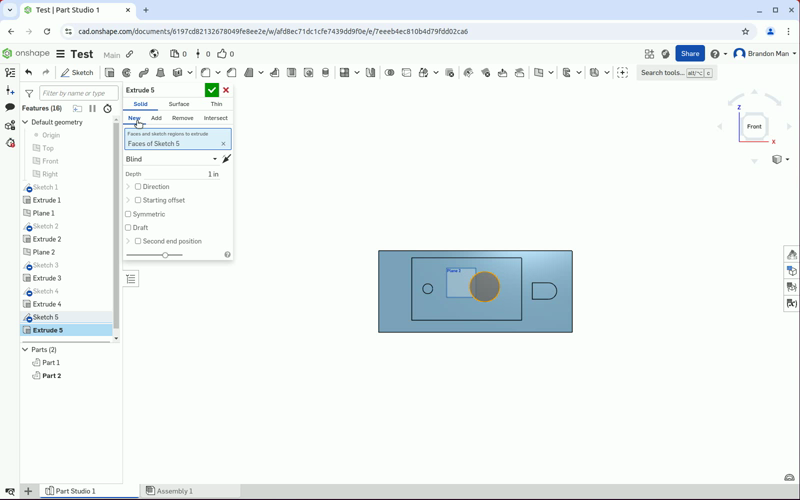
key(tab, 4)
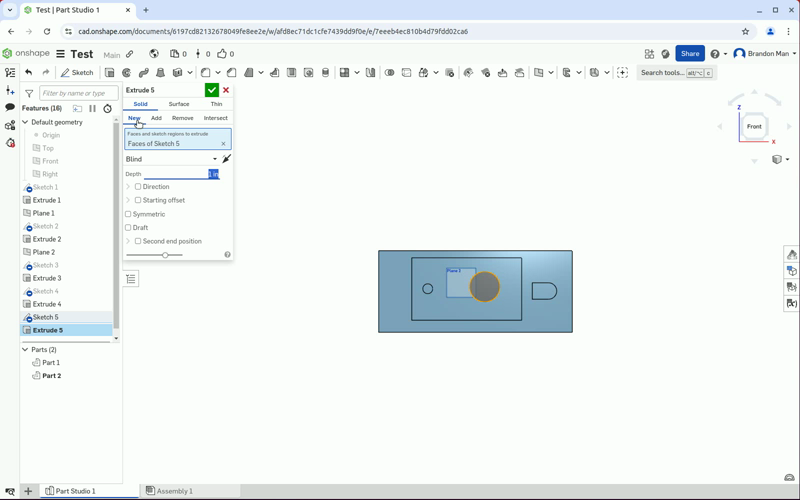
text(11.073)
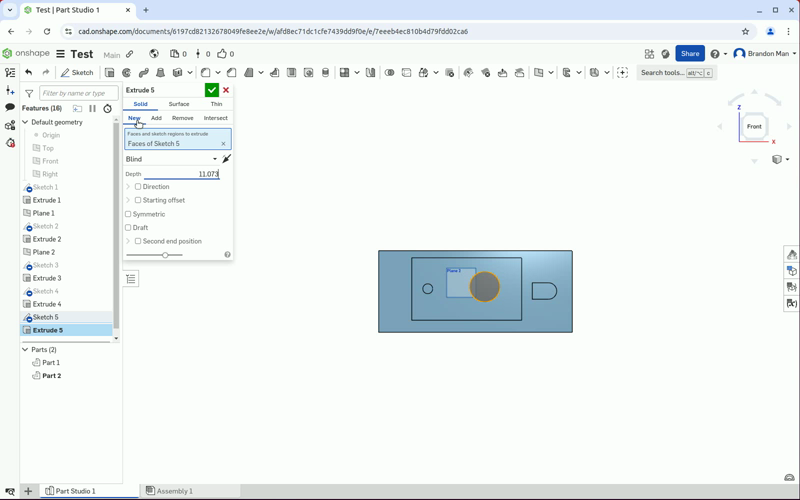
key(enter)
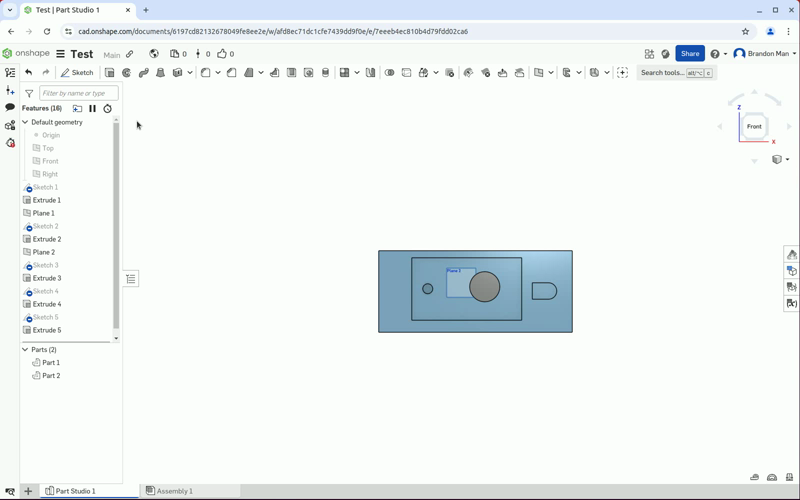
key(shift+h)
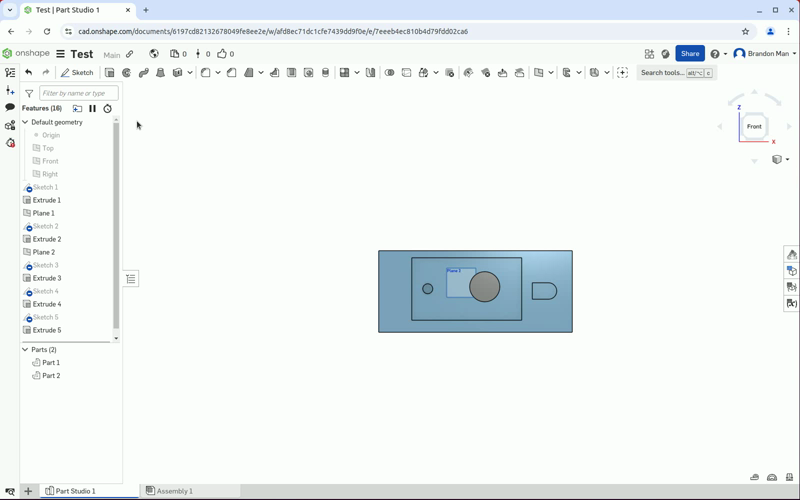
key(shift+h)
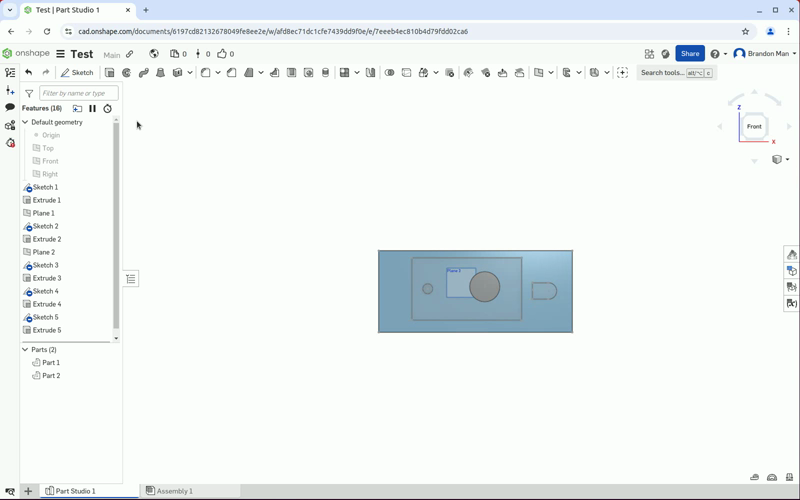
key(shift+7)
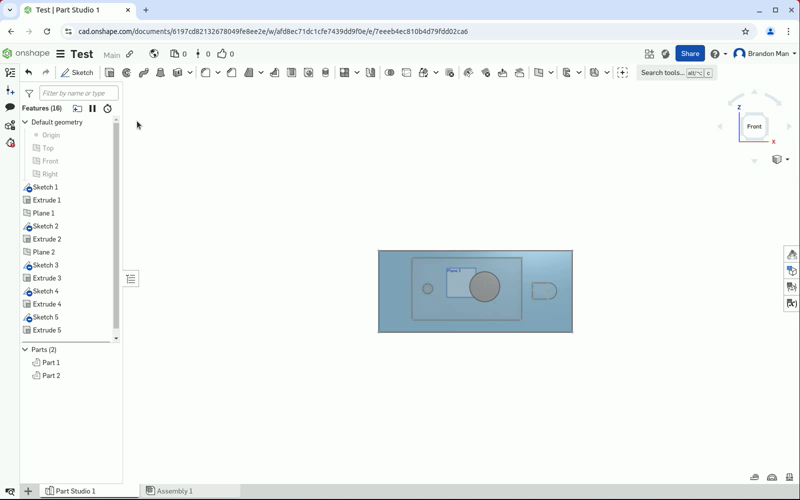
key(left, 2)
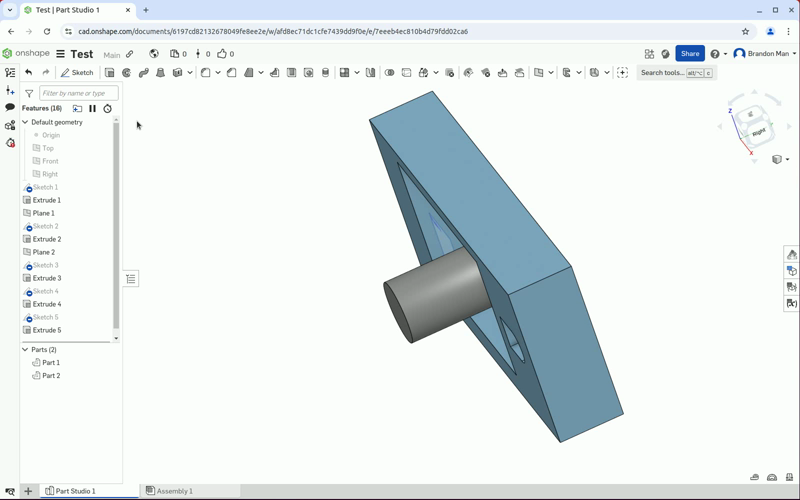
key(down, 2)
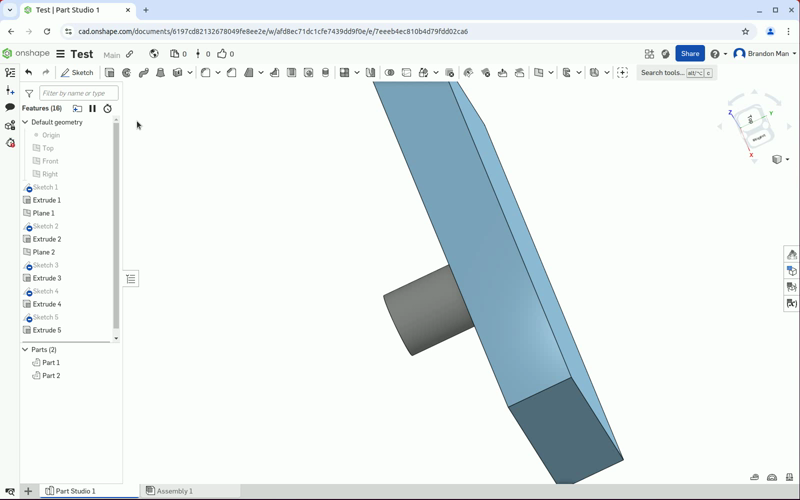
key(up, 2)
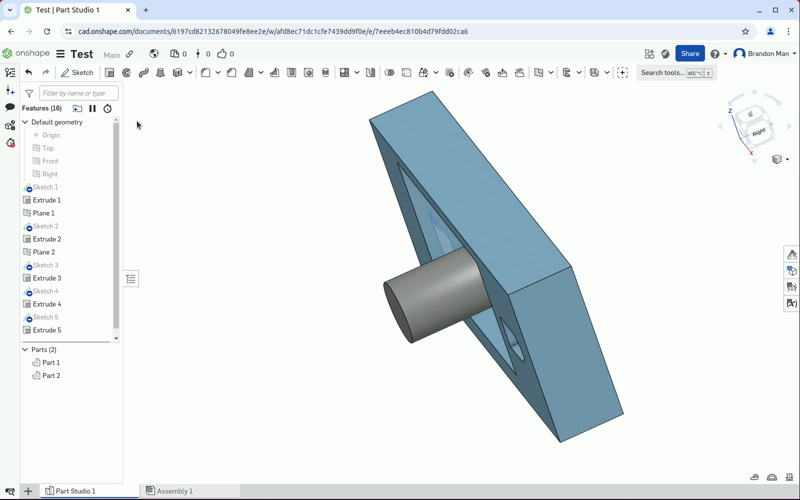
key(right, 2)
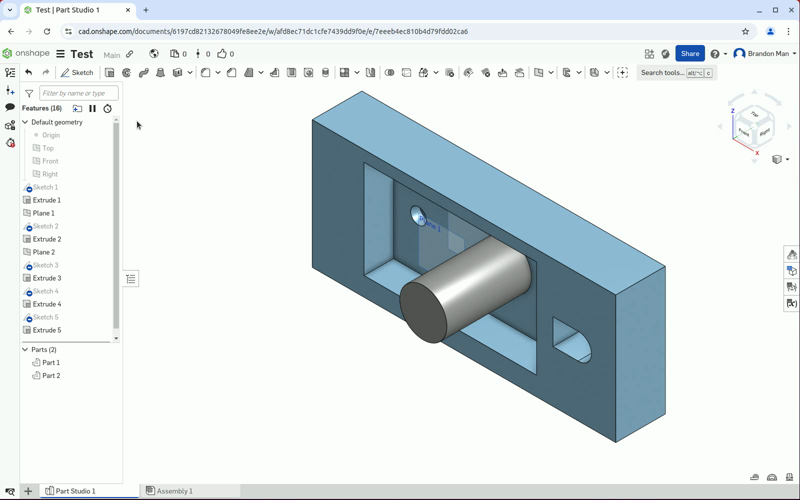
mouse_move(69, 189)
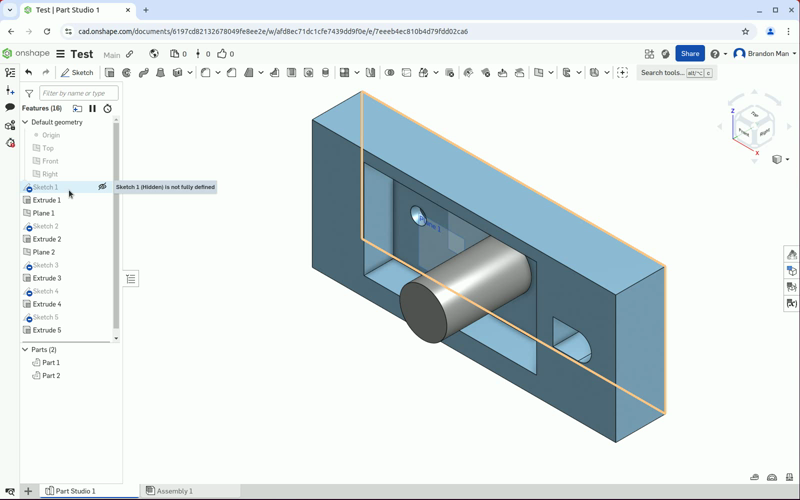
click(69, 189)